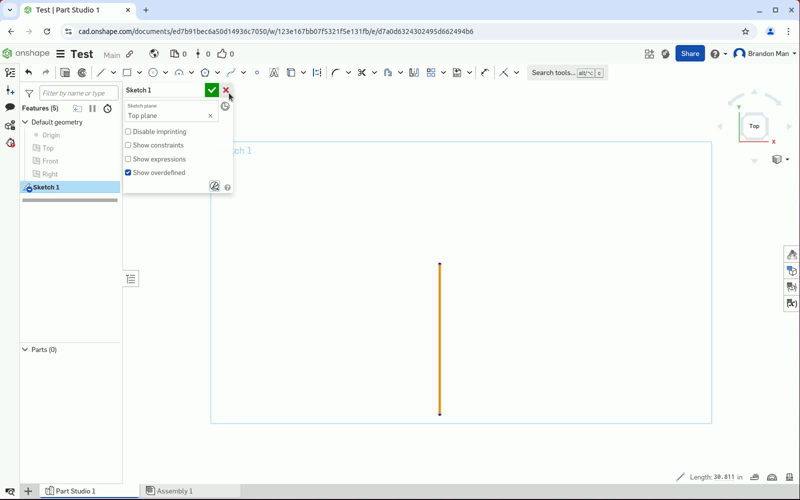
key(shift+h)
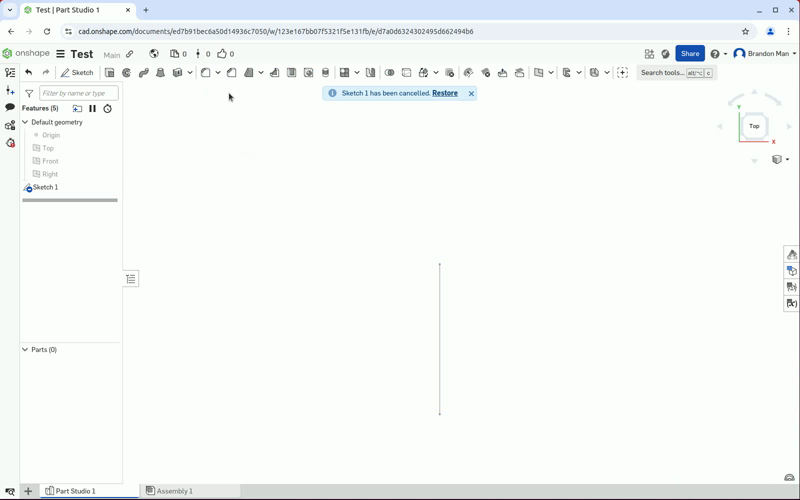
key(shift+s)
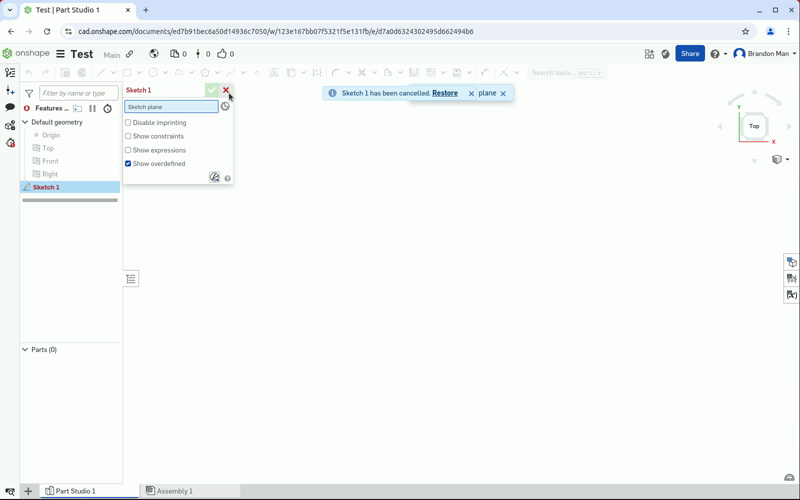
mouse_move(73, 150)
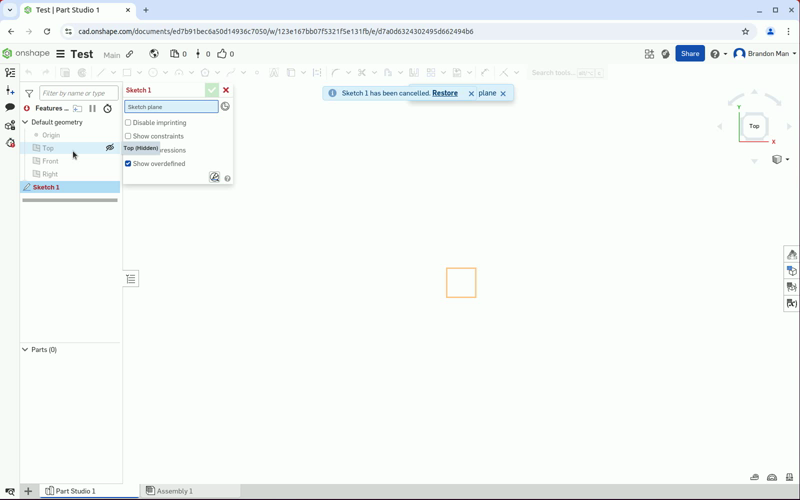
click(73, 150)
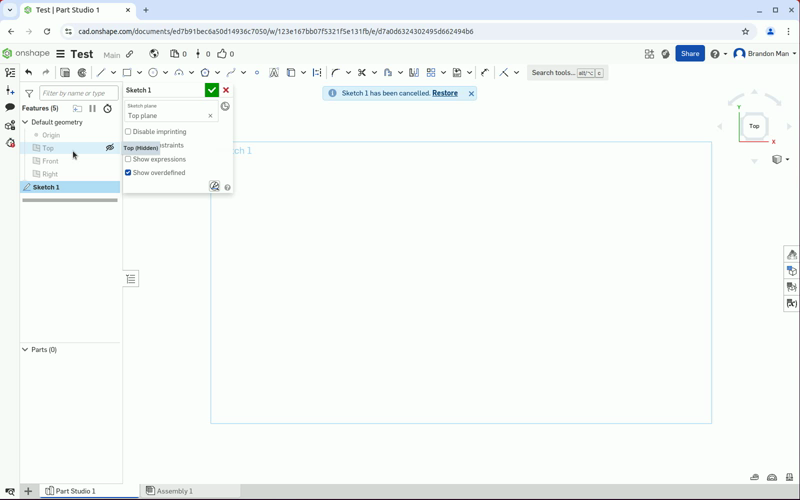
mouse_move(73, 352)
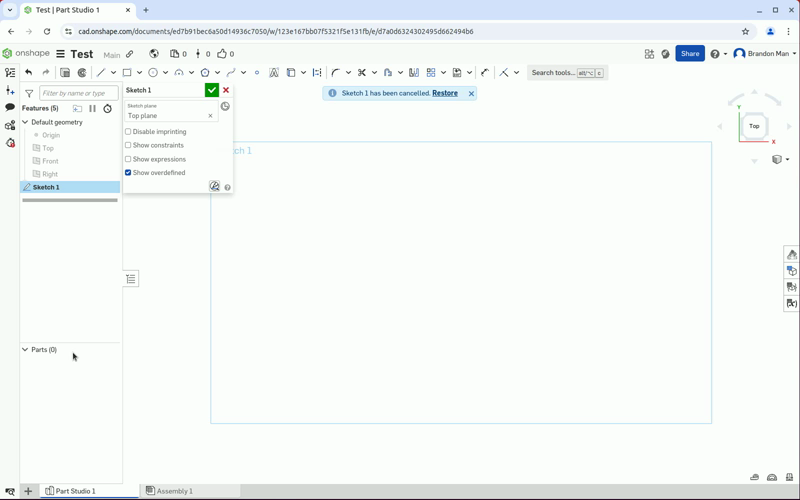
key(y)
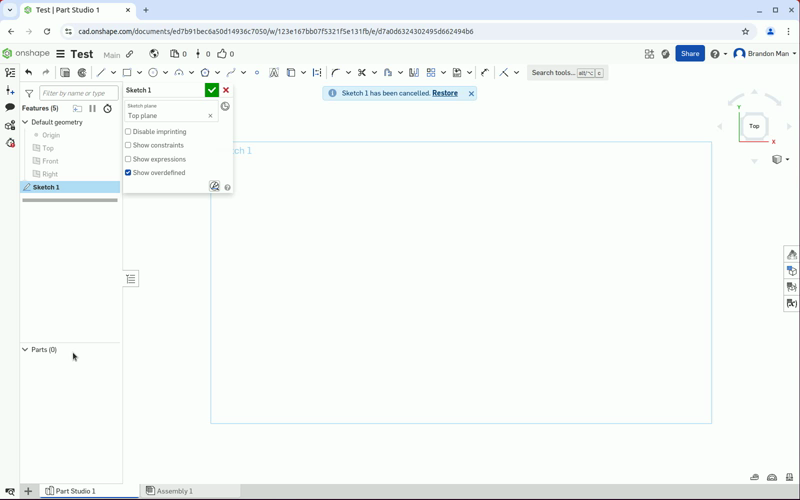
key(a)
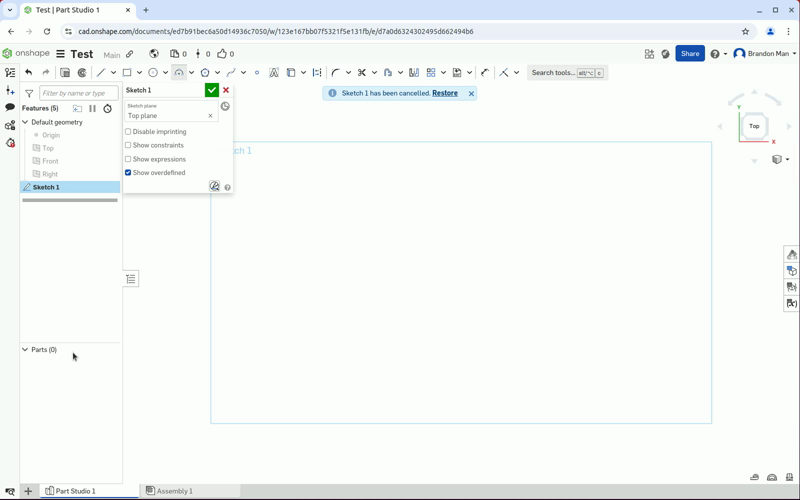
key_down(shift)
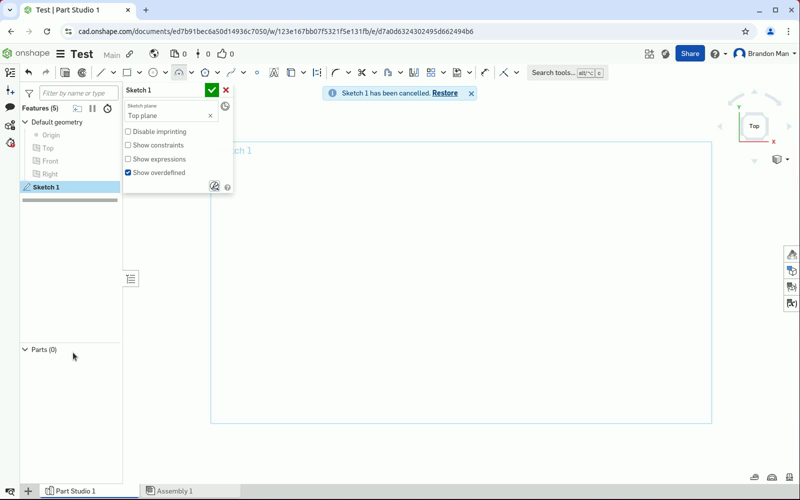
mouse_move(429, 363)
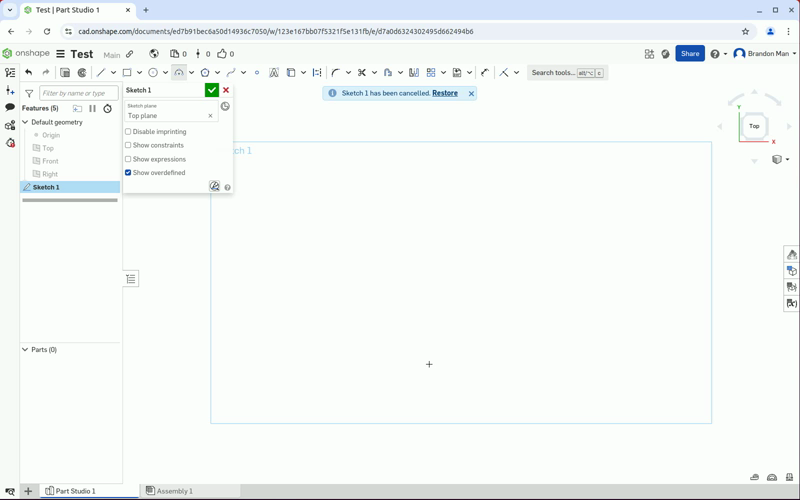
click(429, 363)
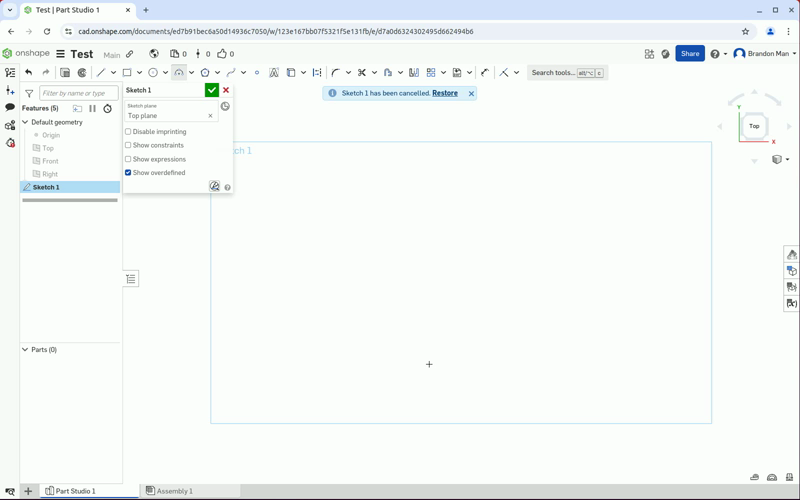
key_up(shift)
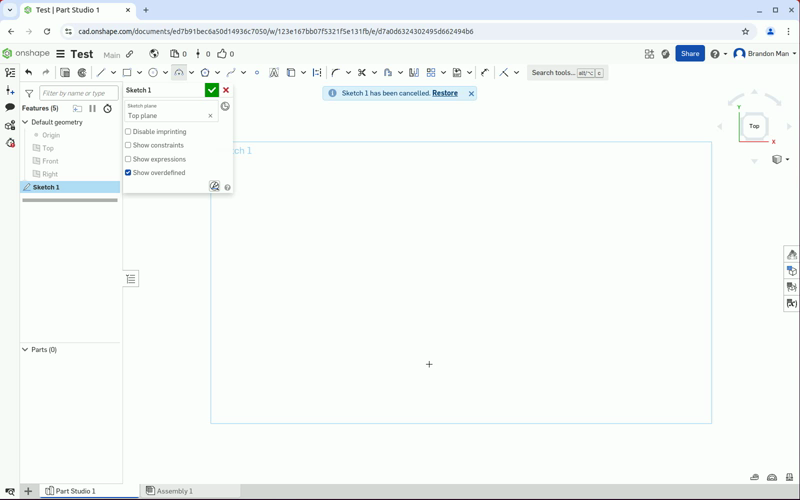
key_down(shift)
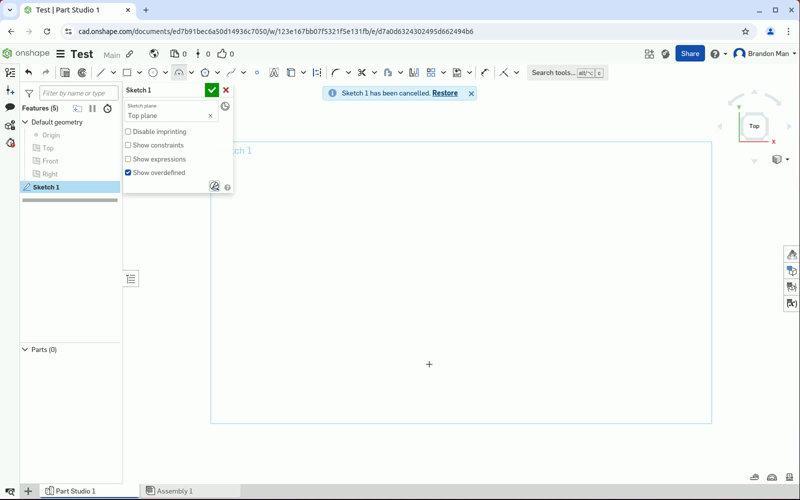
mouse_move(492, 363)
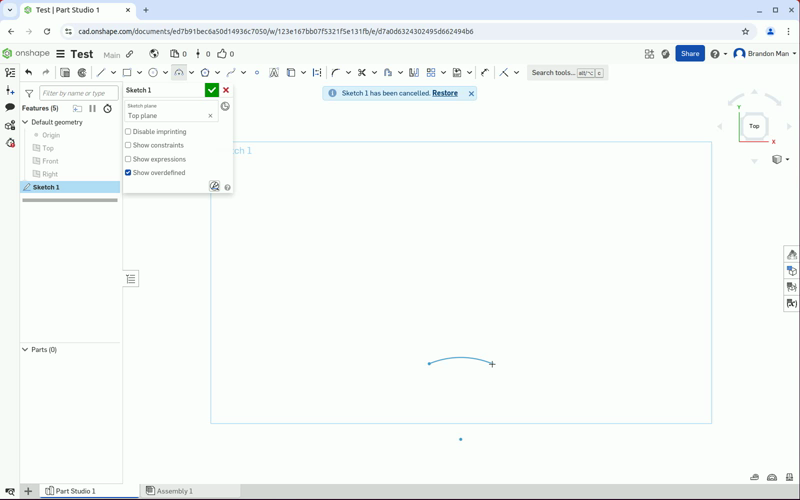
click(492, 363)
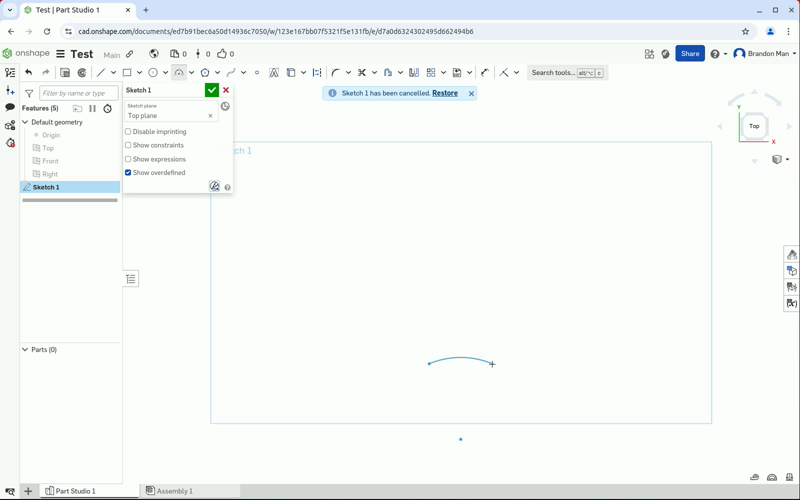
mouse_move(460, 395)
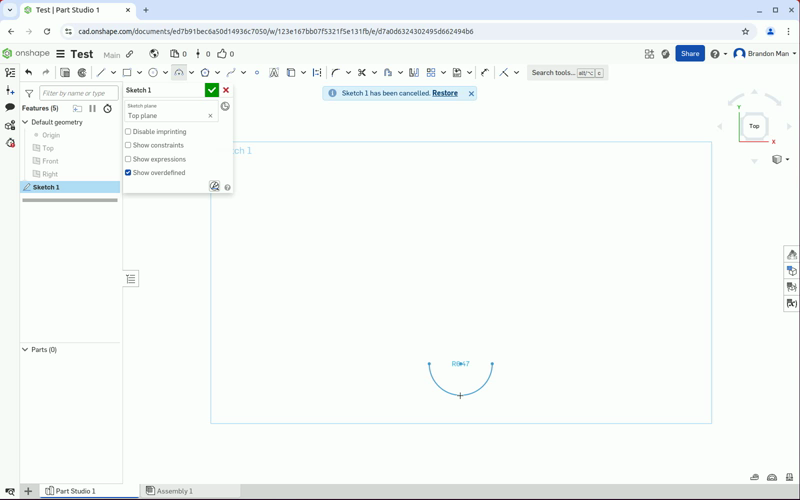
click(460, 395)
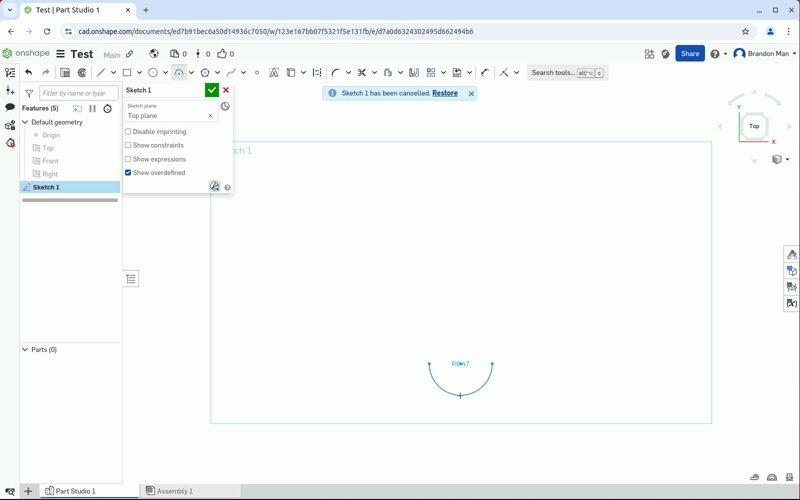
key_up(shift)
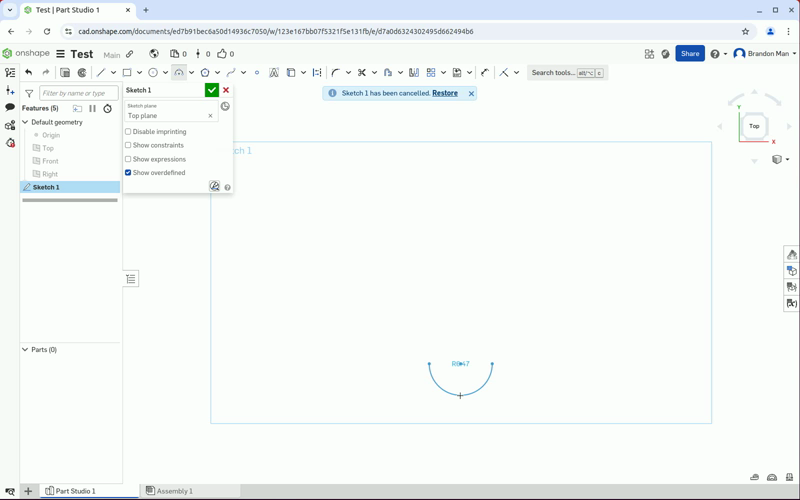
key(esc)
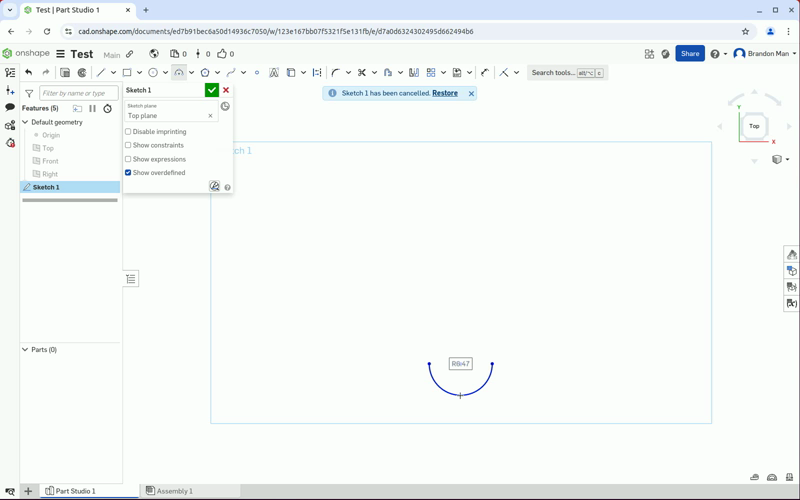
key(l)
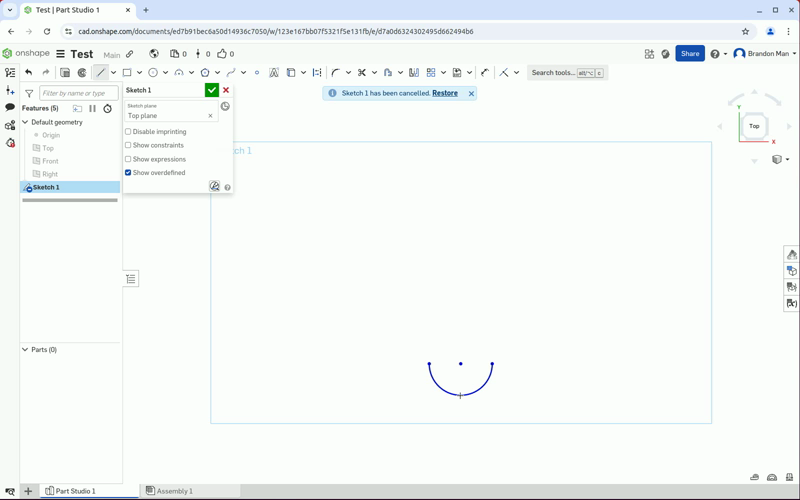
mouse_move(492, 363)
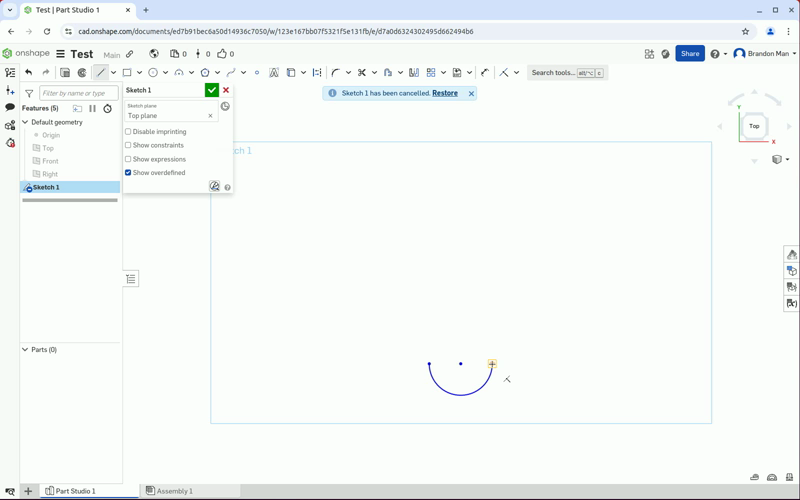
click(492, 363)
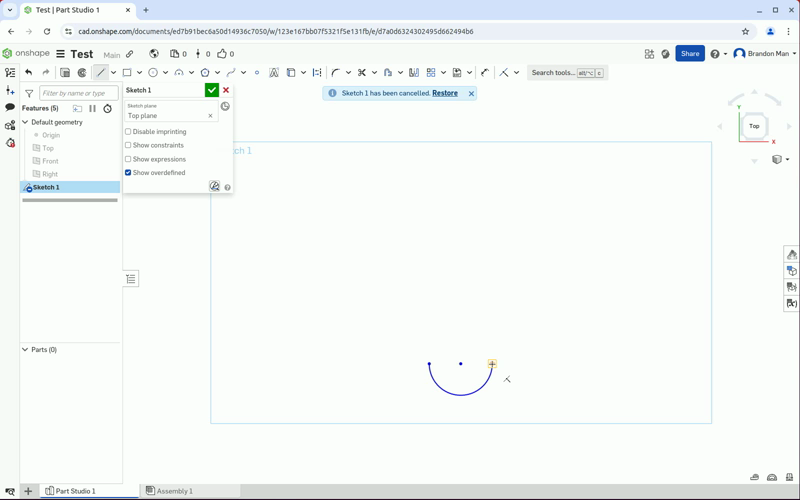
key_down(shift)
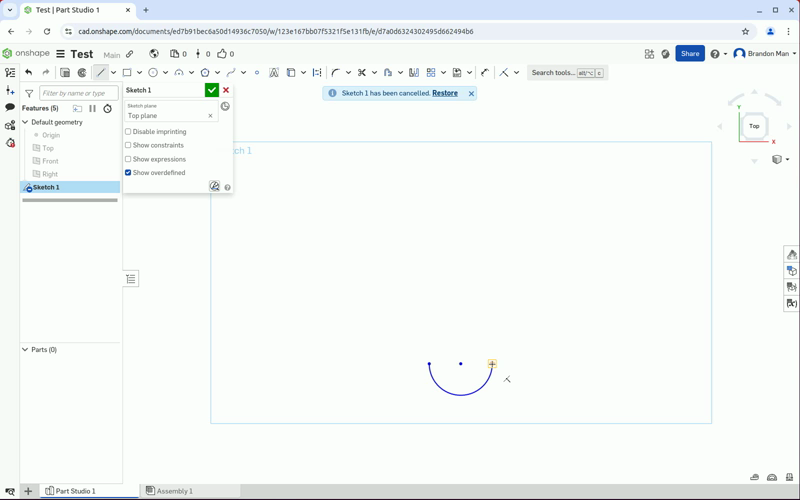
mouse_move(492, 203)
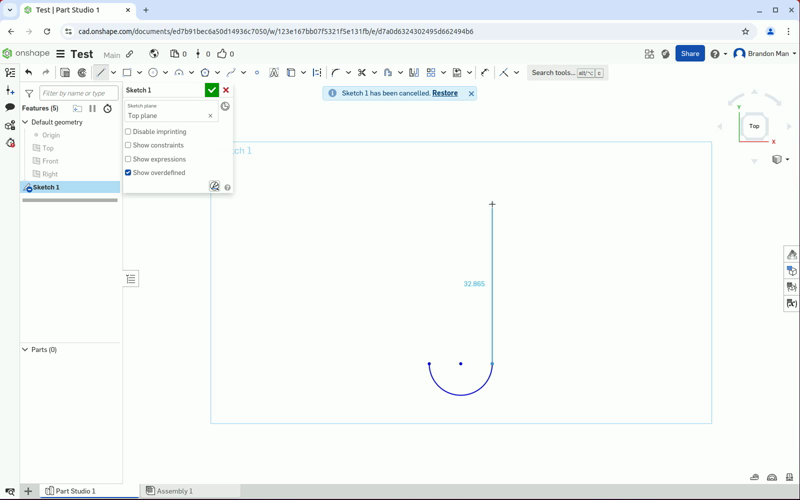
click(492, 203)
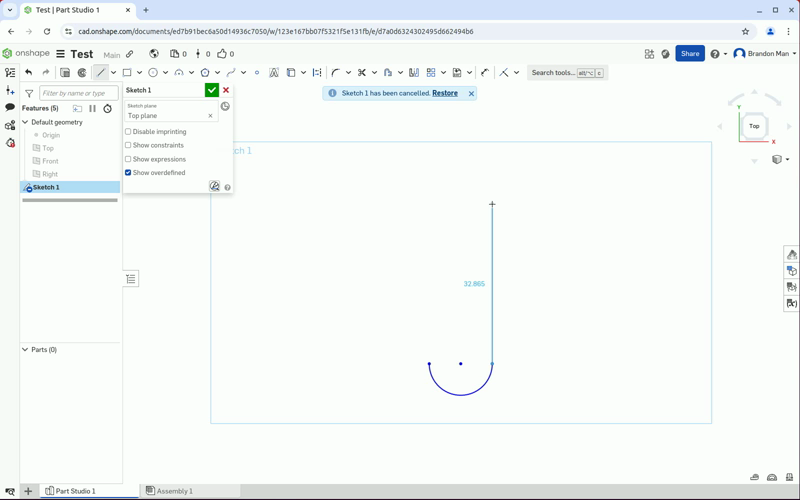
key_up(shift)
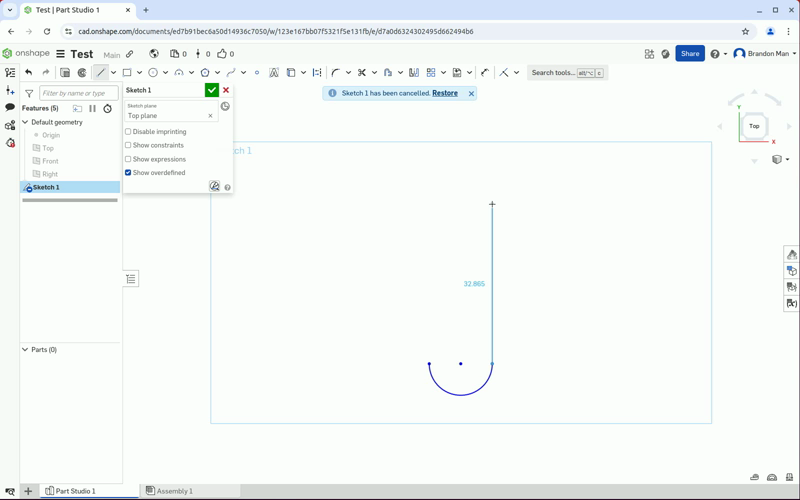
key(esc)
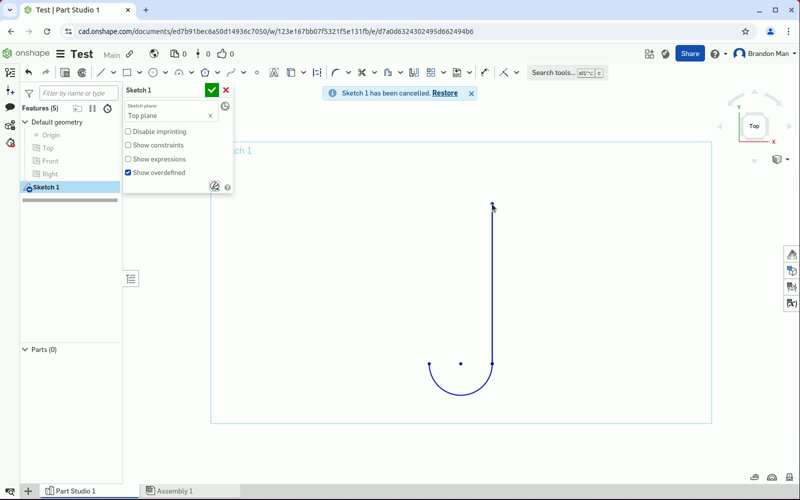
key(a)
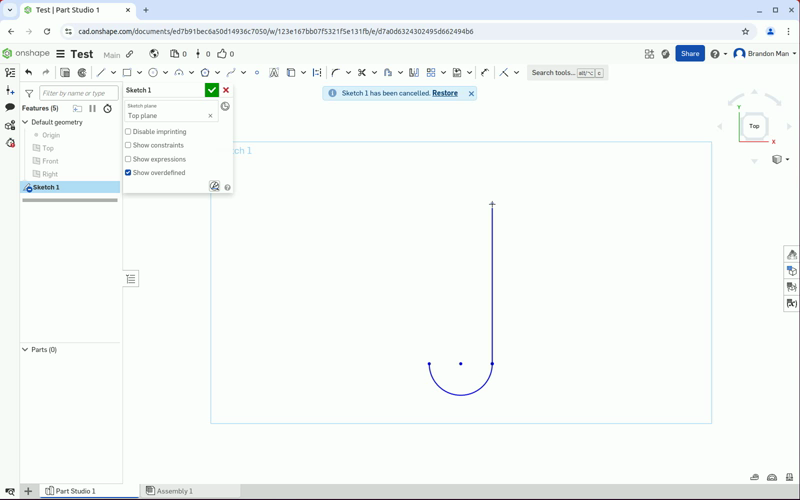
mouse_move(492, 203)
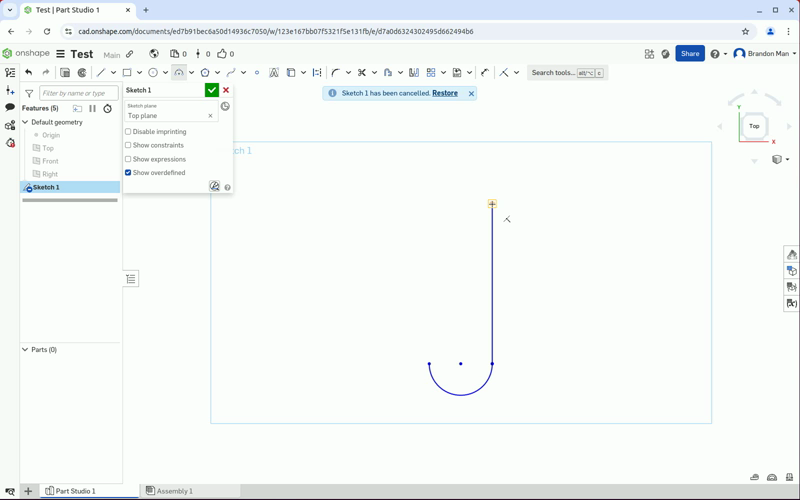
click(492, 203)
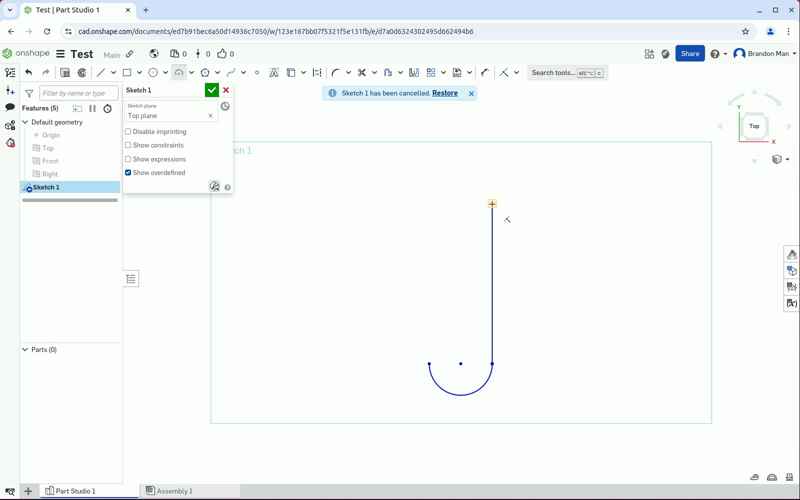
key_down(shift)
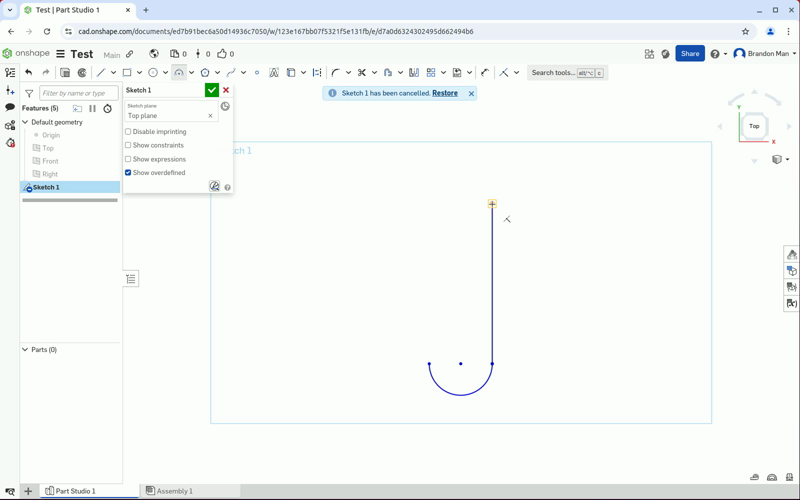
mouse_move(429, 203)
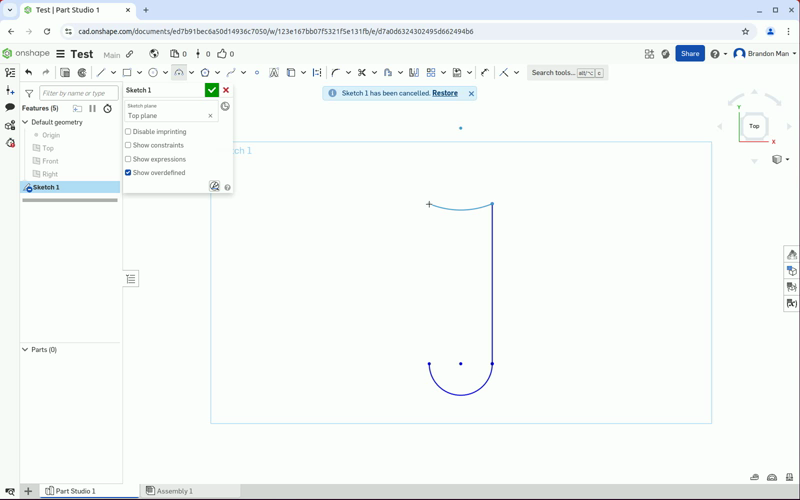
click(429, 203)
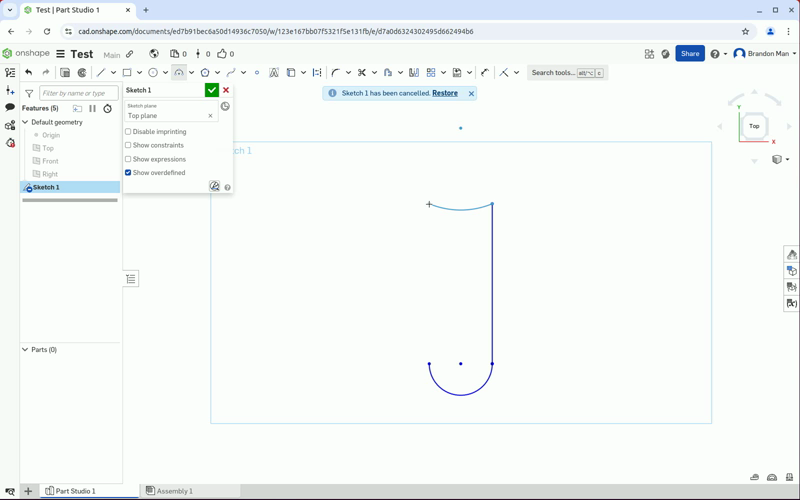
mouse_move(460, 172)
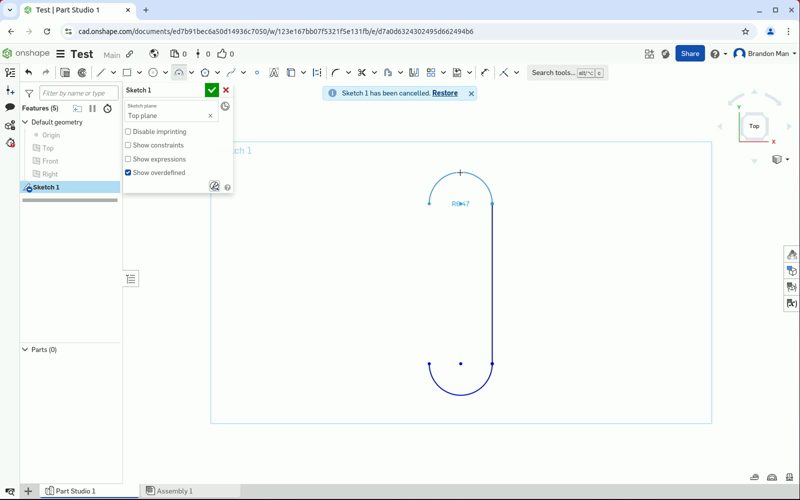
click(460, 172)
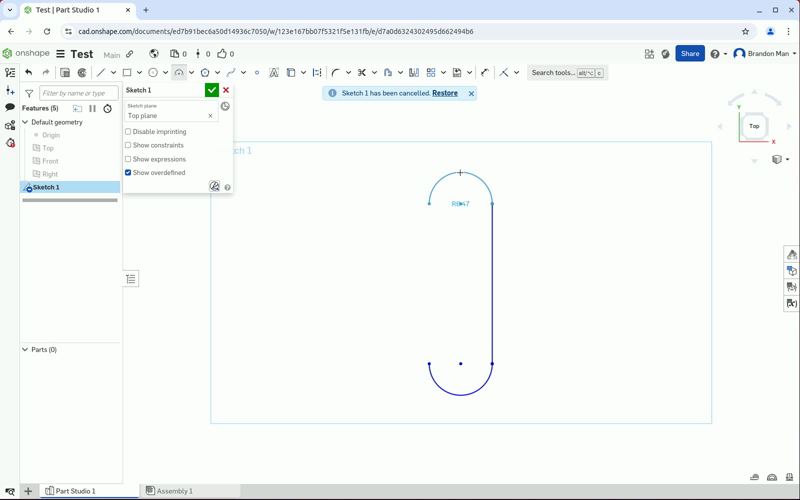
key_up(shift)
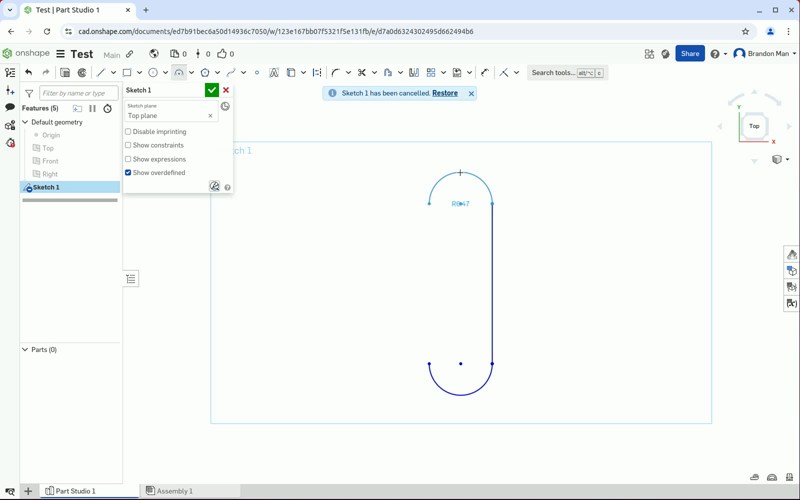
key(esc)
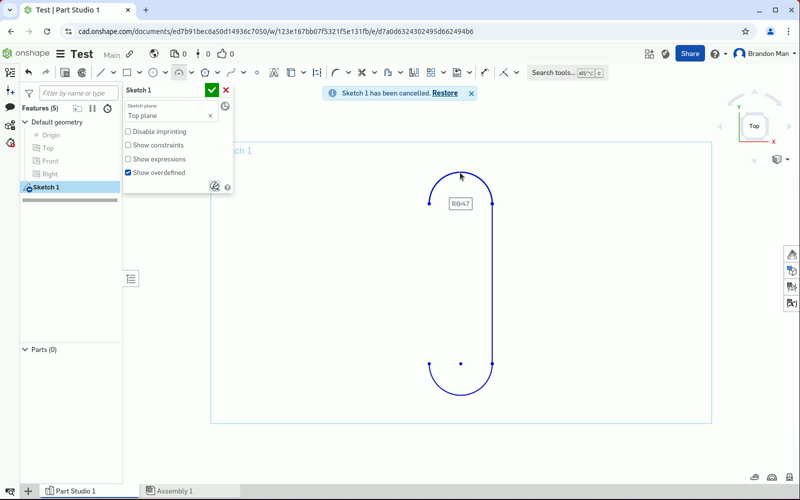
key(l)
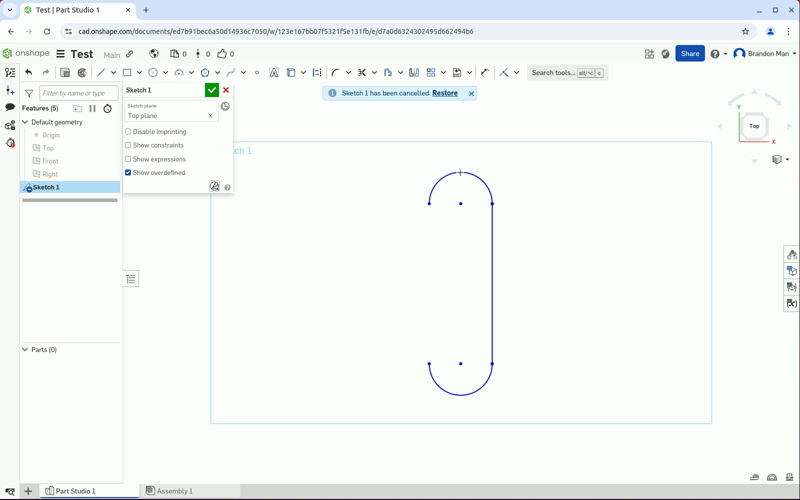
mouse_move(429, 203)
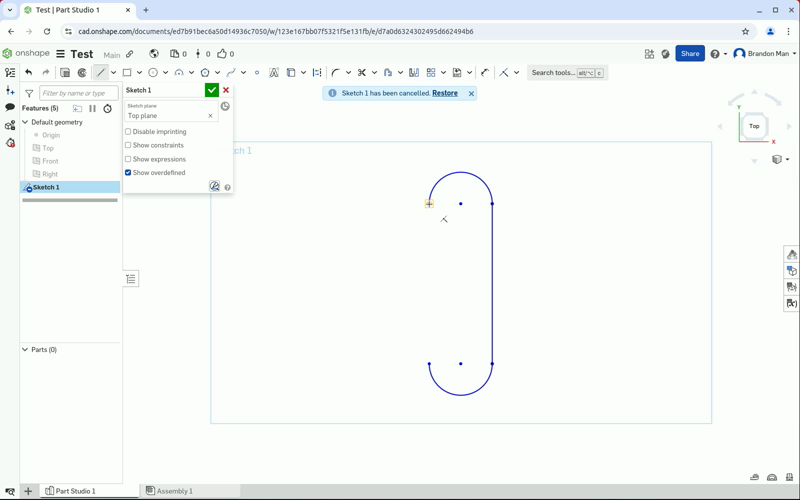
click(429, 203)
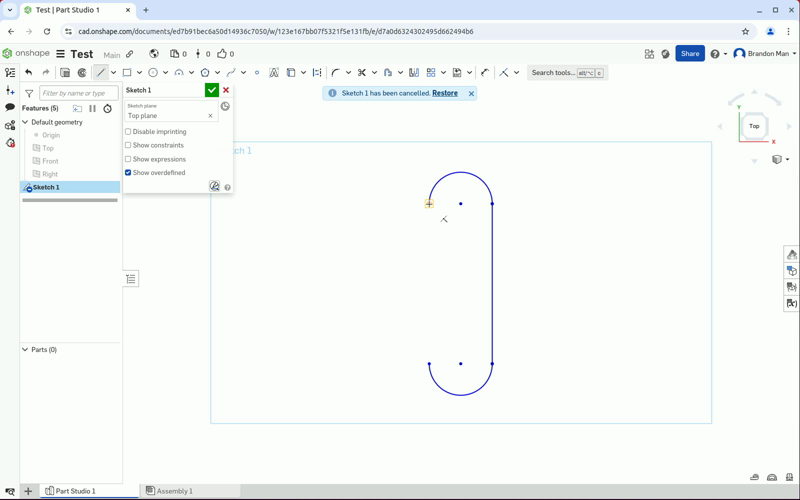
key_down(shift)
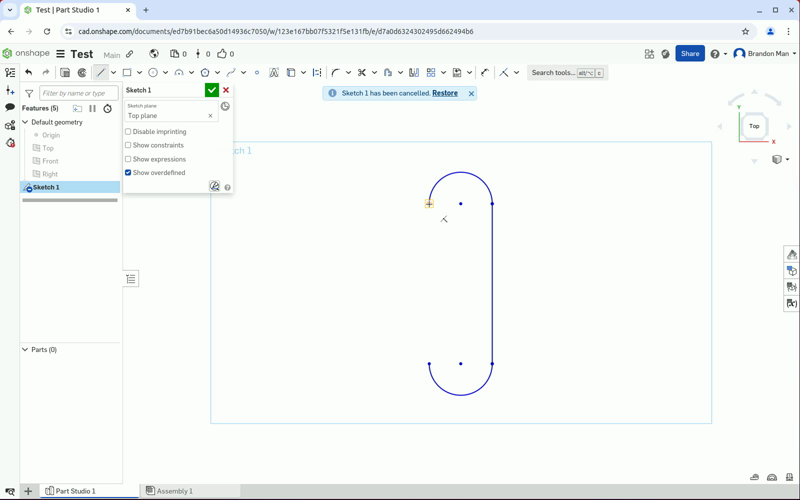
mouse_move(429, 363)
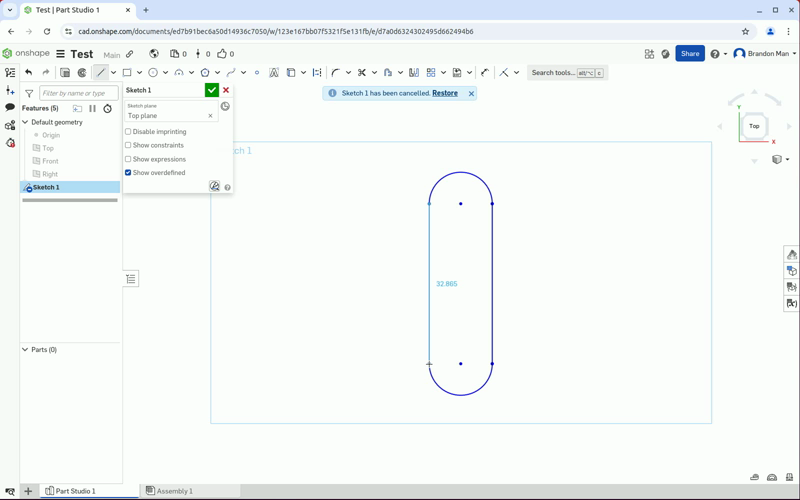
key_up(shift)
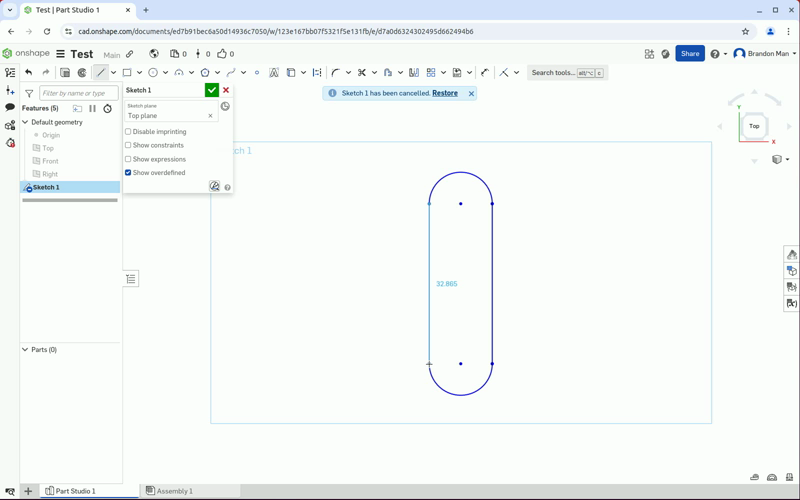
click(429, 363)
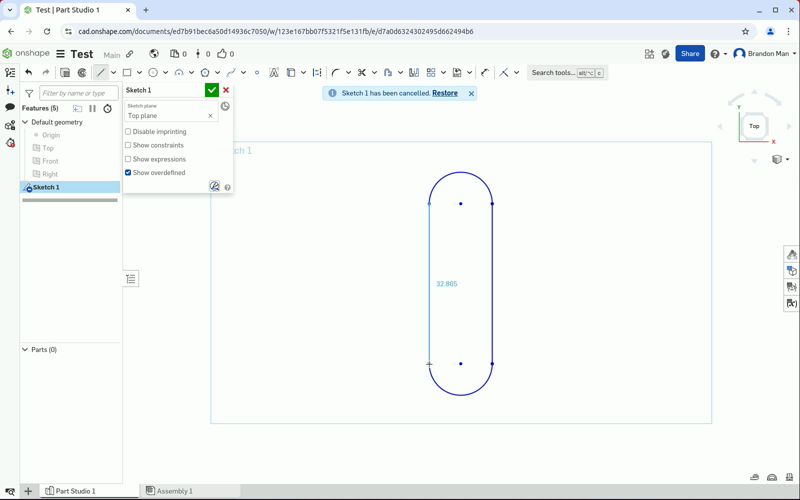
key(esc)
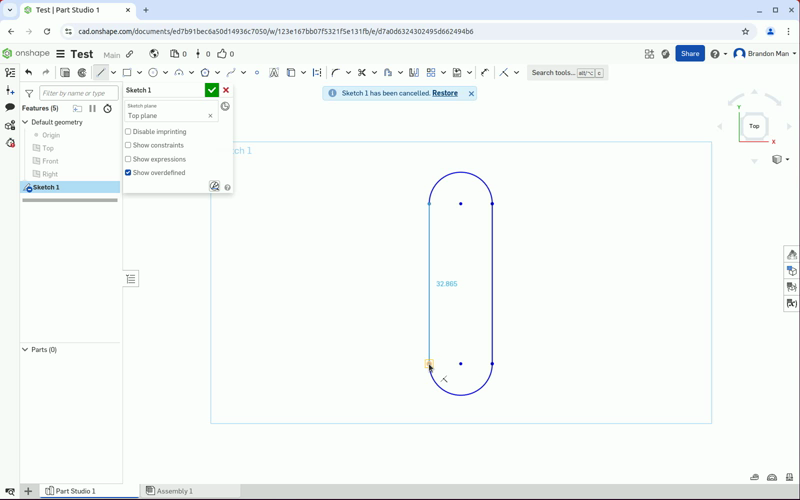
key(c)
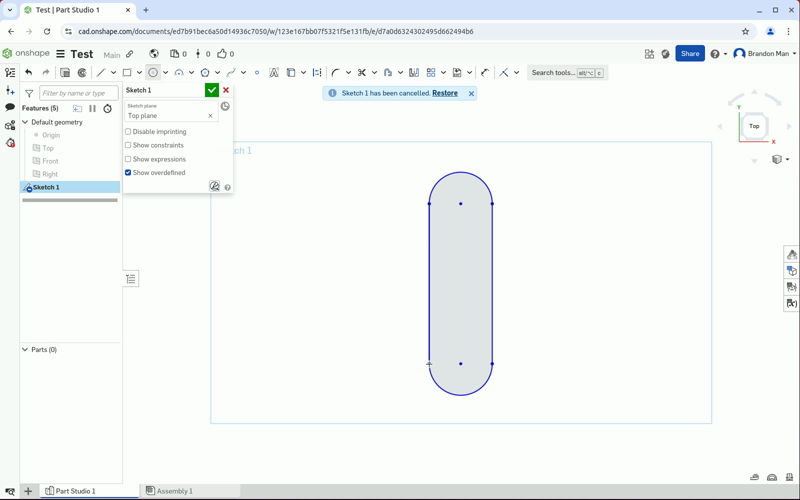
key_down(shift)
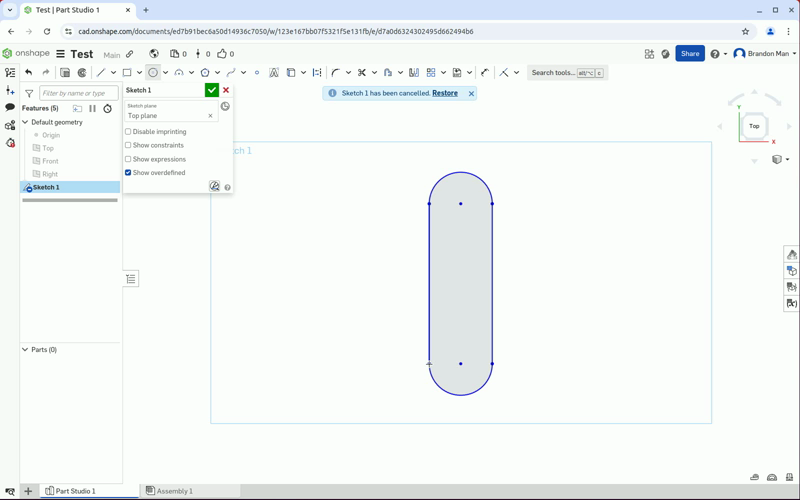
mouse_move(461, 363)
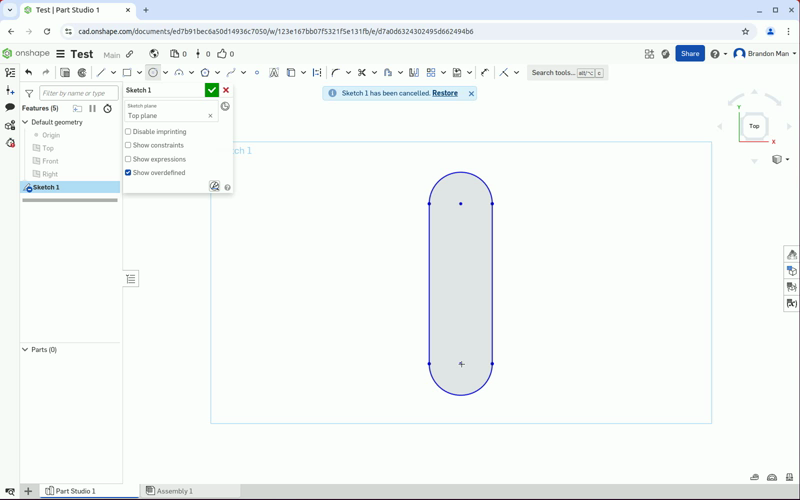
scroll(6)
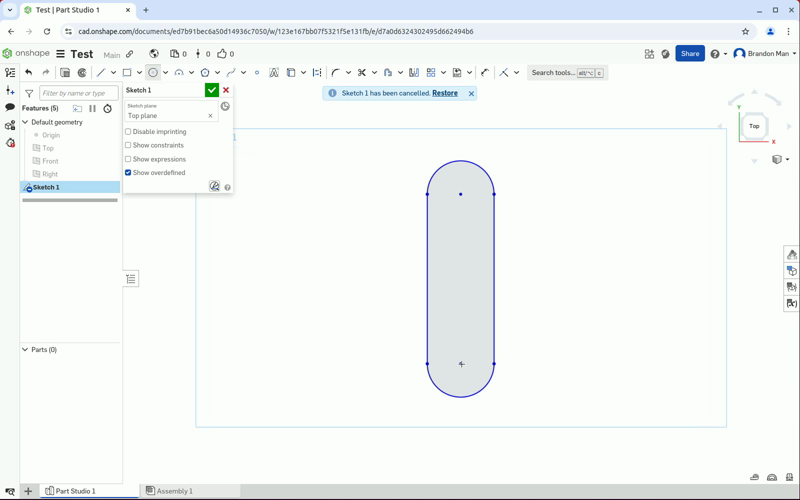
scroll(6)
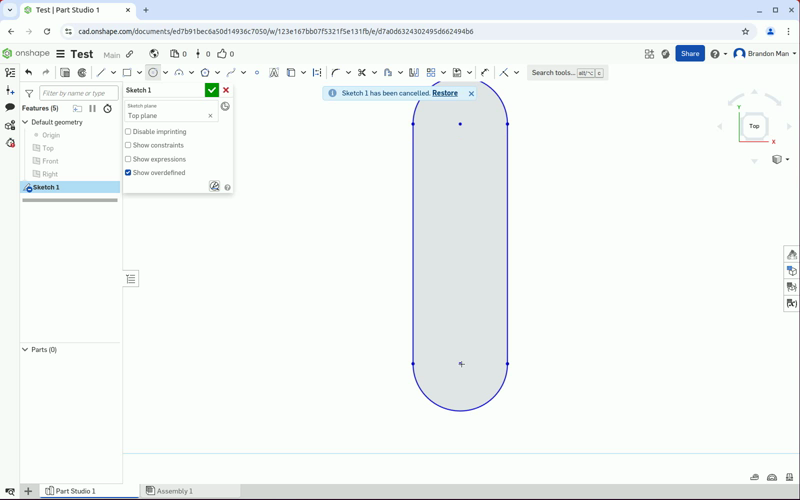
scroll(6)
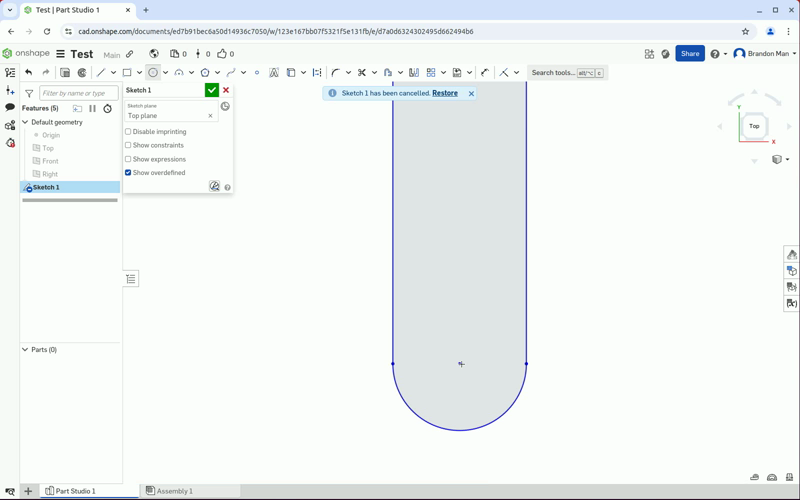
scroll(6)
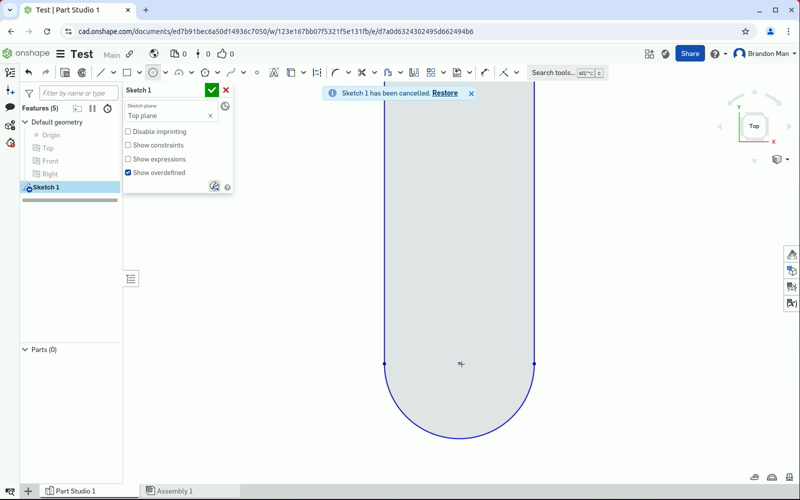
scroll(6)
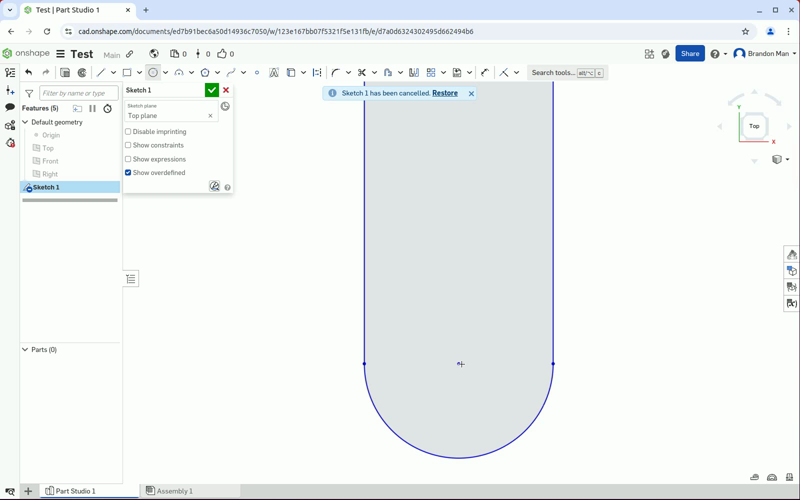
scroll(6)
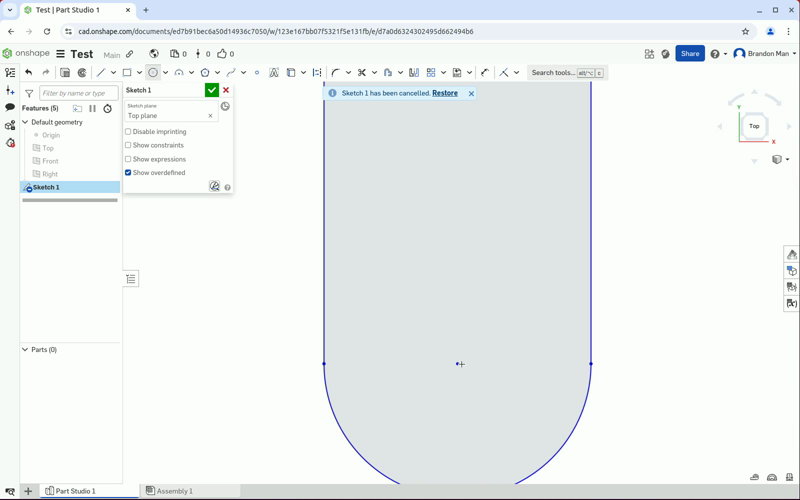
scroll(6)
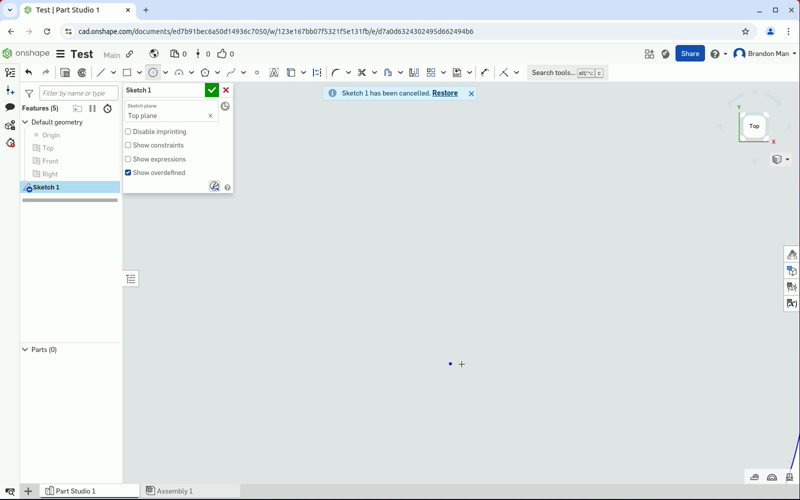
click(461, 363)
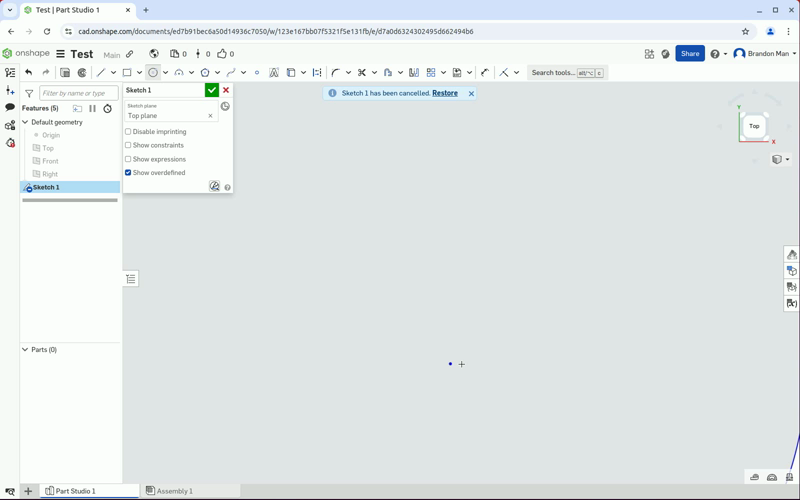
scroll(-6)
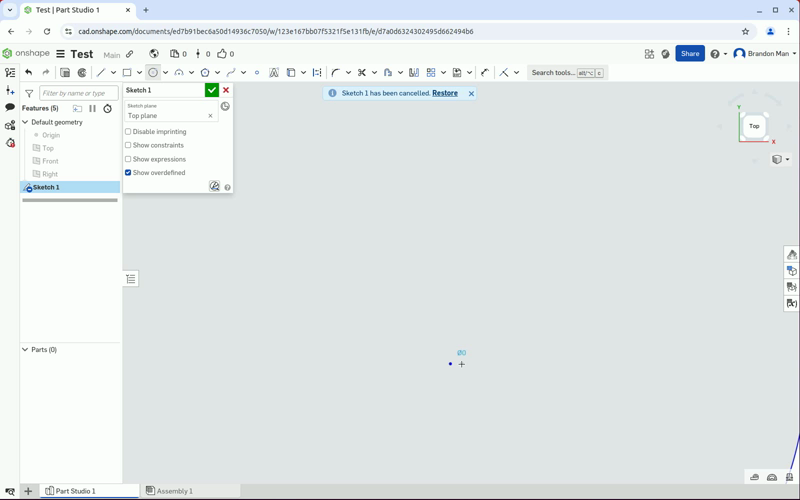
scroll(-6)
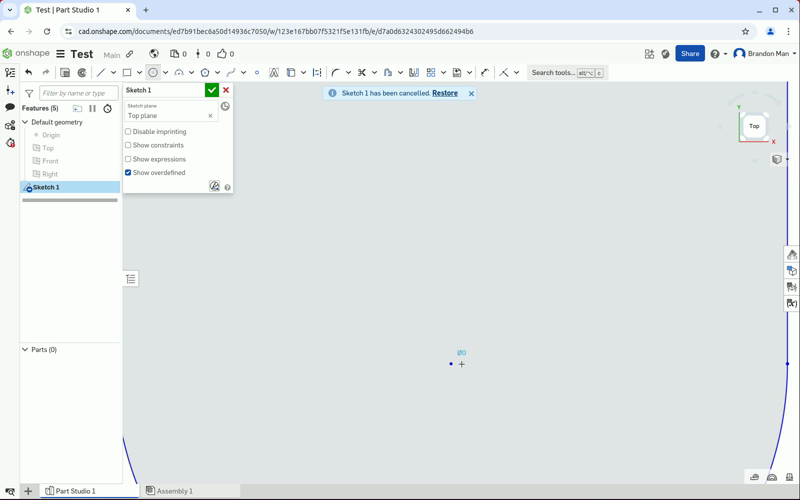
scroll(-6)
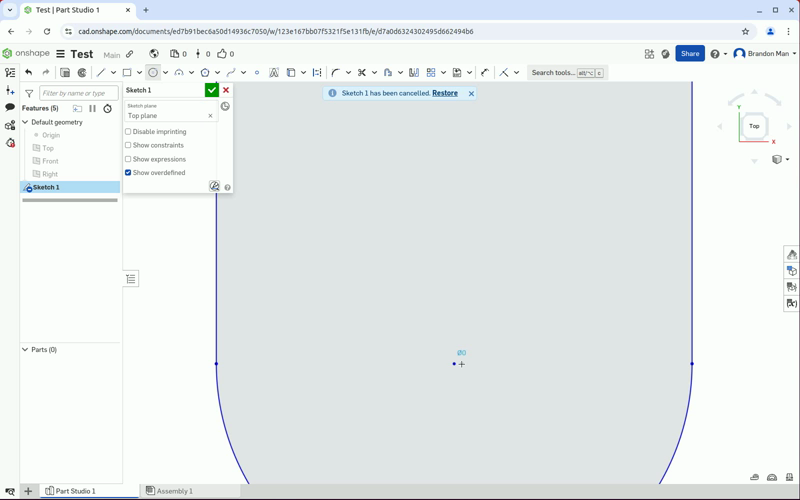
scroll(-6)
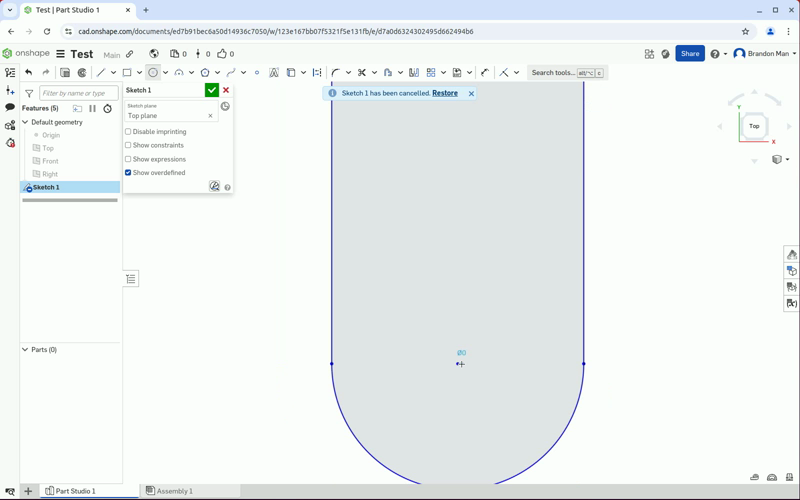
scroll(-6)
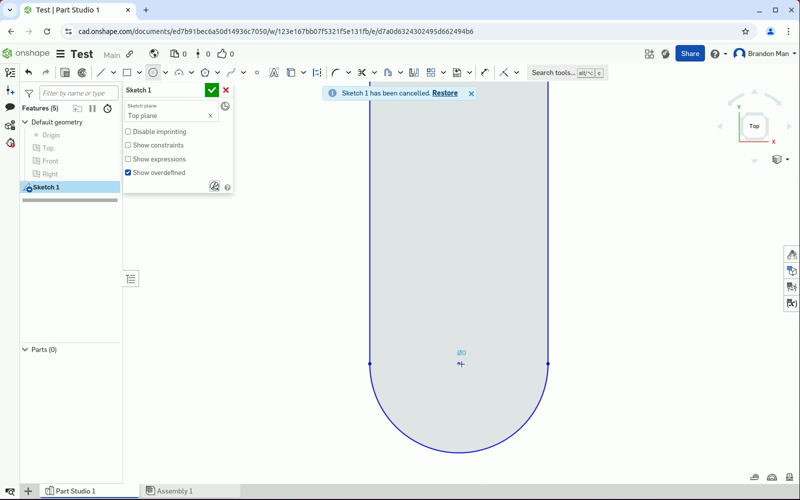
scroll(-6)
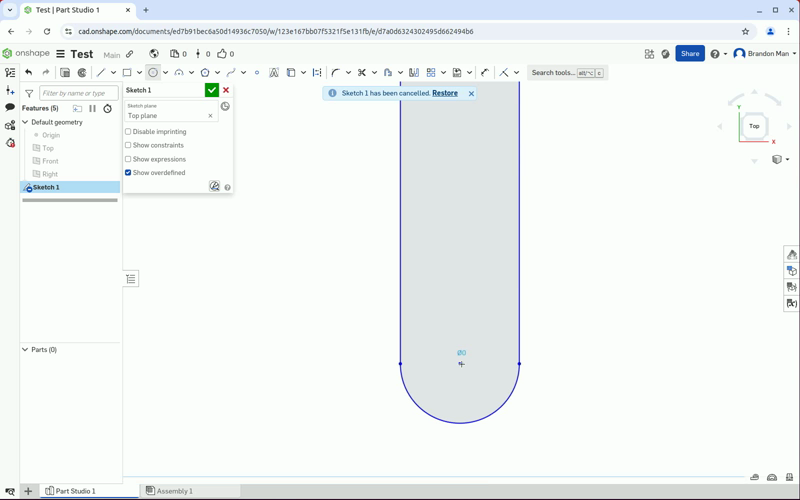
scroll(-6)
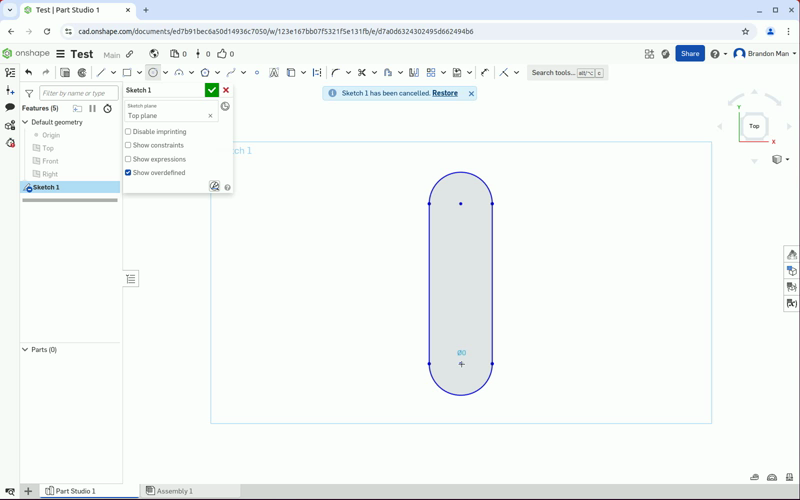
key_up(shift)
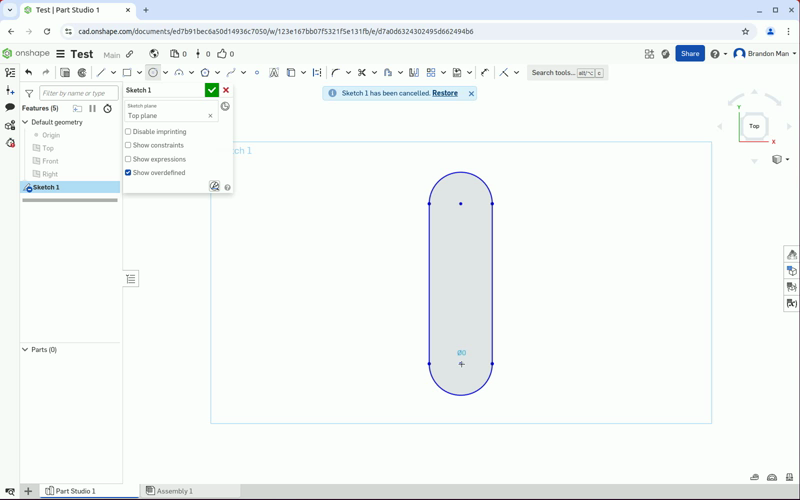
mouse_move(471, 363)
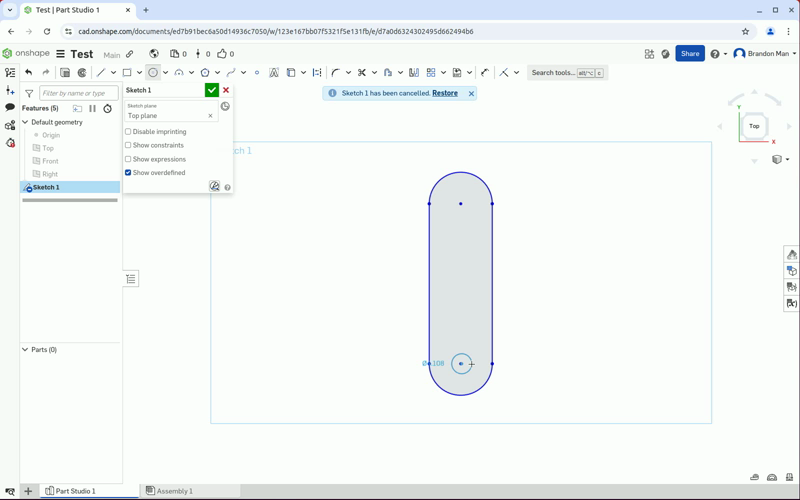
click(471, 363)
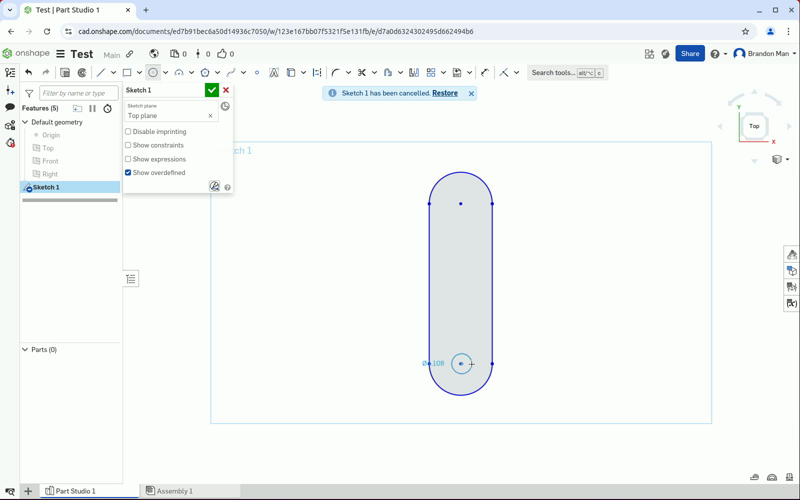
key(esc)
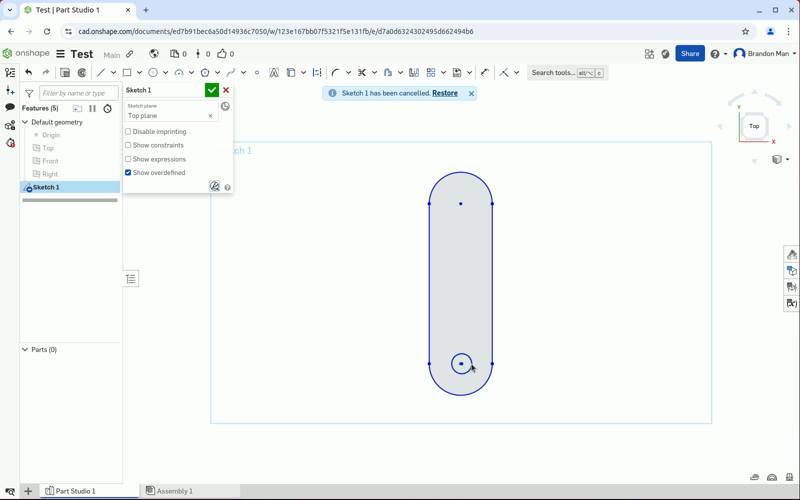
key(c)
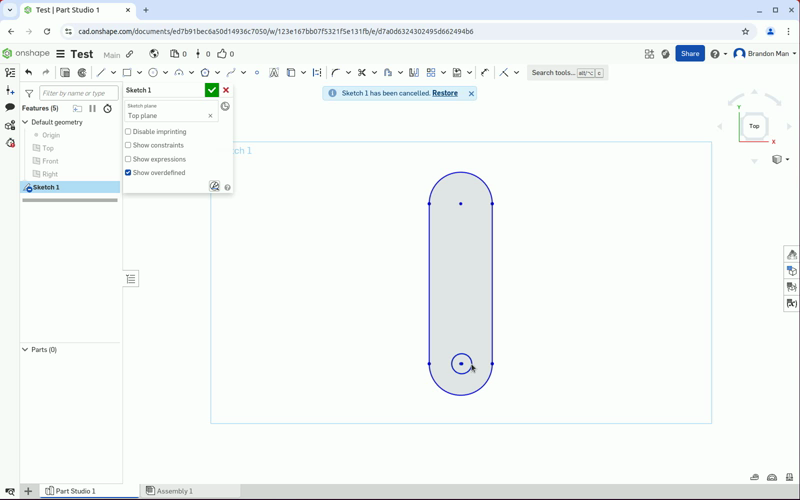
key_down(shift)
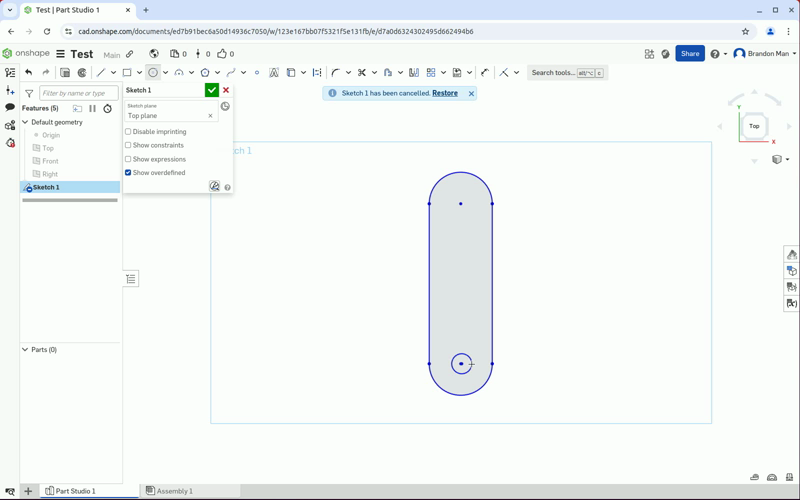
mouse_move(461, 203)
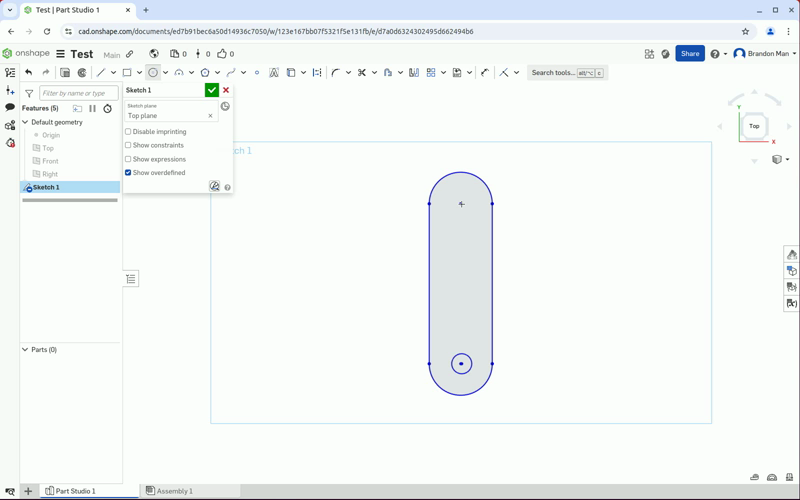
scroll(6)
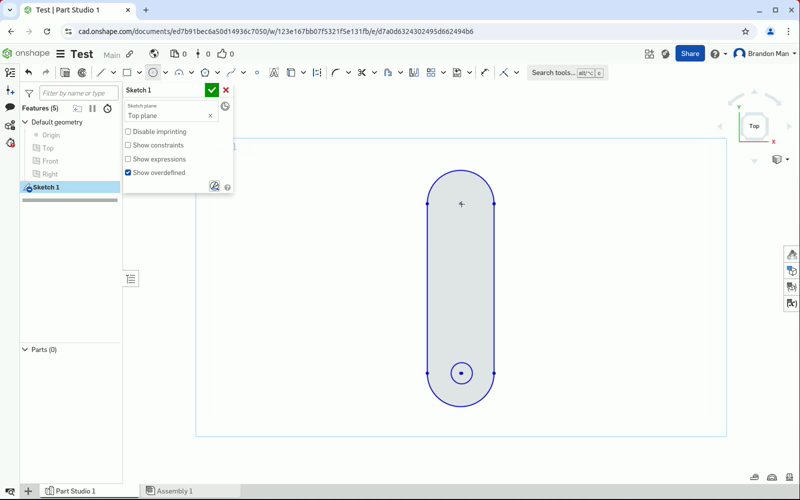
scroll(6)
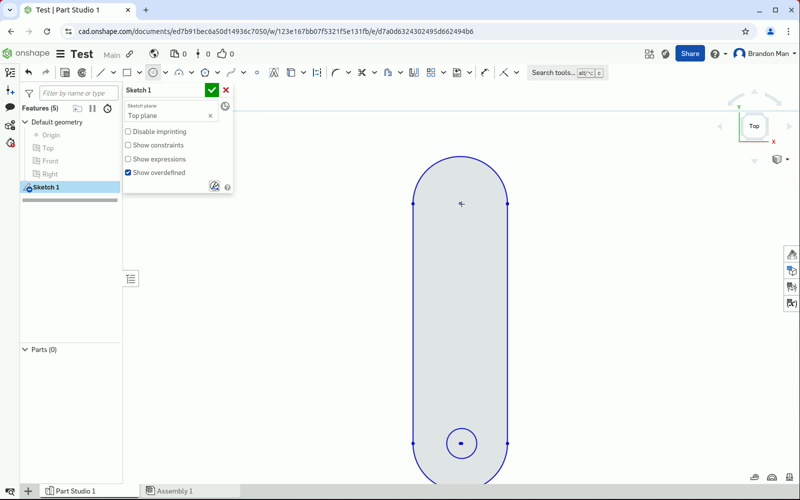
scroll(6)
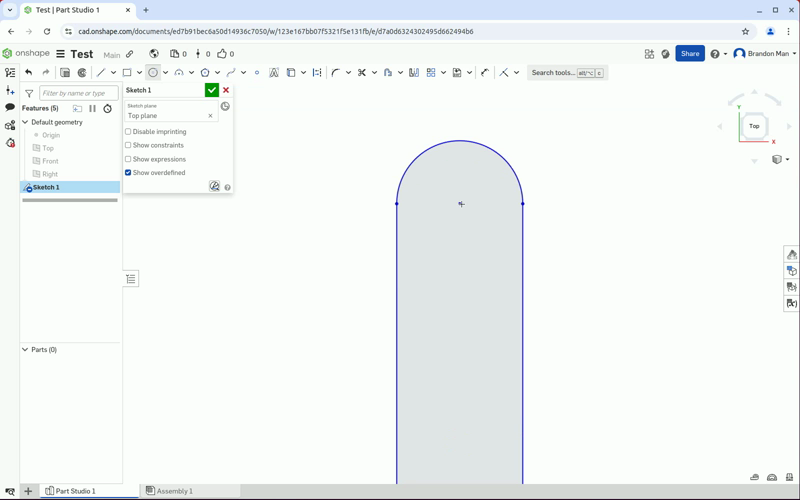
scroll(6)
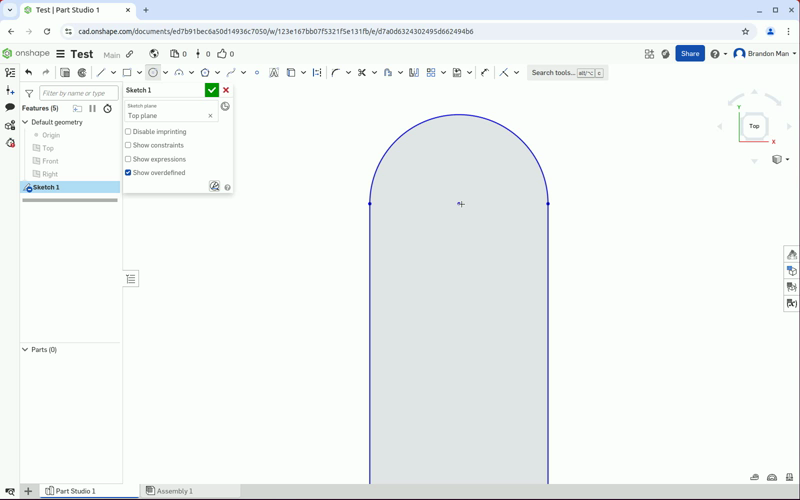
scroll(6)
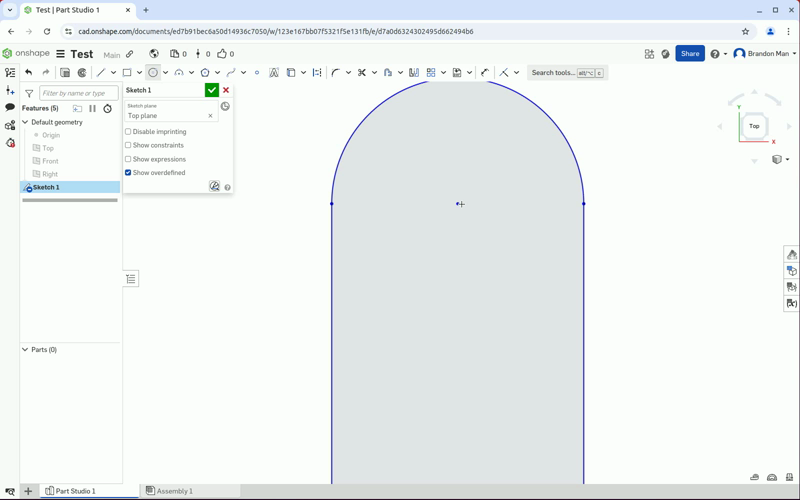
scroll(6)
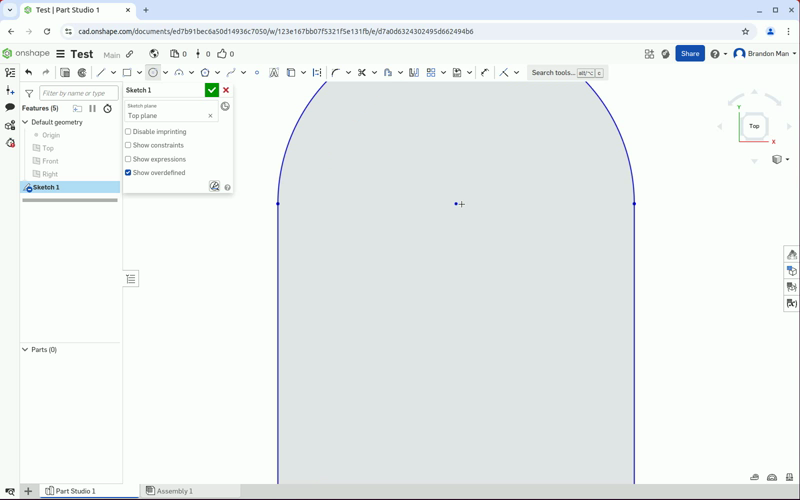
scroll(6)
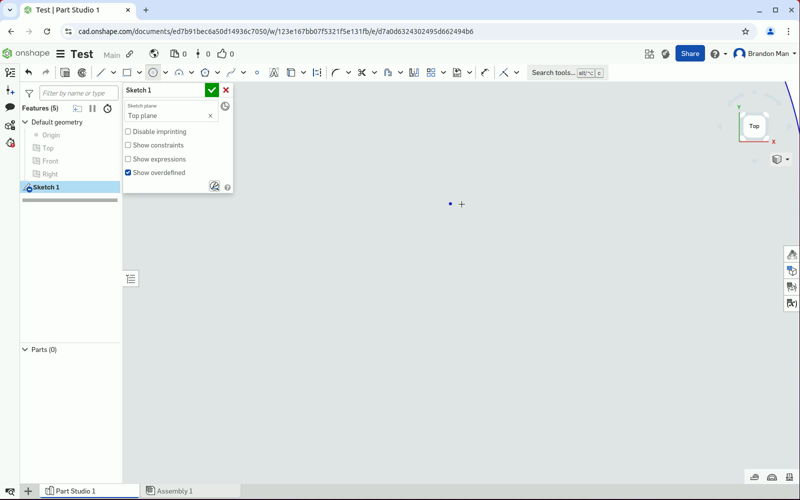
click(461, 203)
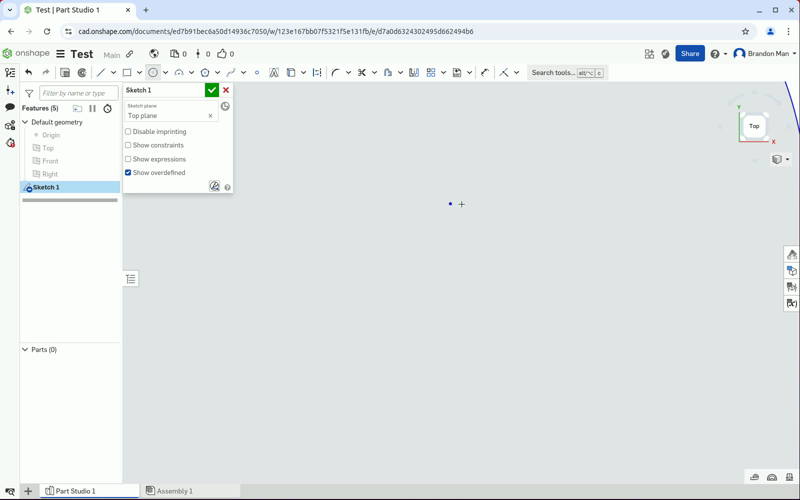
scroll(-6)
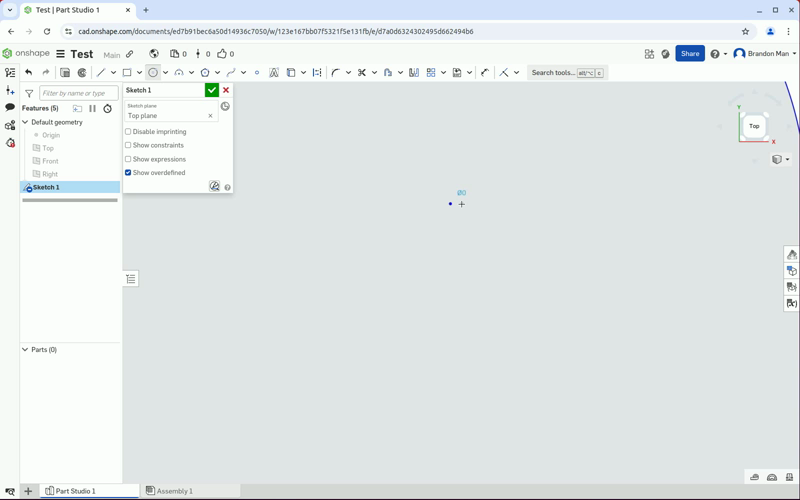
scroll(-6)
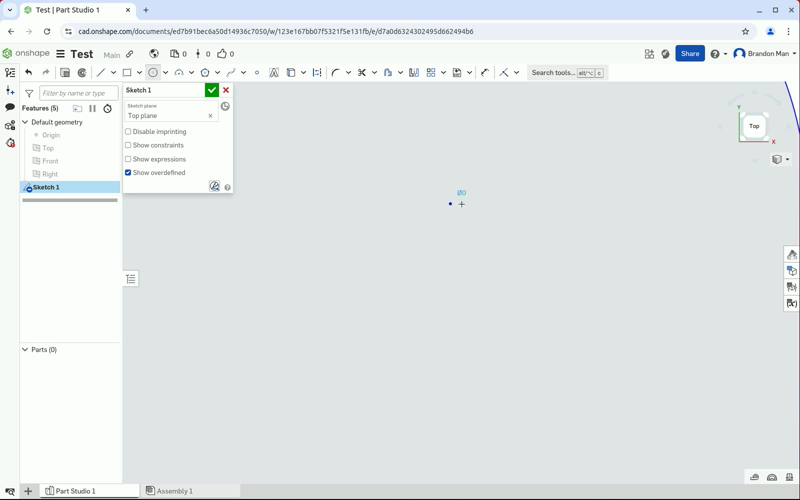
scroll(-6)
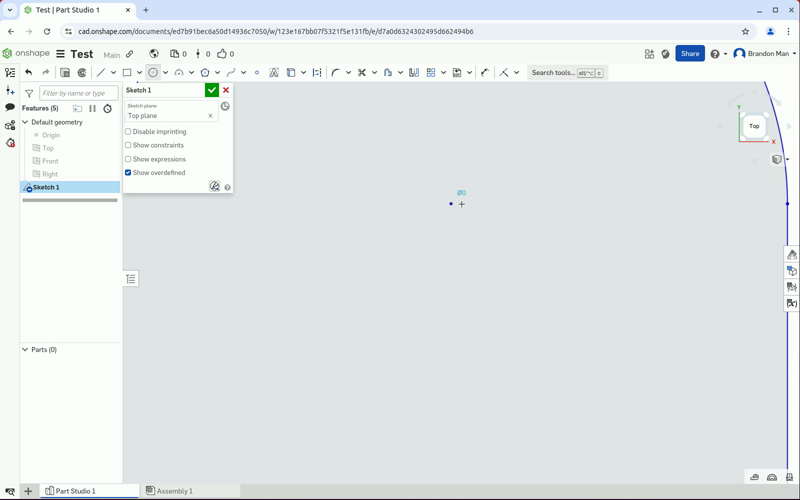
scroll(-6)
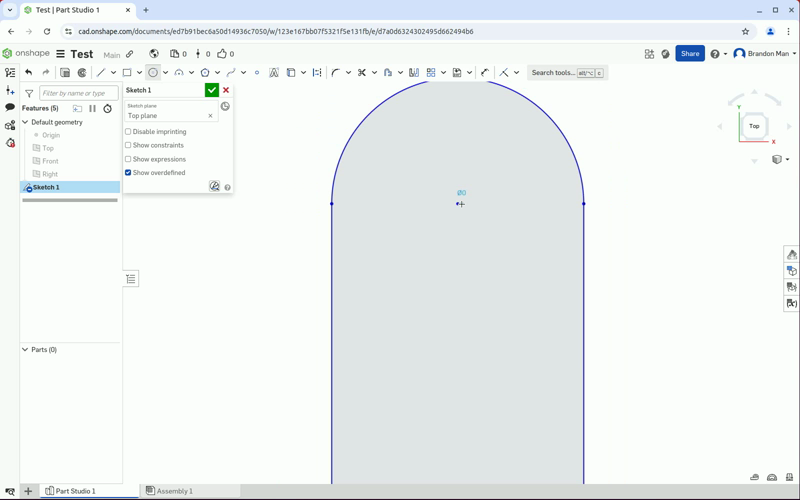
scroll(-6)
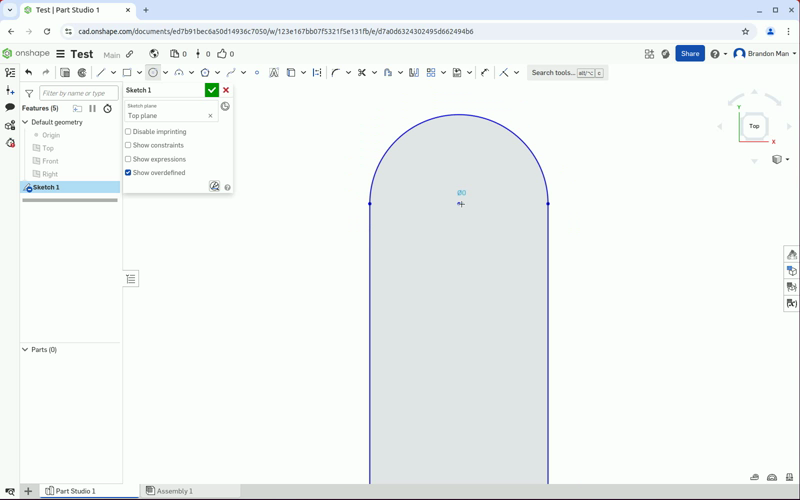
scroll(-6)
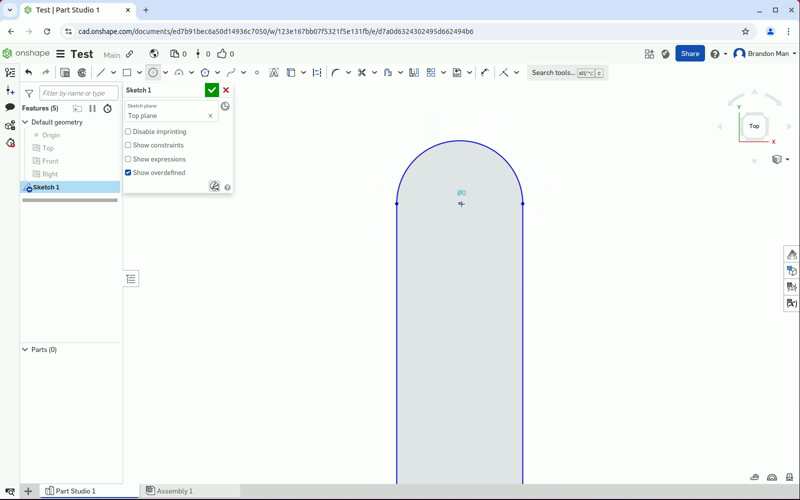
scroll(-6)
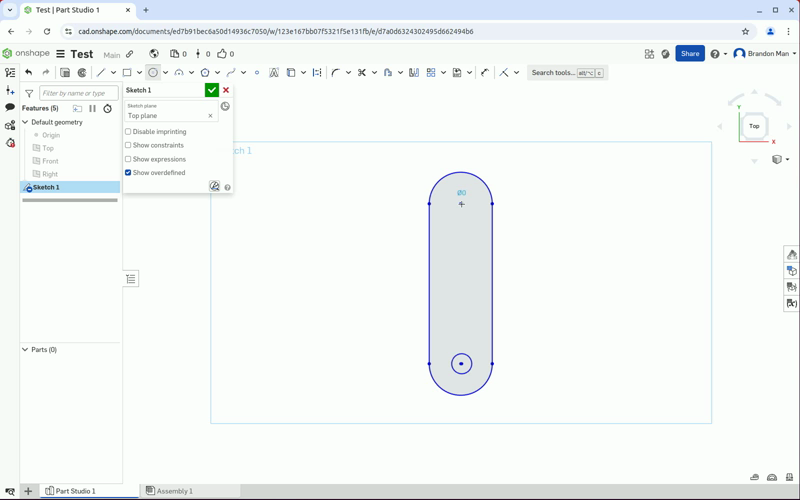
key_up(shift)
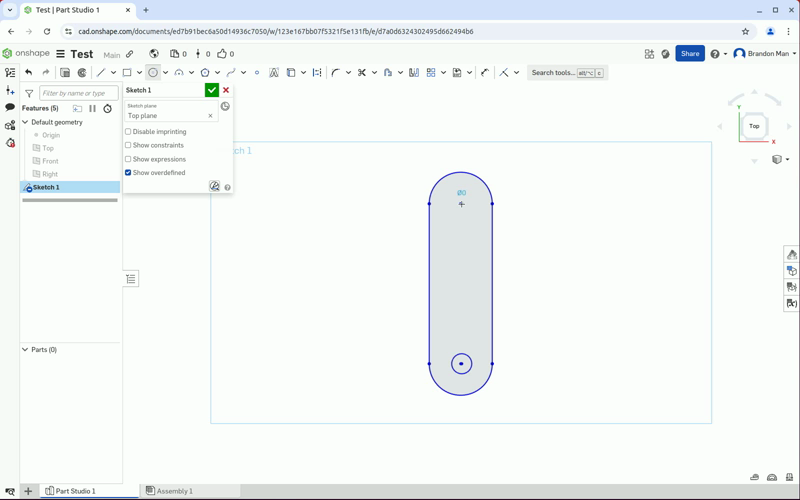
mouse_move(471, 203)
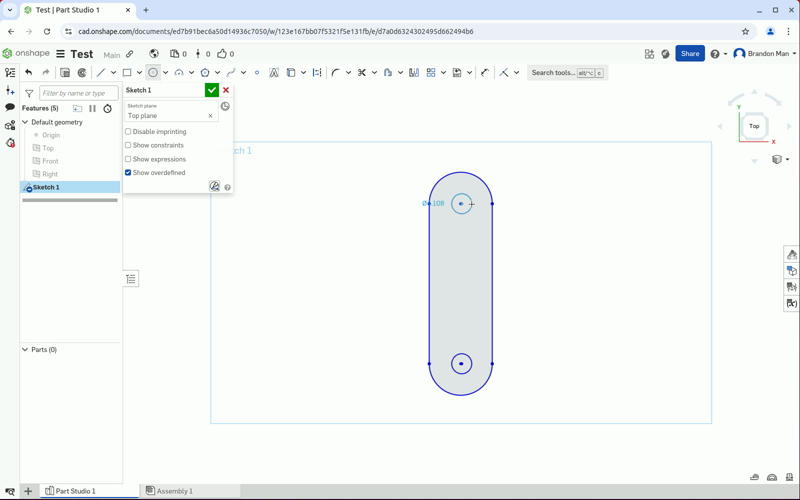
click(471, 203)
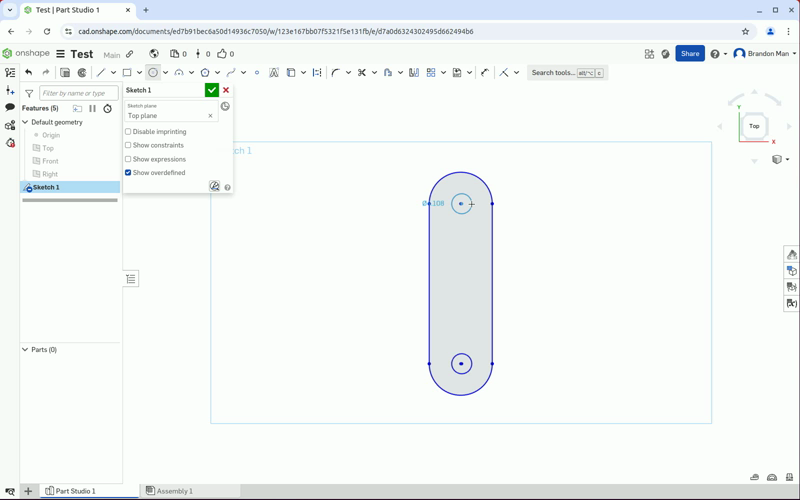
key(esc)
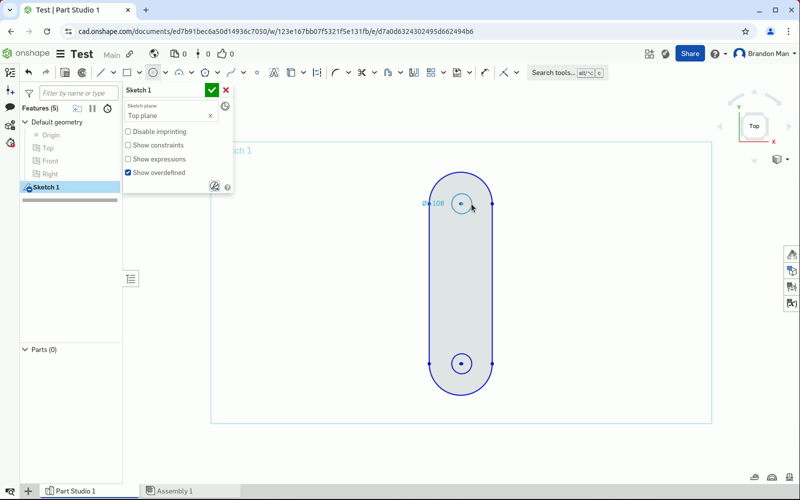
mouse_move(454, 276)
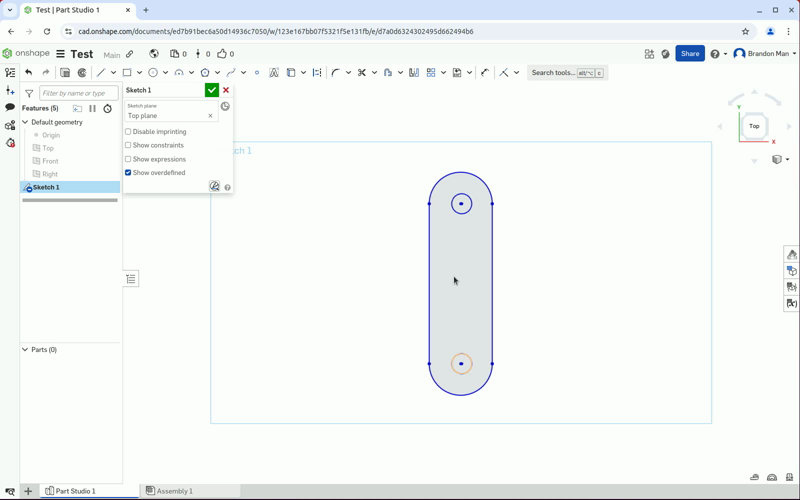
click(454, 276)
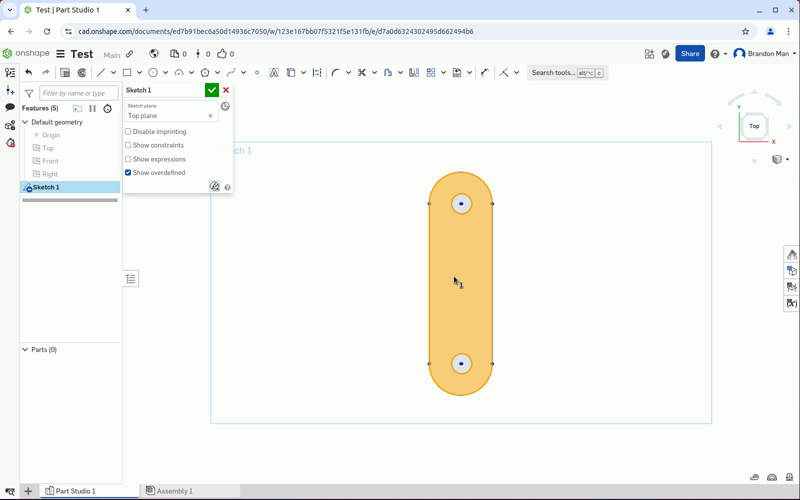
mouse_move(73, 352)
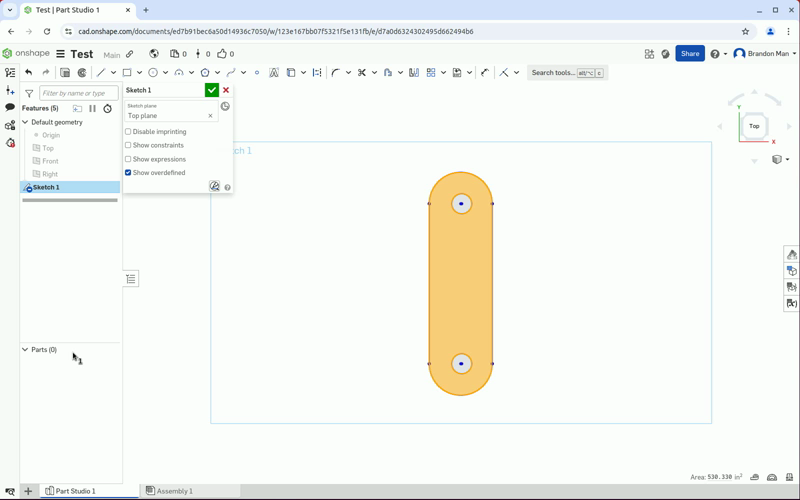
key(shift+y)
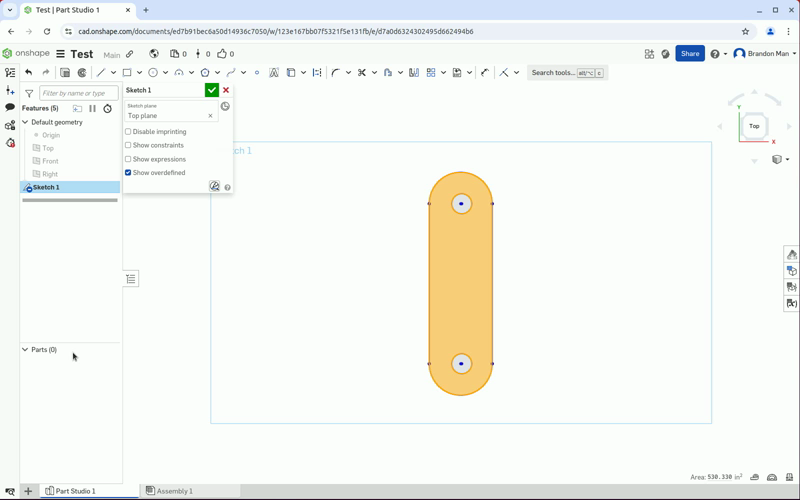
key(shift+e)
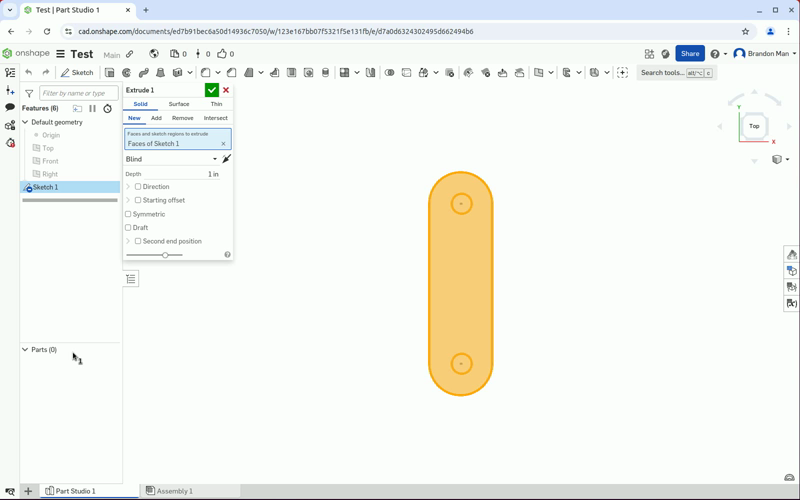
mouse_move(143, 106)
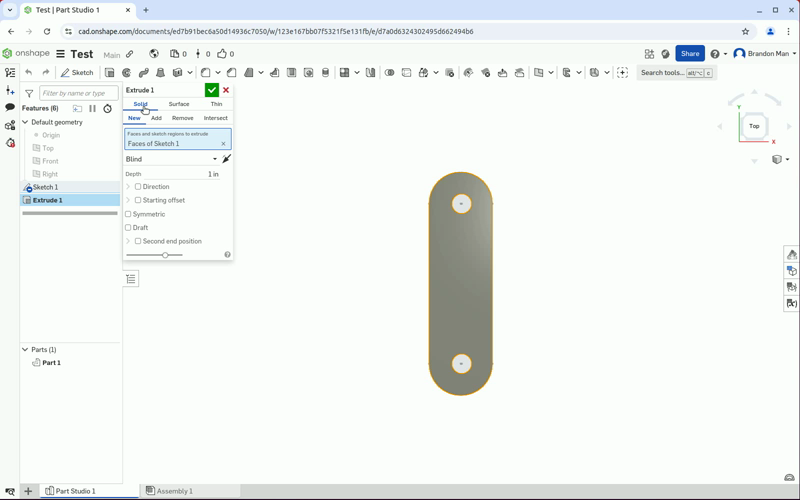
click(143, 106)
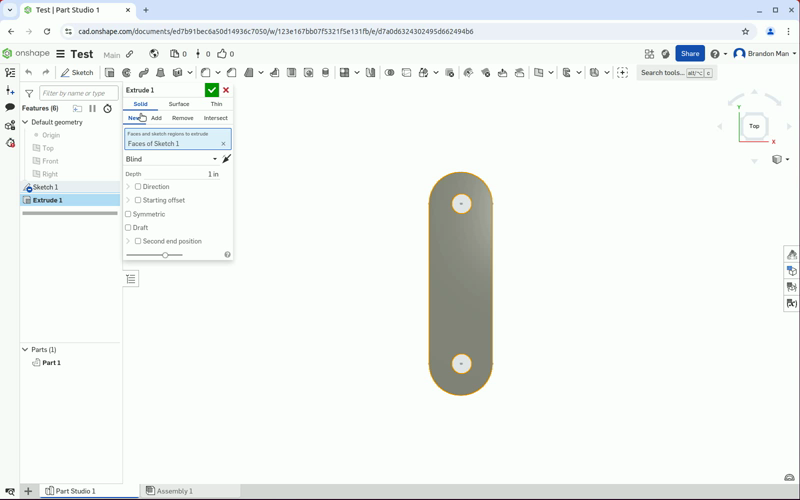
mouse_move(137, 120)
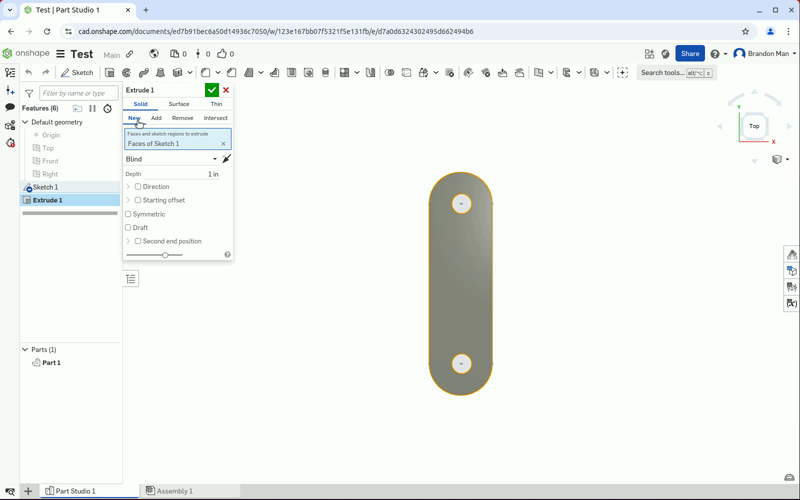
click(137, 120)
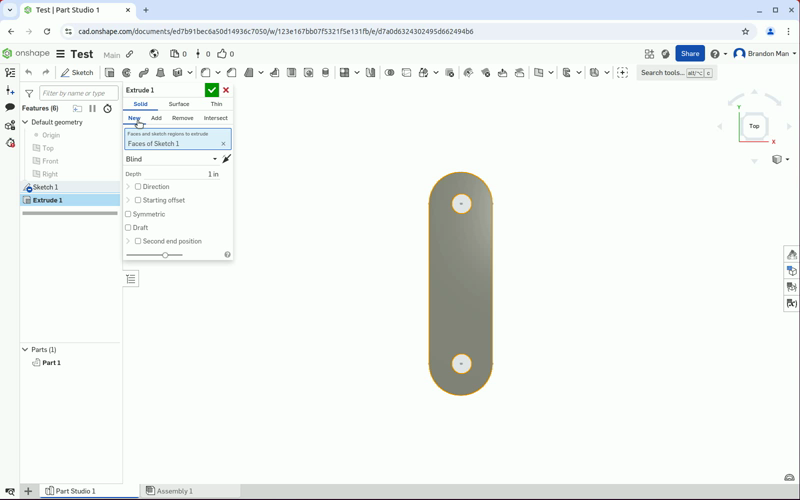
key(tab, 4)
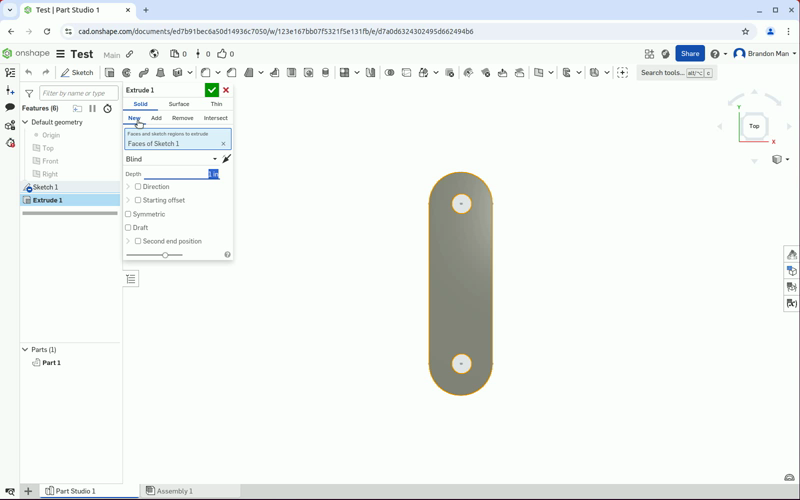
text(-3.37)
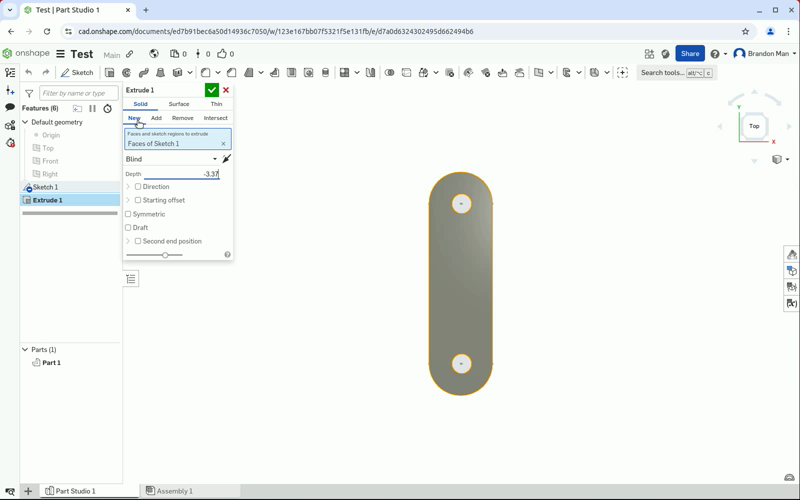
key(enter)
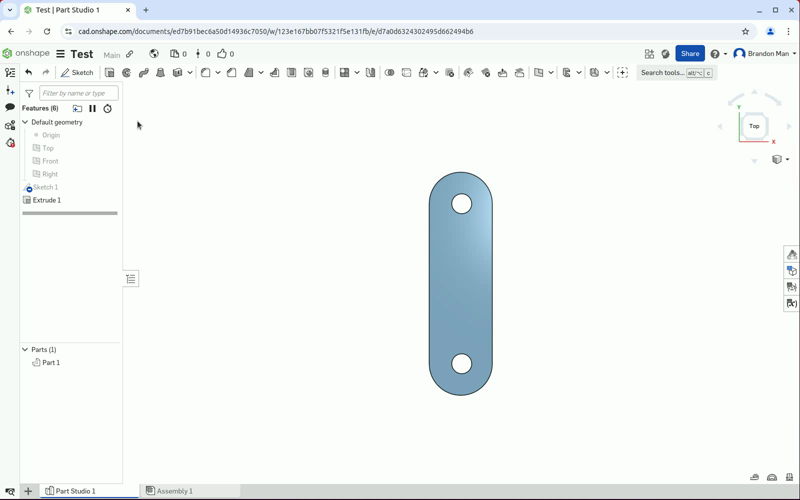
key(shift+h)
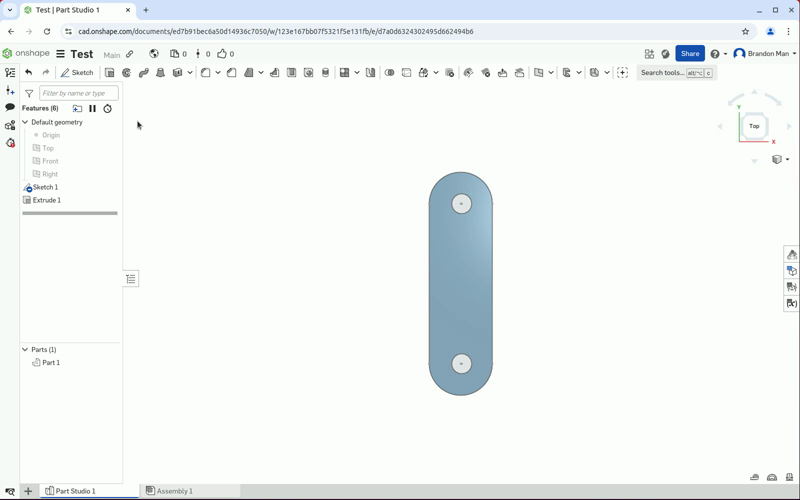
key(shift+h)
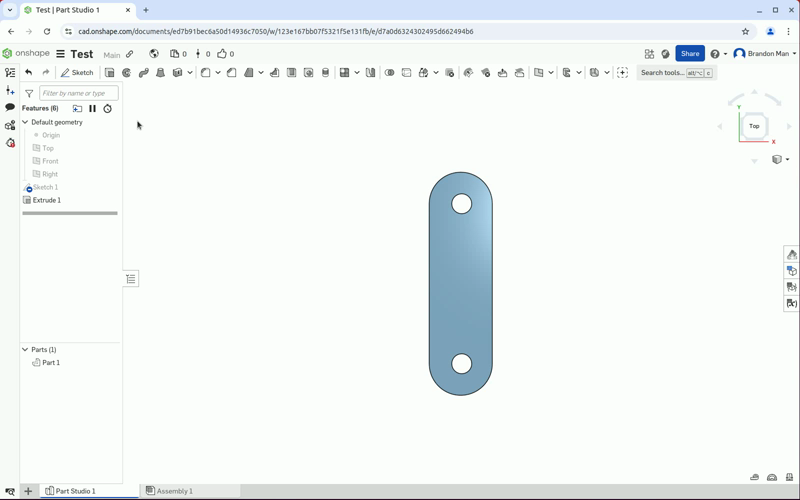
mouse_move(73, 189)
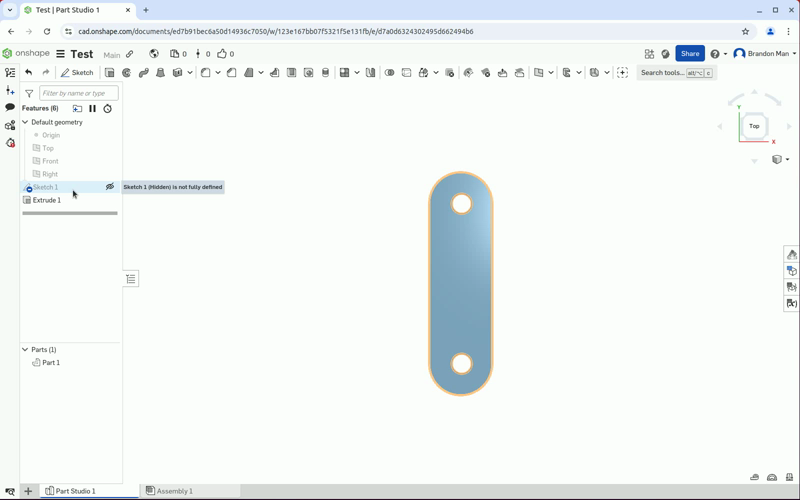
click(73, 189)
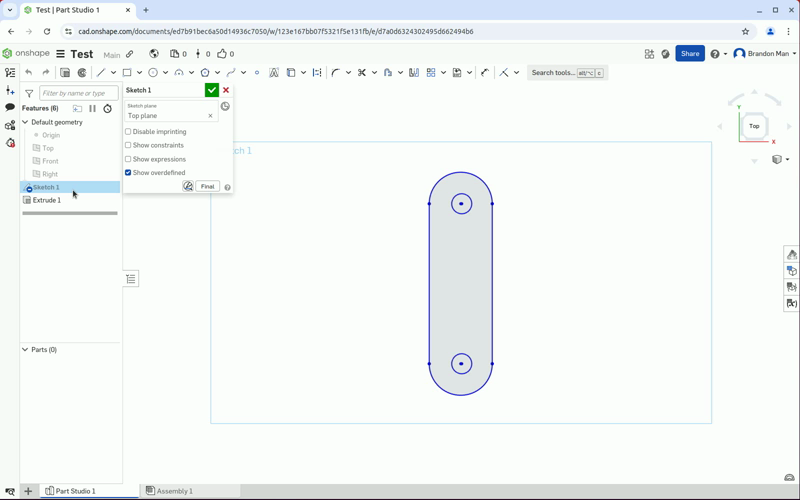
mouse_move(229, 92)
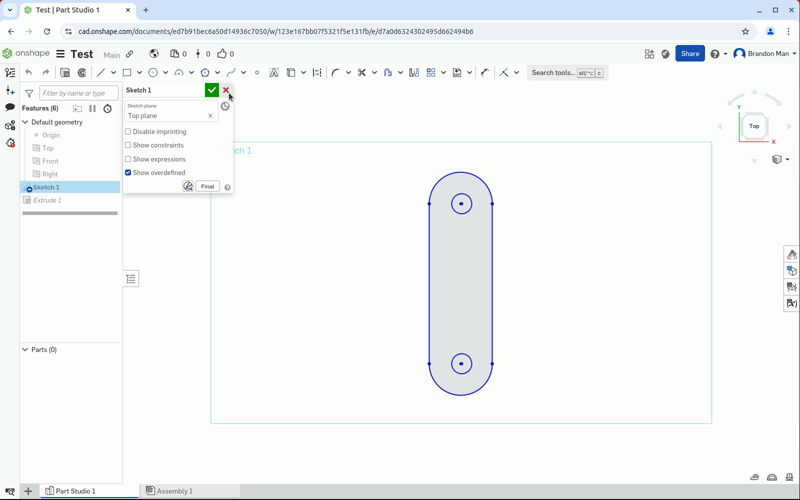
click(229, 92)
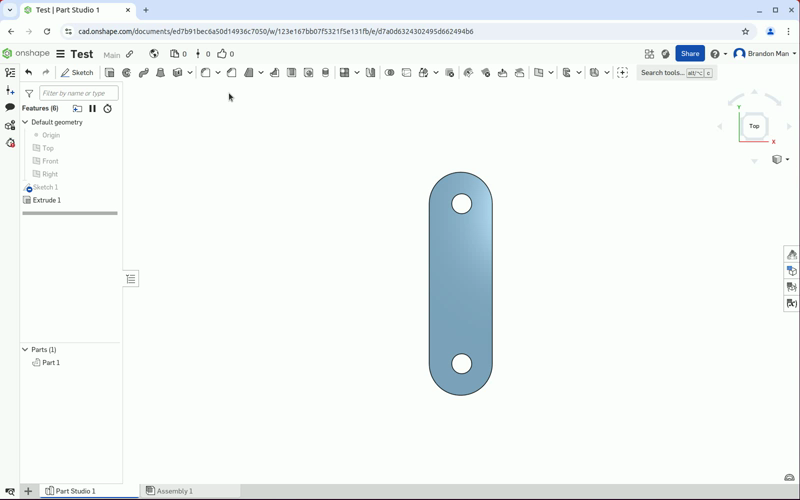
mouse_move(73, 352)
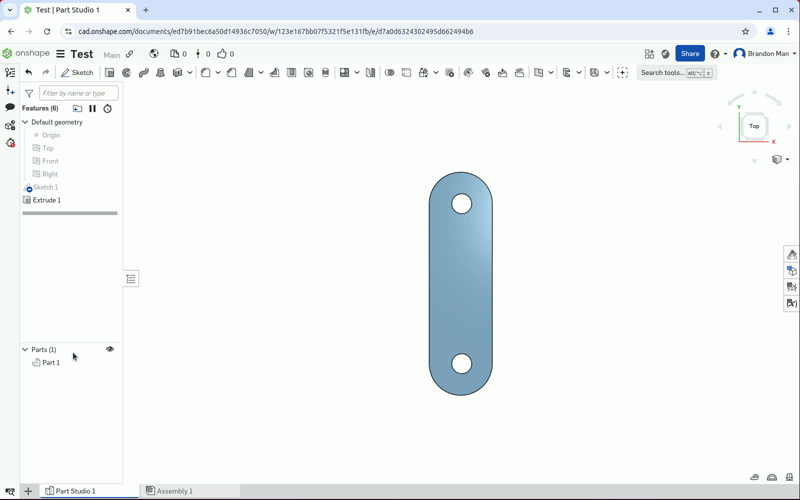
key(y)
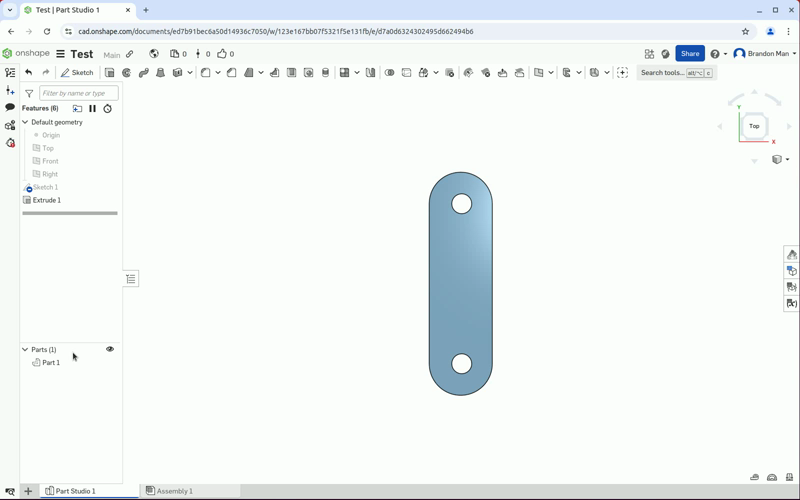
key(shift+p)
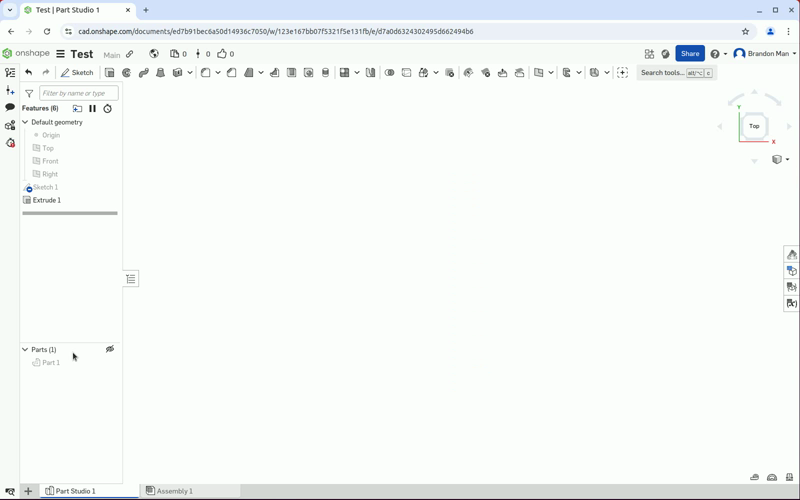
key(space)
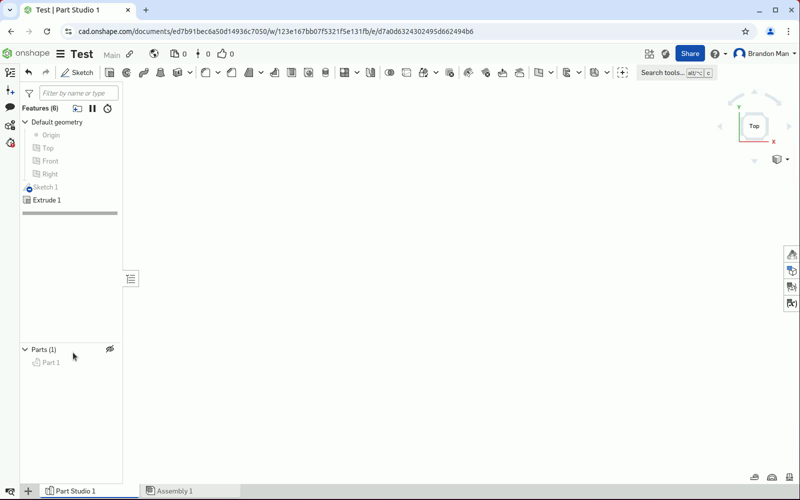
key_down(shift)
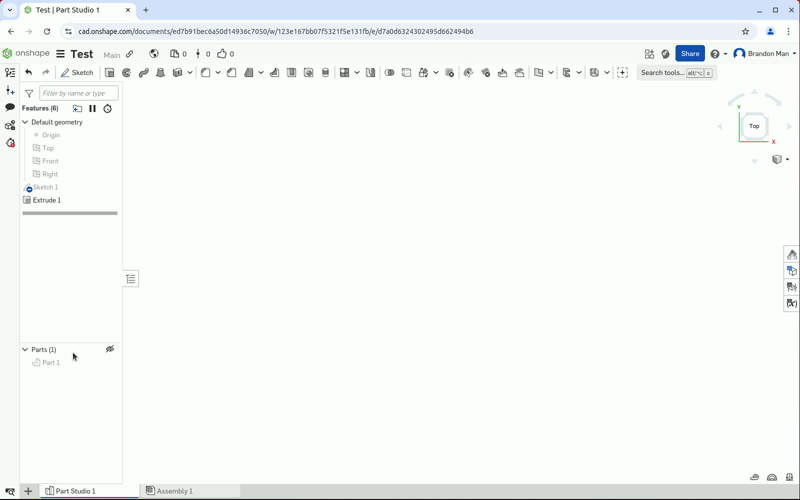
key(up)
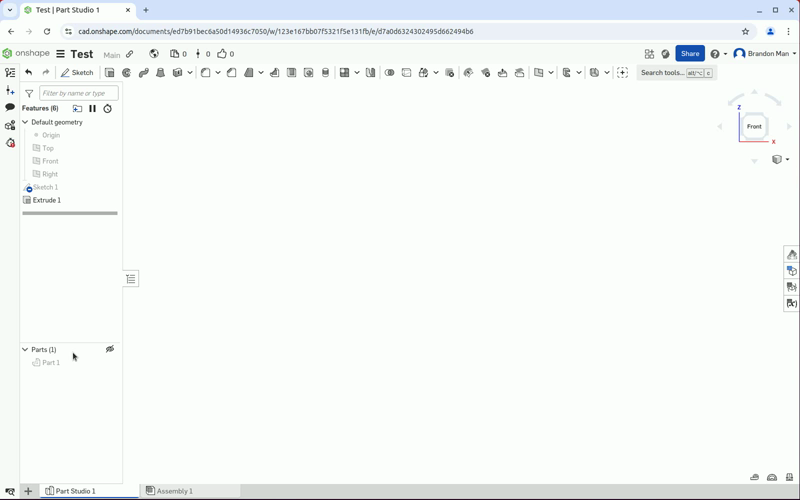
key_up(shift)
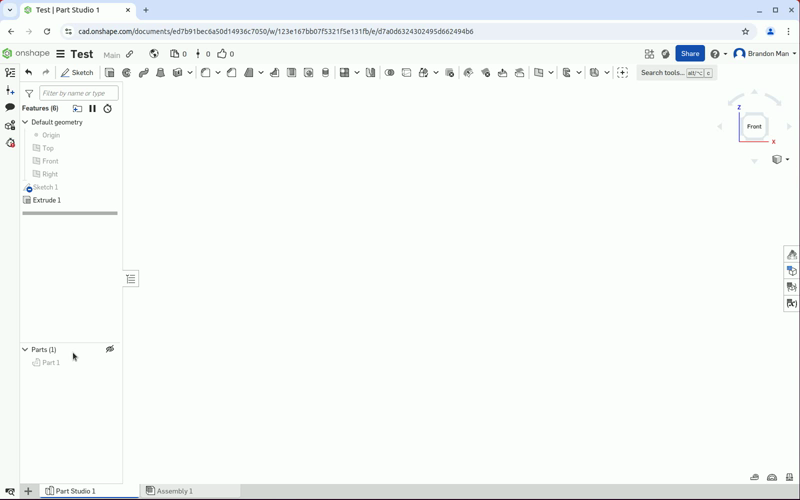
mouse_move(73, 352)
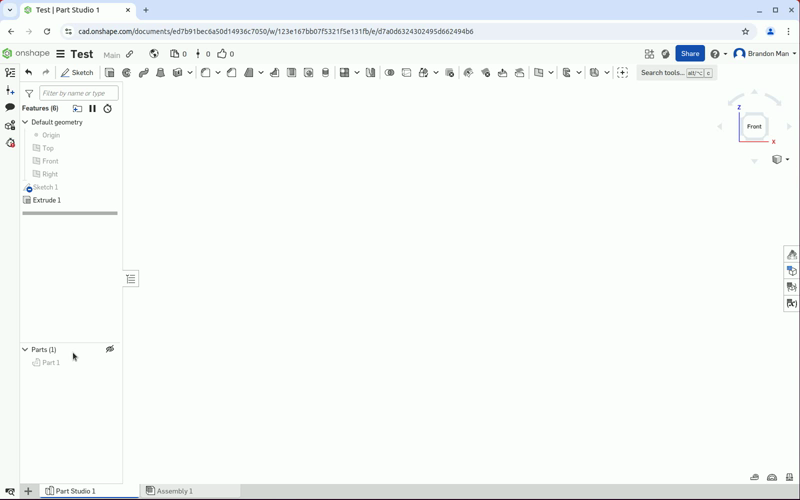
key(shift+y)
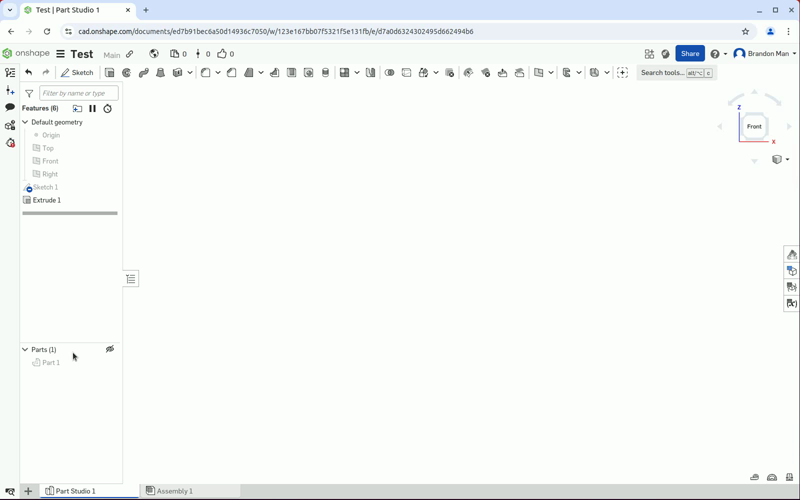
key(shift+s)
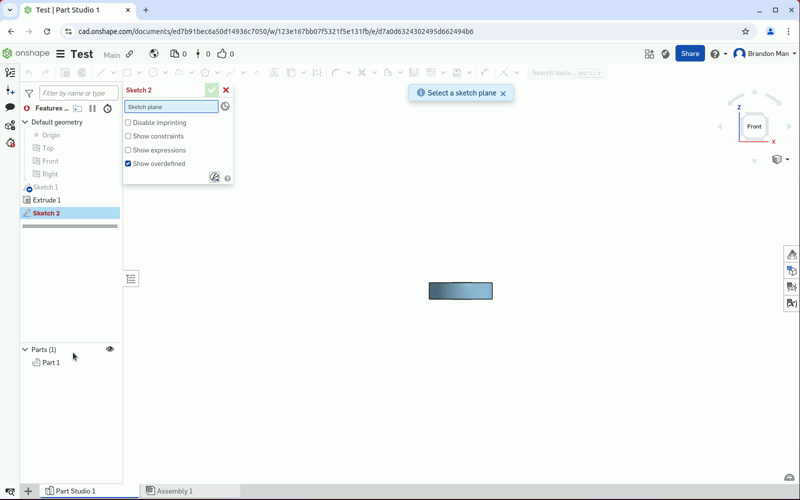
mouse_move(73, 163)
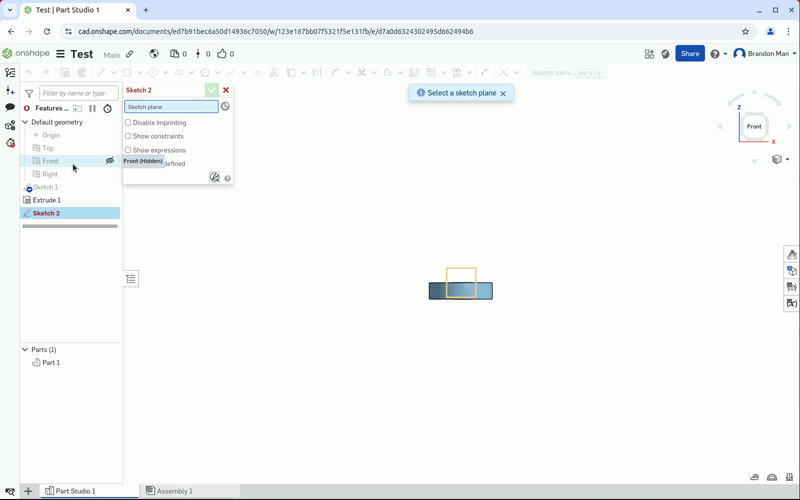
click(73, 163)
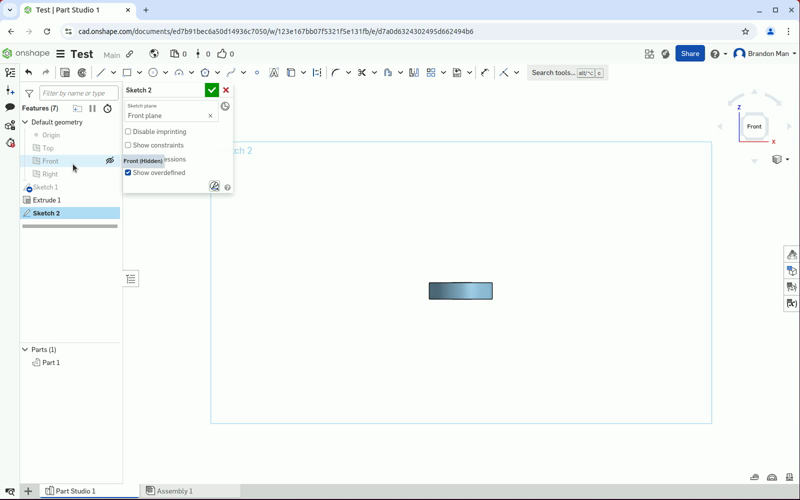
mouse_move(73, 352)
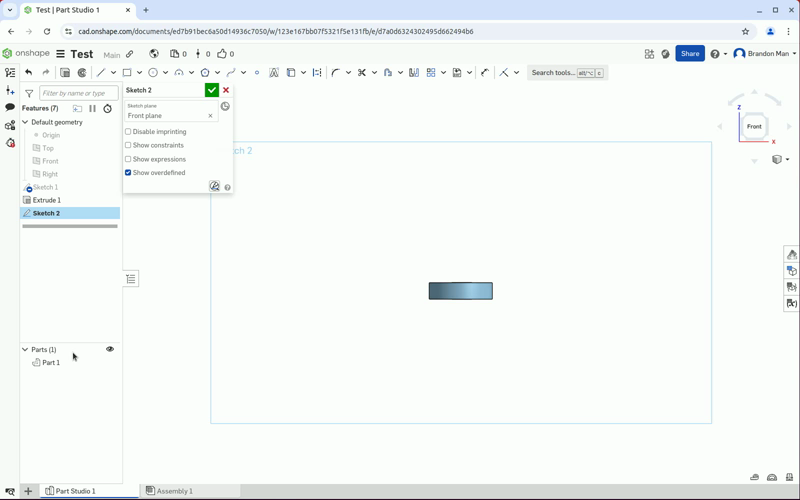
key(y)
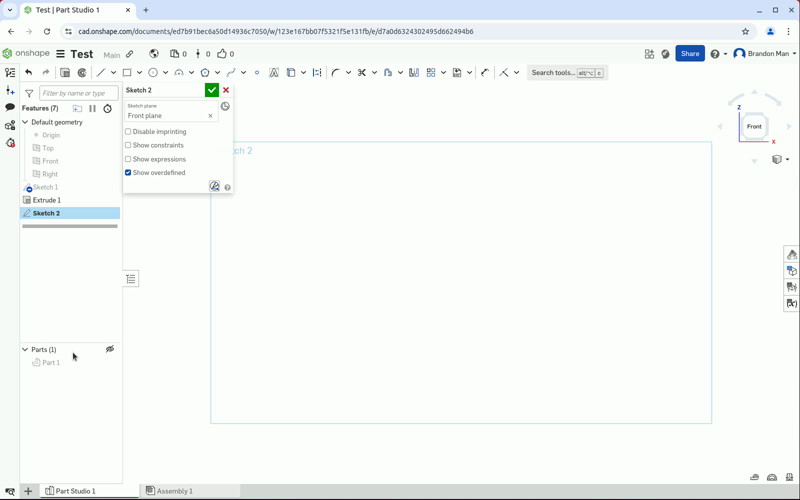
key(l)
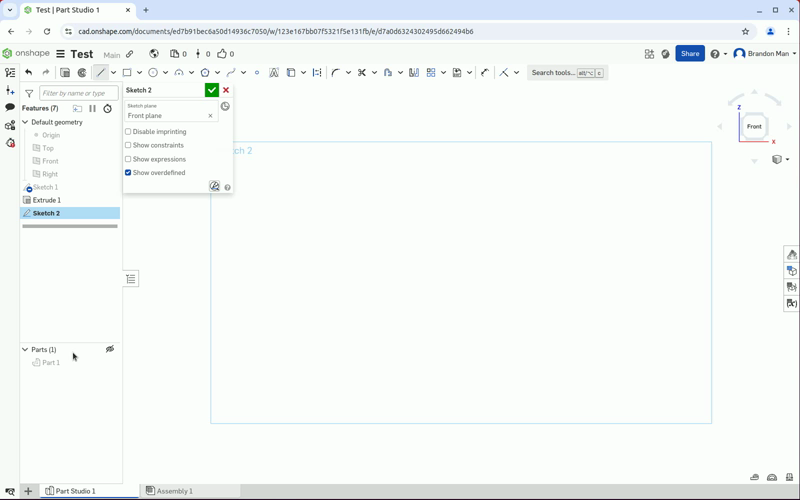
key_down(shift)
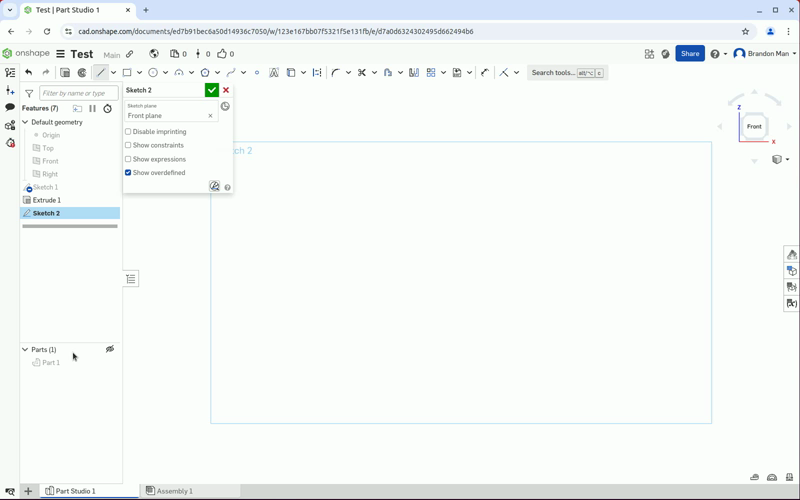
mouse_move(445, 282)
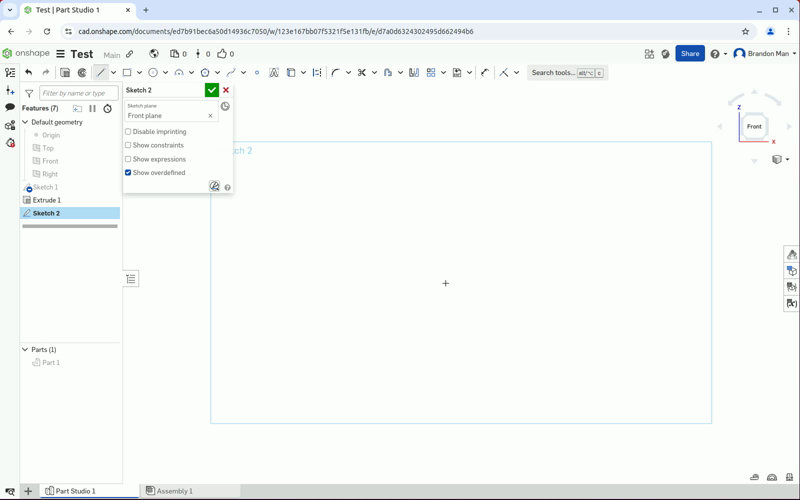
click(445, 282)
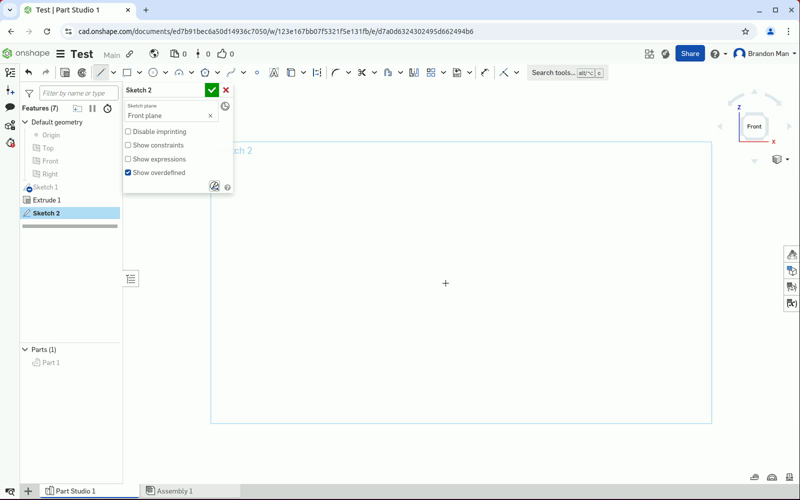
key_up(shift)
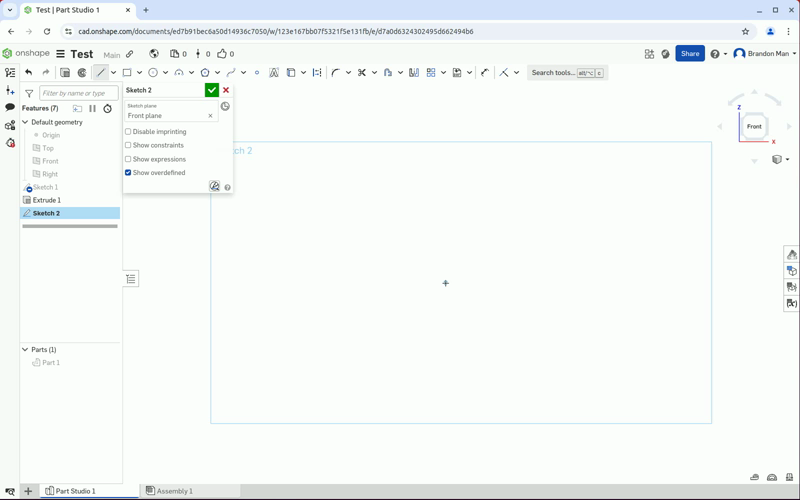
key_down(shift)
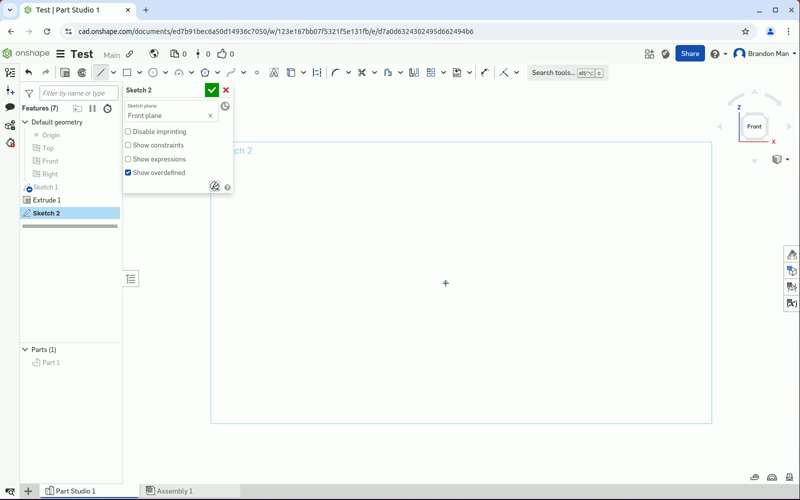
mouse_move(475, 282)
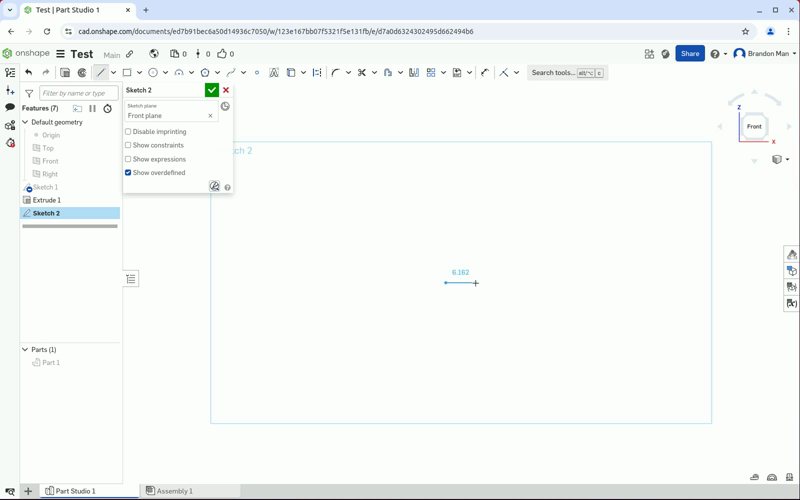
mouse_move(476, 282)
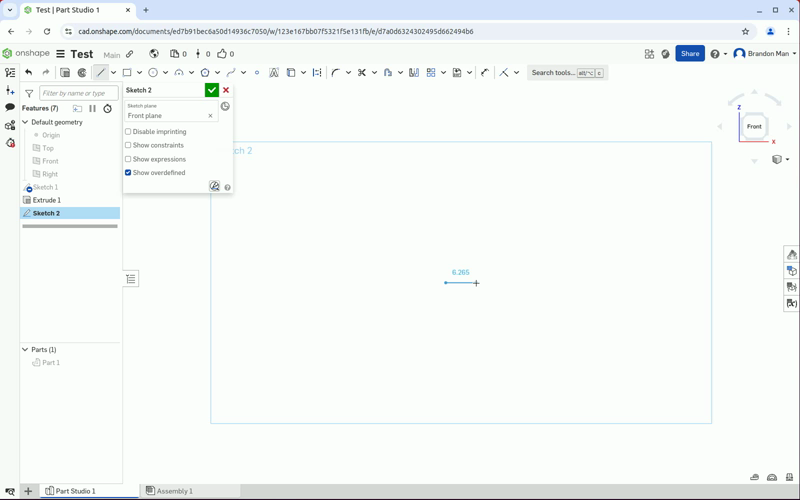
click(476, 282)
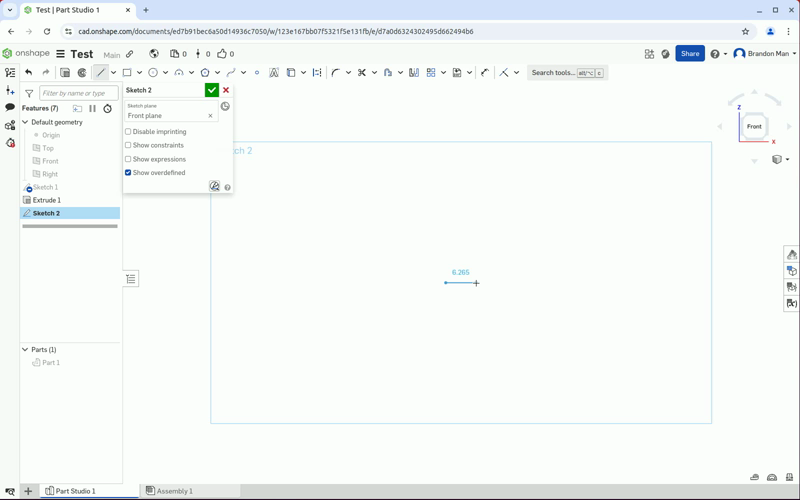
key_up(shift)
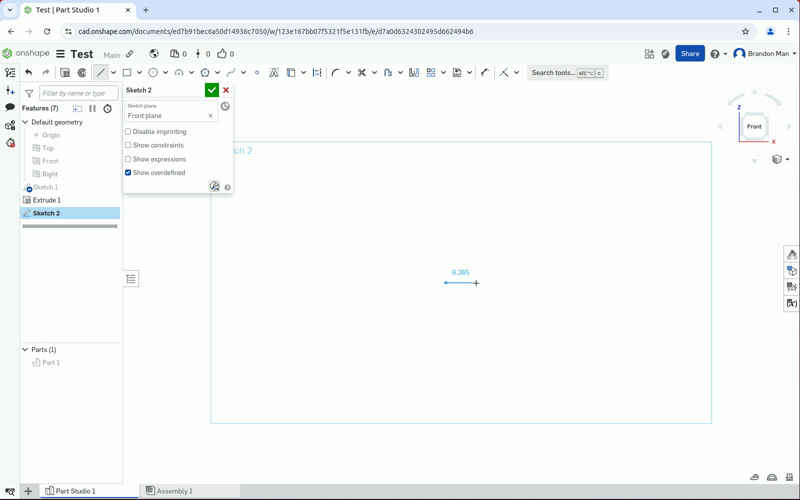
key_down(shift)
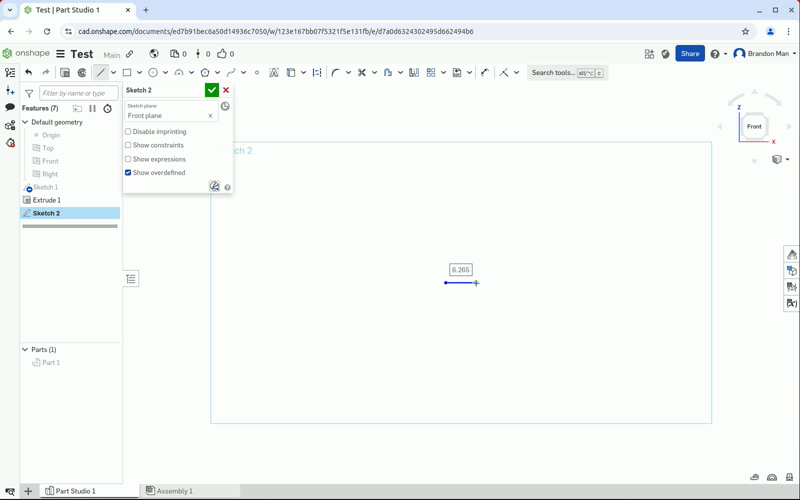
mouse_move(506, 282)
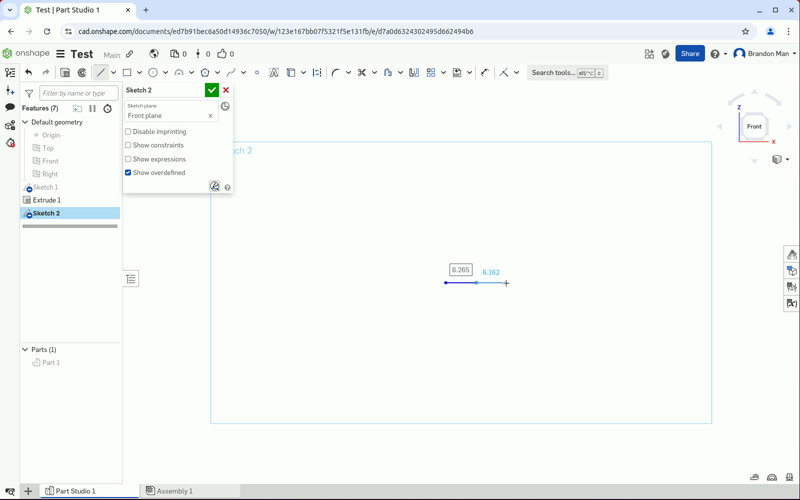
mouse_move(476, 236)
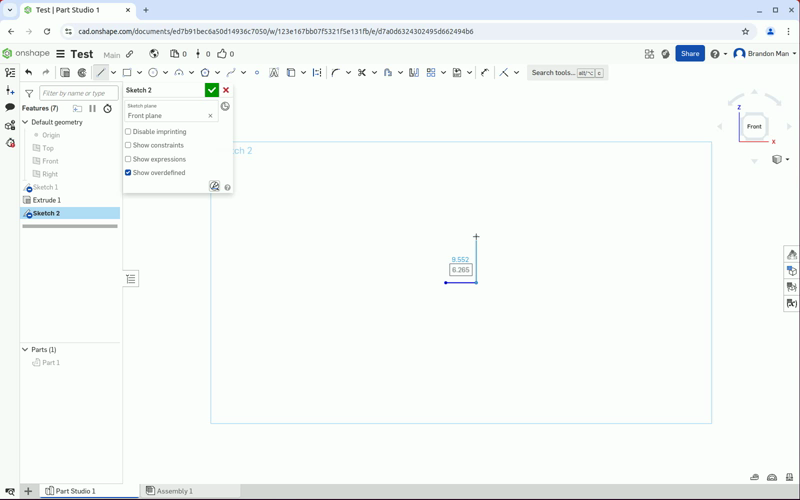
click(476, 236)
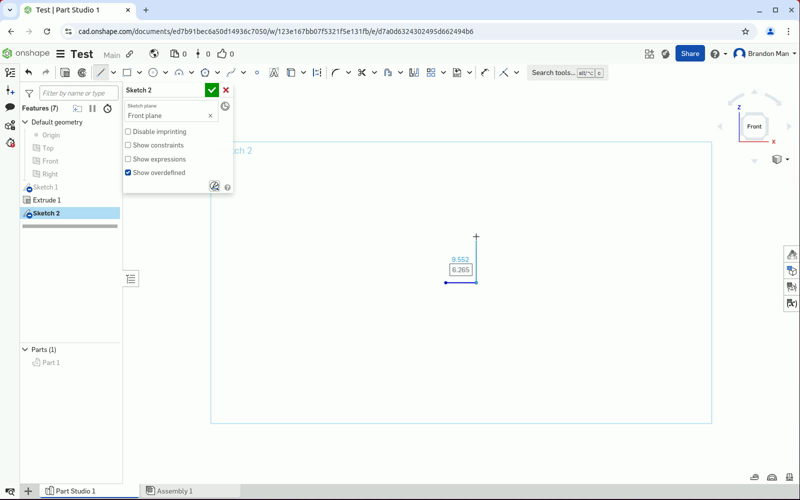
key_up(shift)
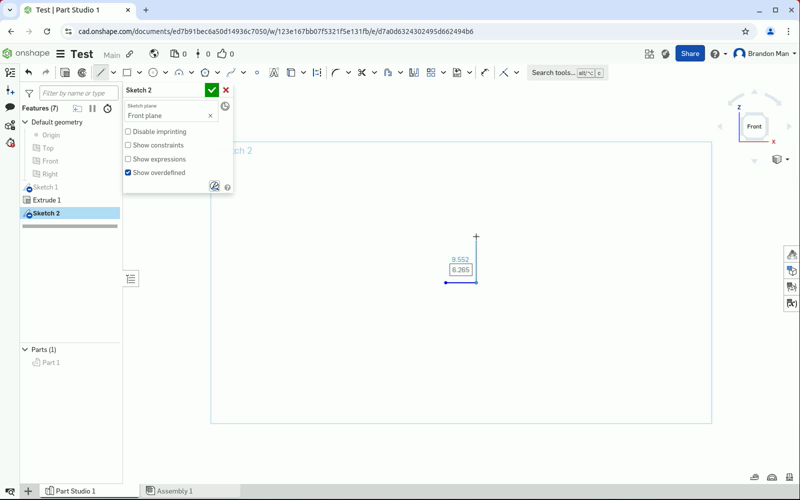
key(esc)
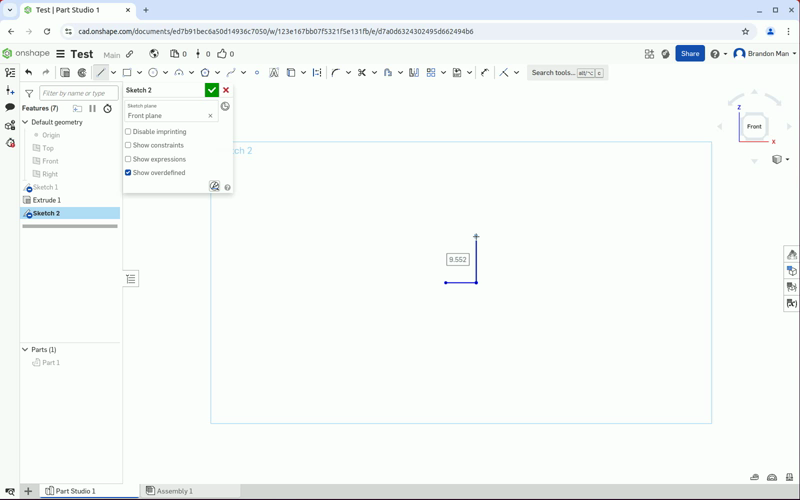
key(a)
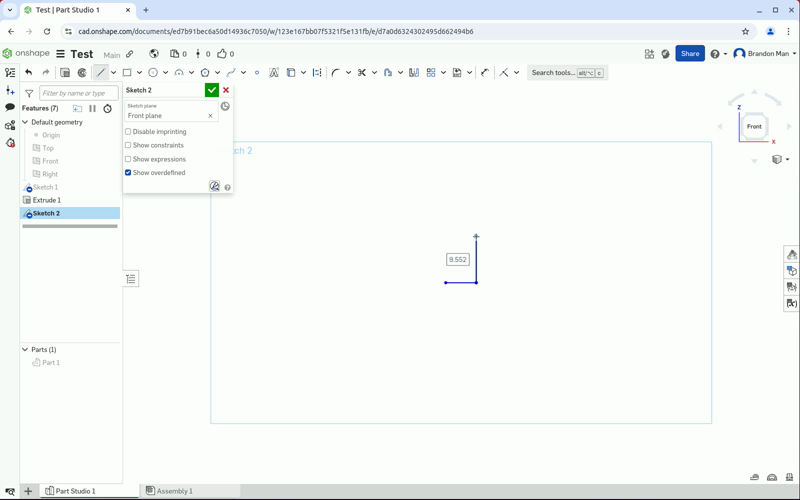
mouse_move(476, 236)
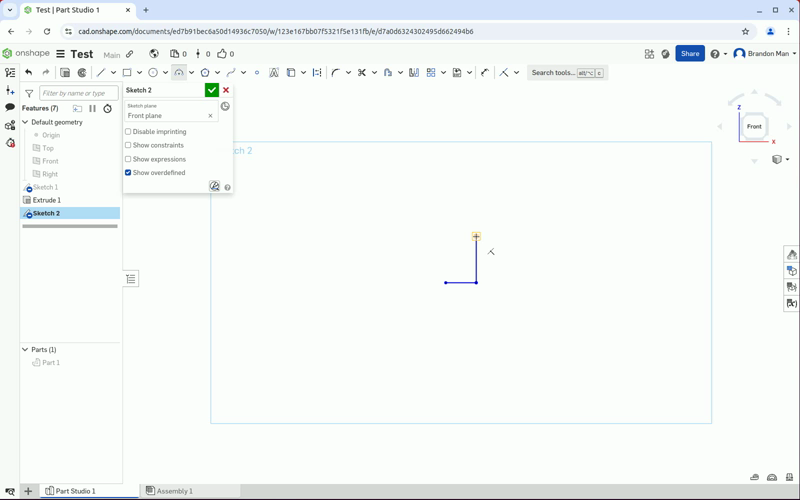
click(476, 236)
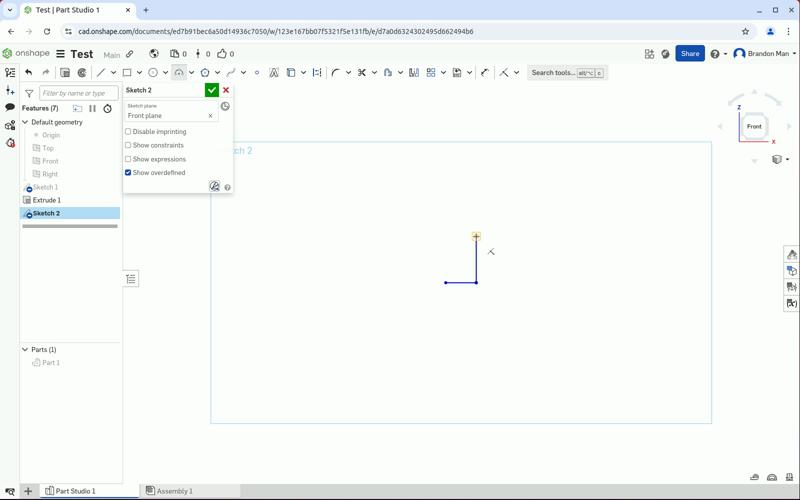
key_down(shift)
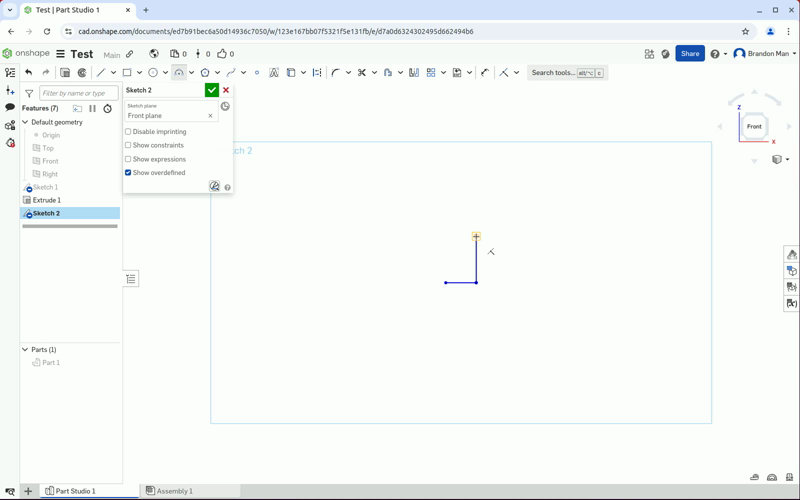
mouse_move(445, 236)
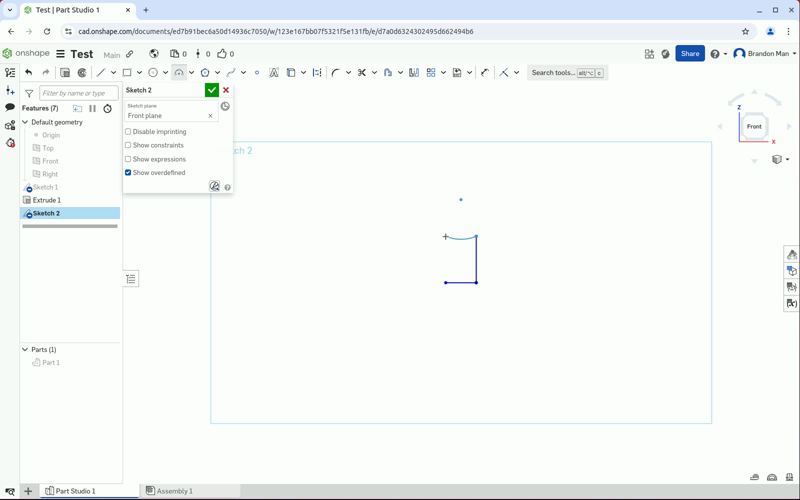
click(445, 236)
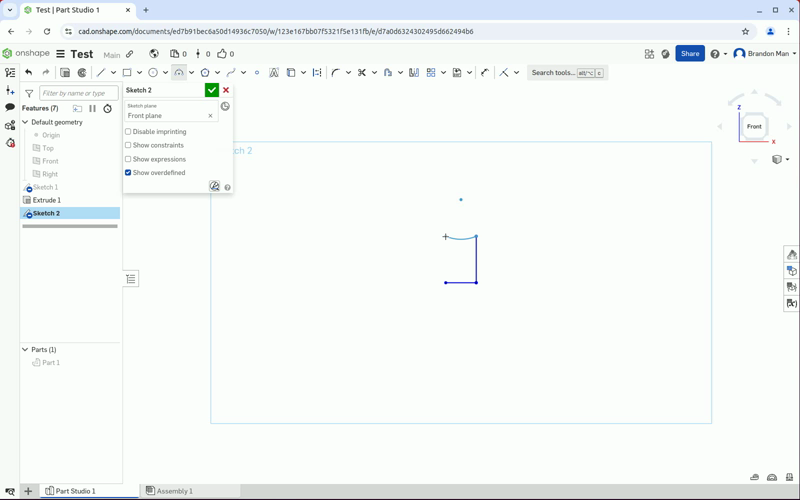
mouse_move(461, 220)
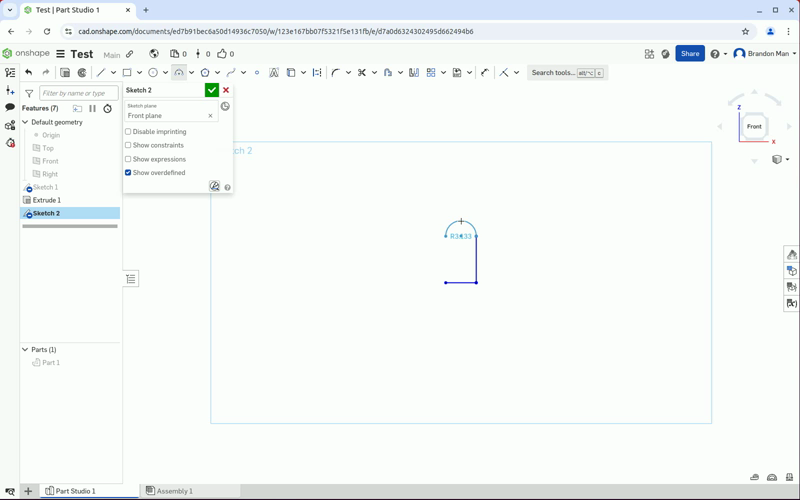
click(461, 220)
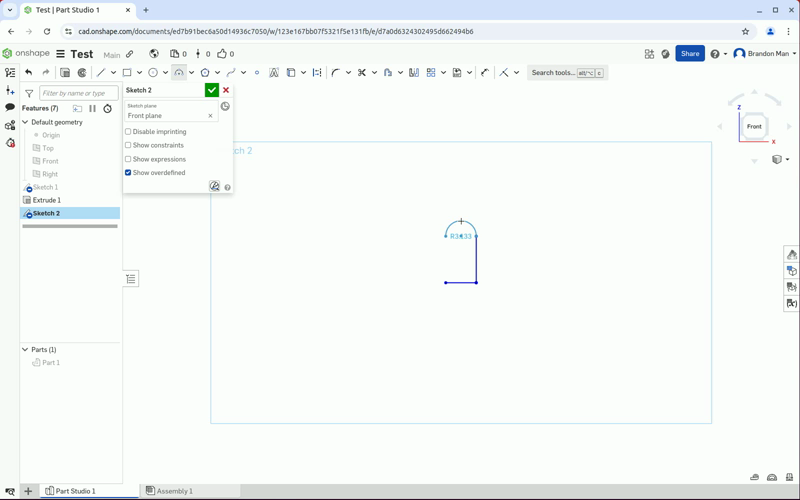
key_up(shift)
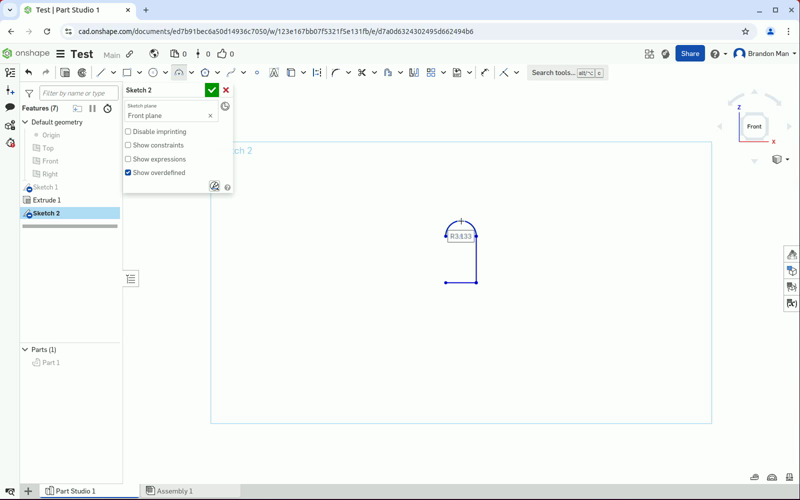
key(esc)
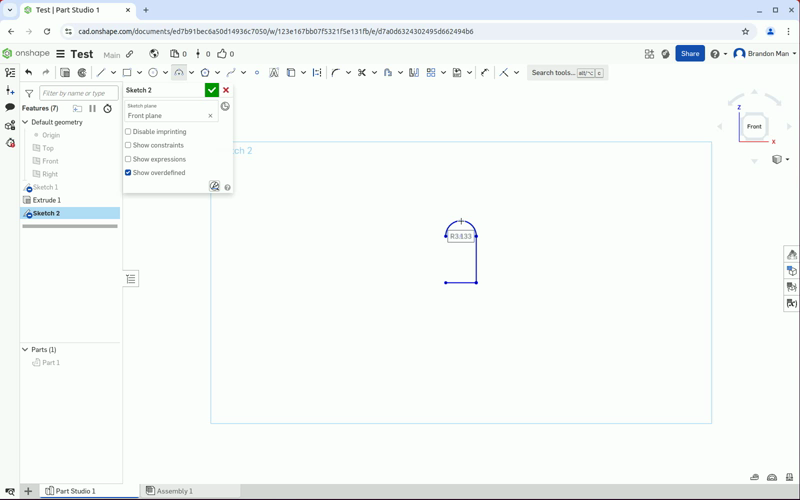
key(l)
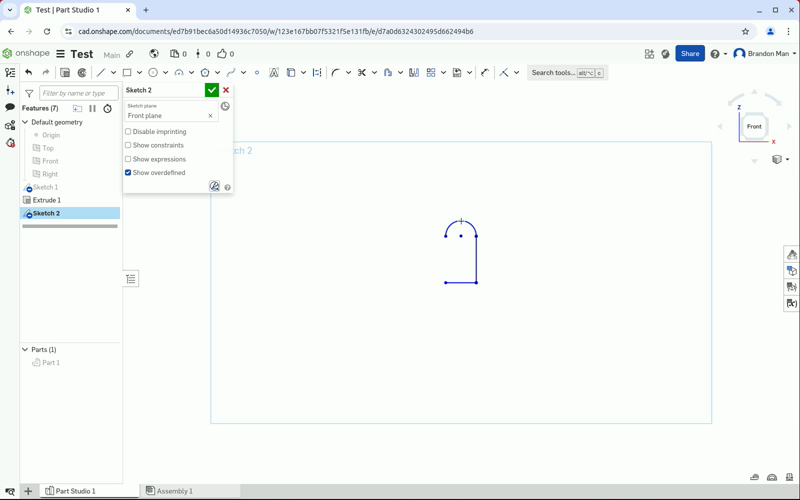
mouse_move(445, 236)
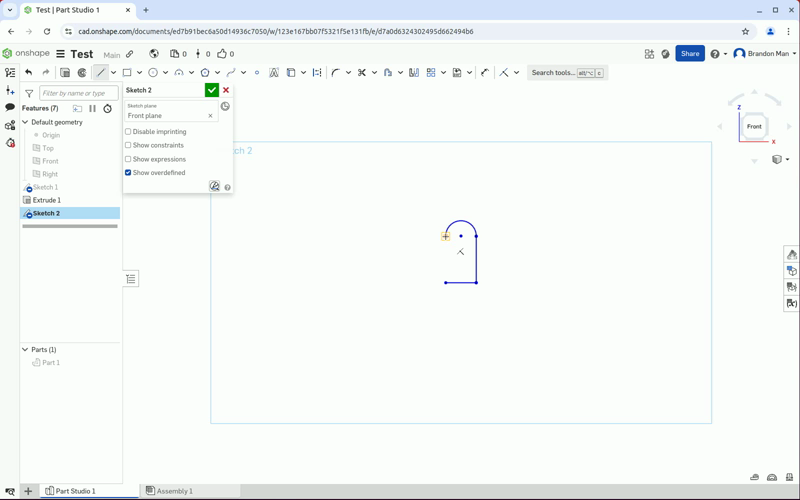
click(445, 236)
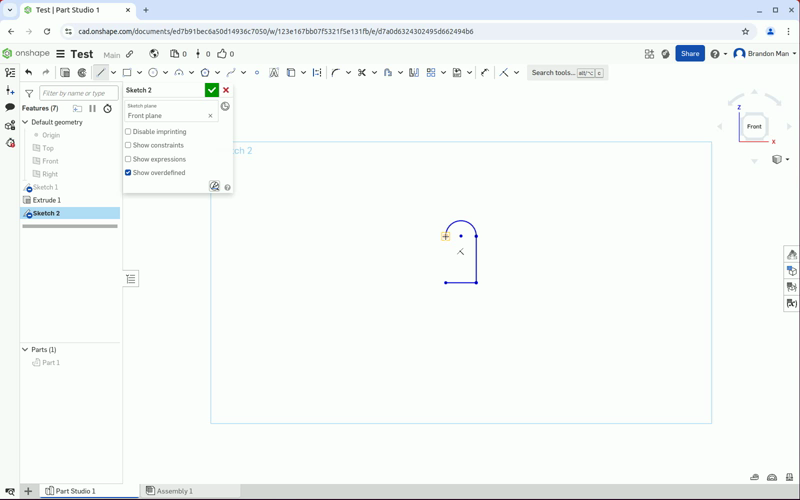
mouse_move(475, 236)
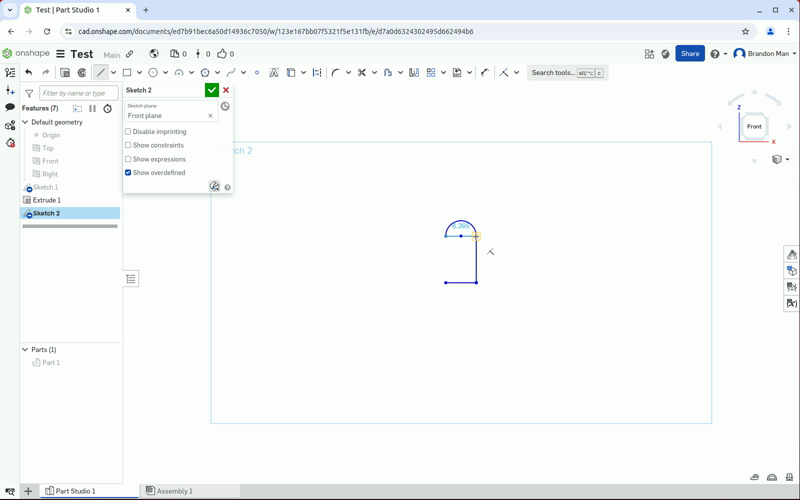
key_down(shift)
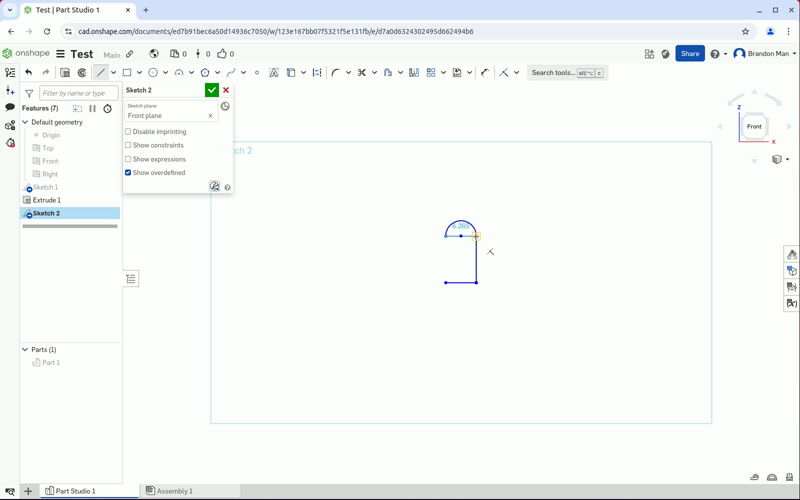
mouse_move(445, 282)
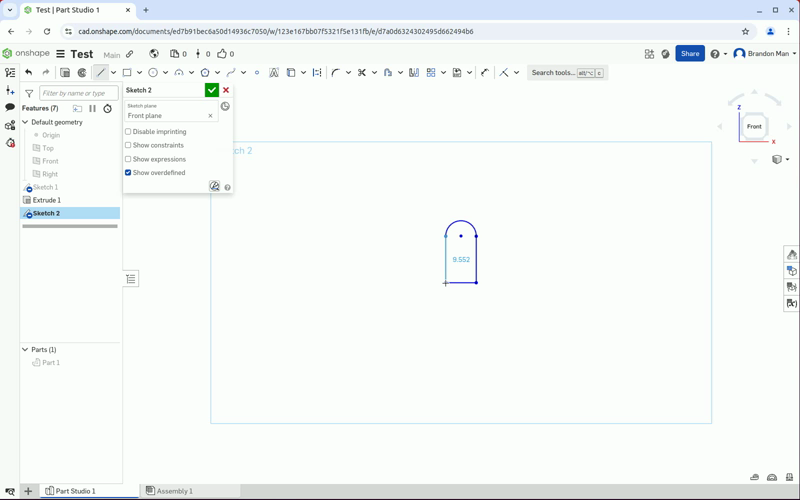
key_up(shift)
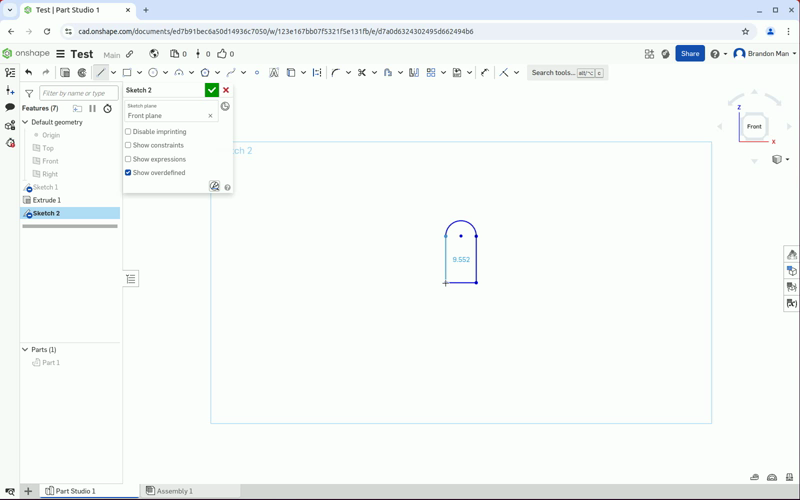
click(445, 282)
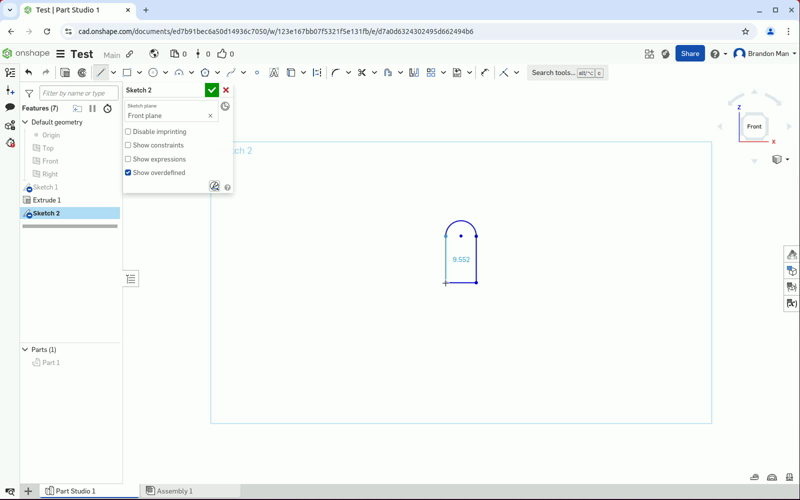
key(esc)
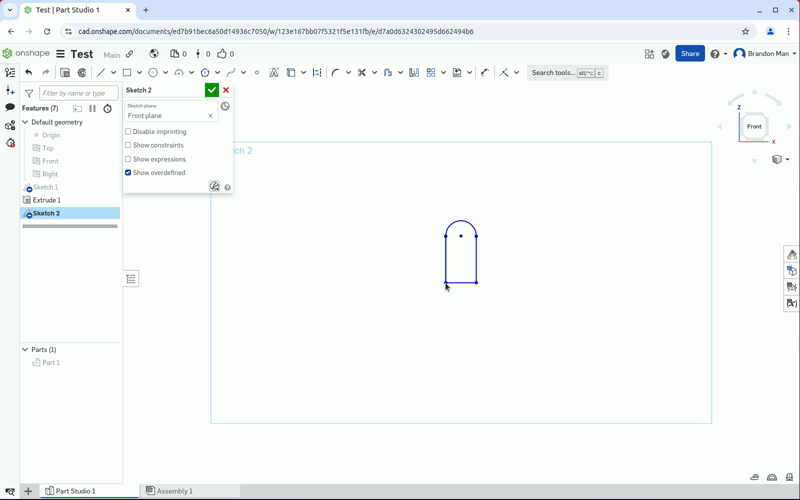
key(c)
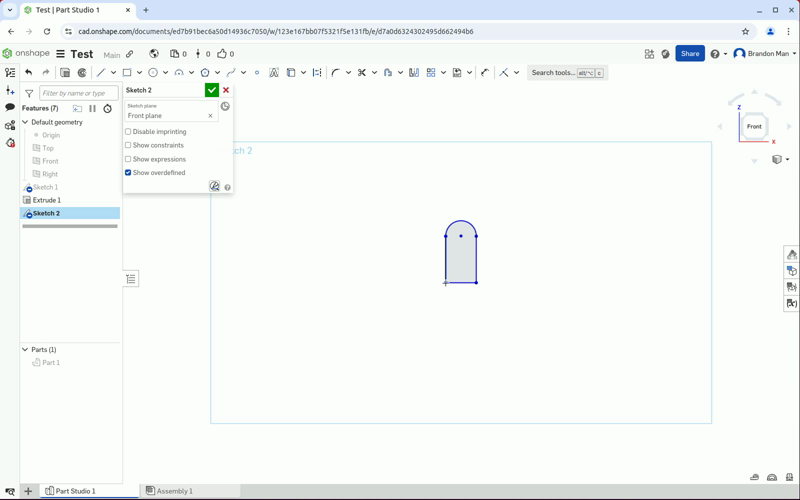
key_down(shift)
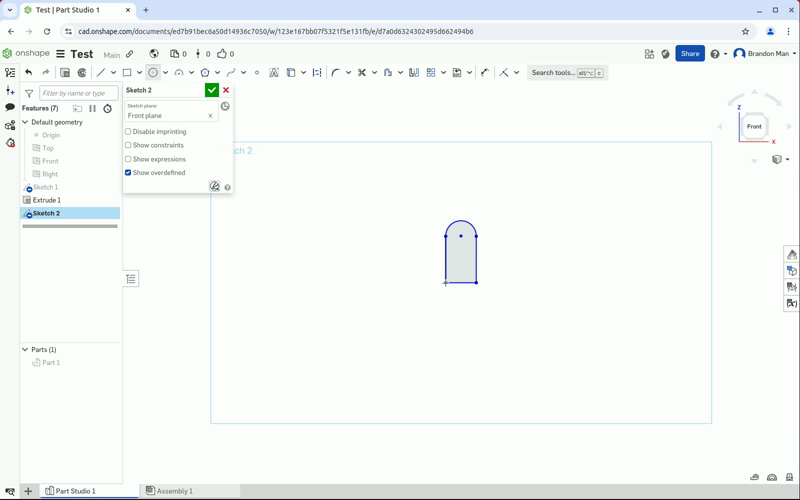
mouse_move(461, 236)
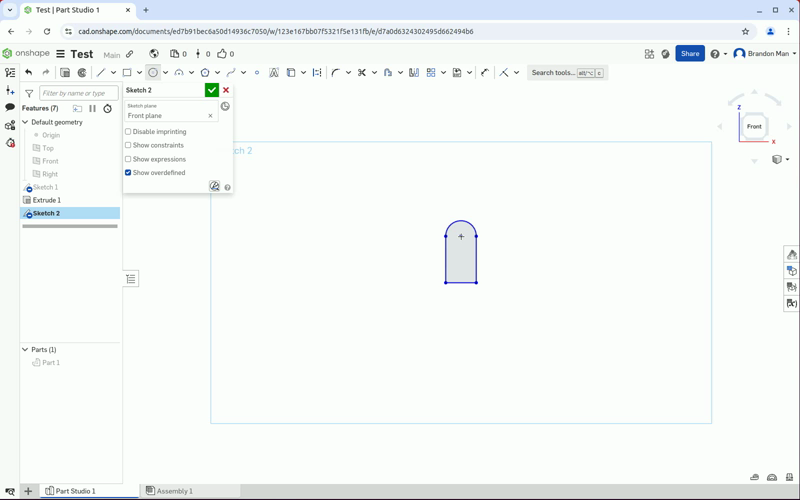
click(461, 236)
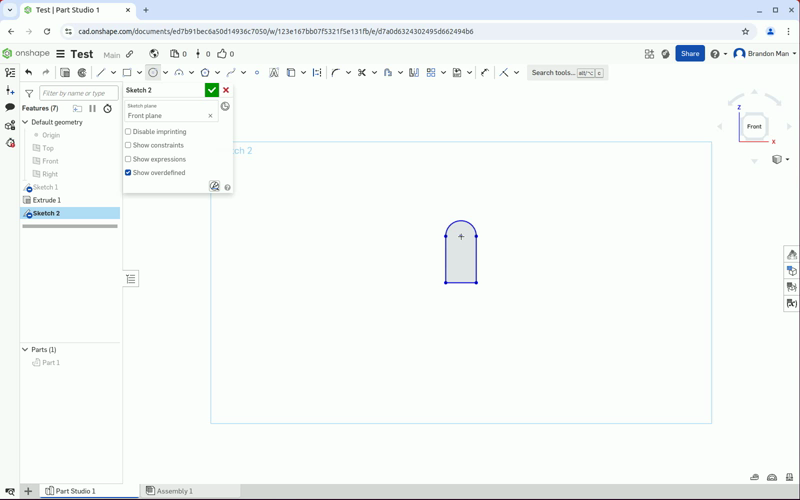
key_up(shift)
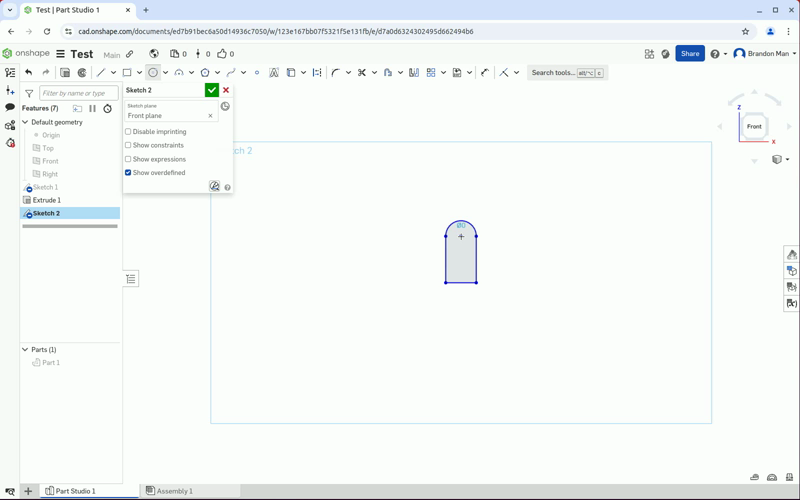
mouse_move(467, 236)
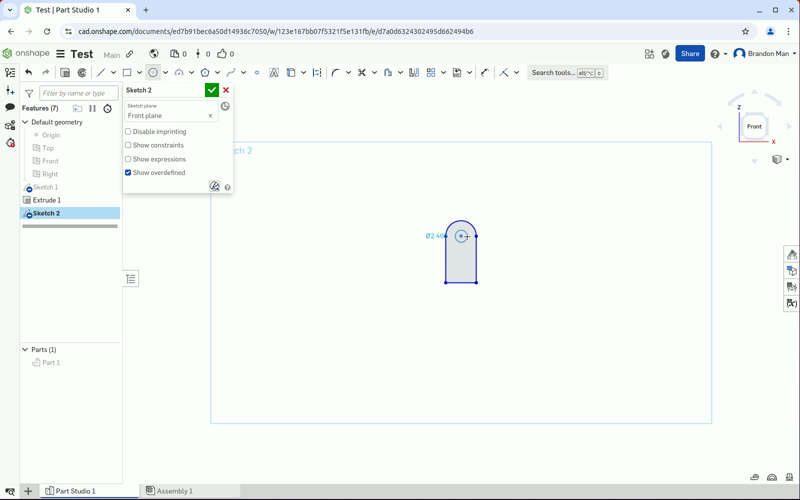
click(467, 236)
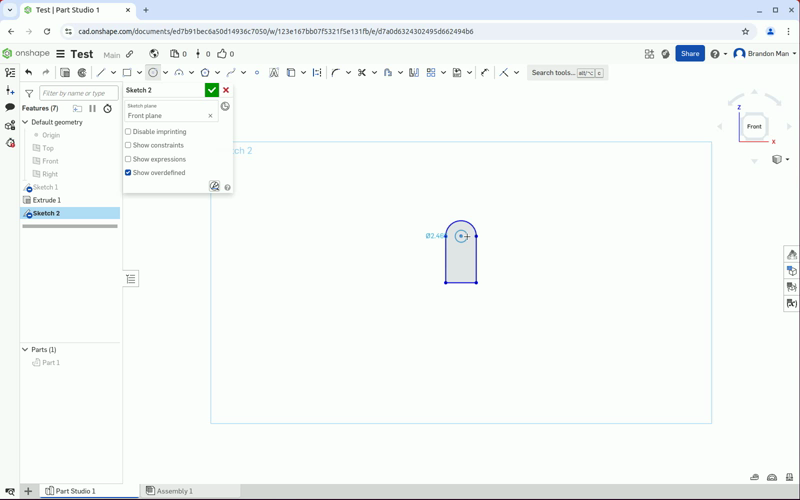
key(esc)
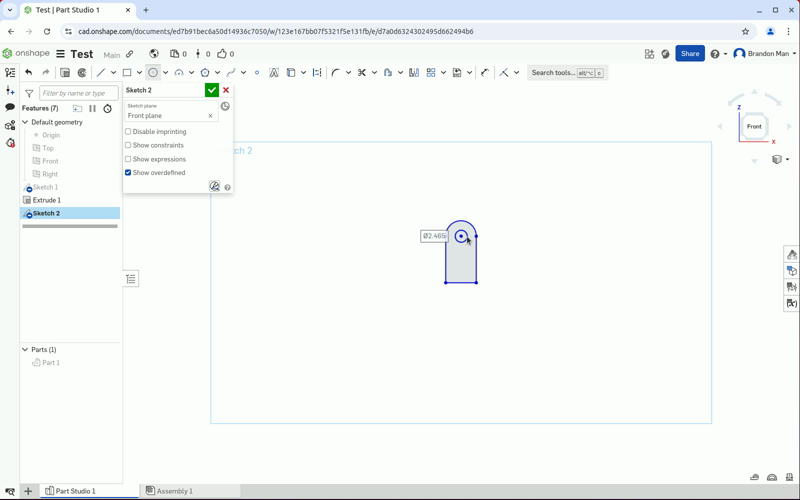
mouse_move(461, 259)
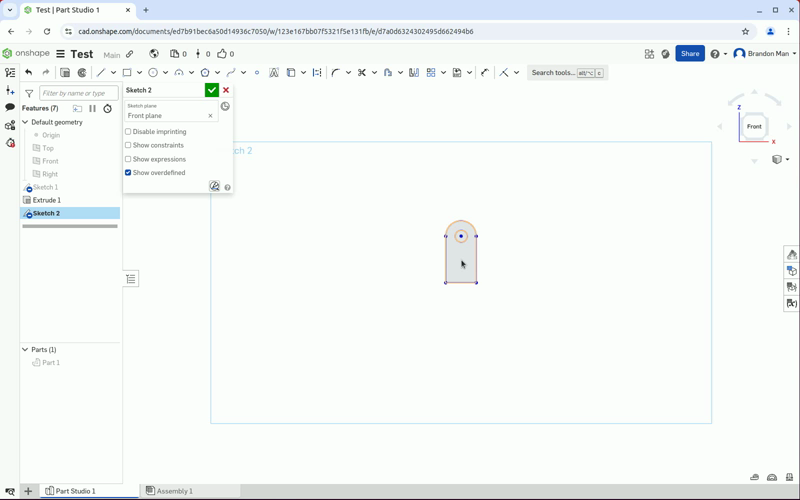
scroll(6)
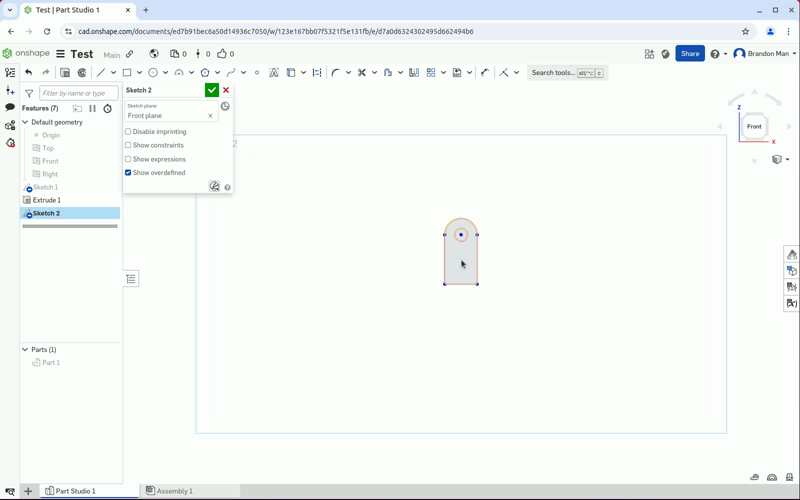
scroll(6)
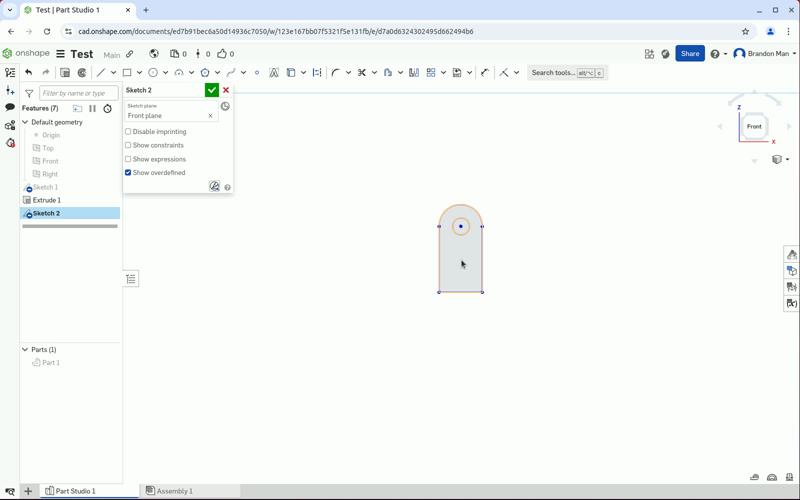
scroll(6)
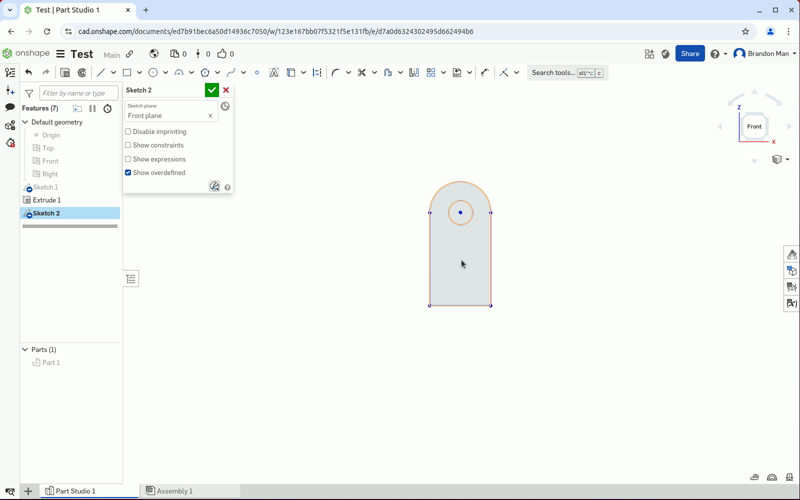
scroll(6)
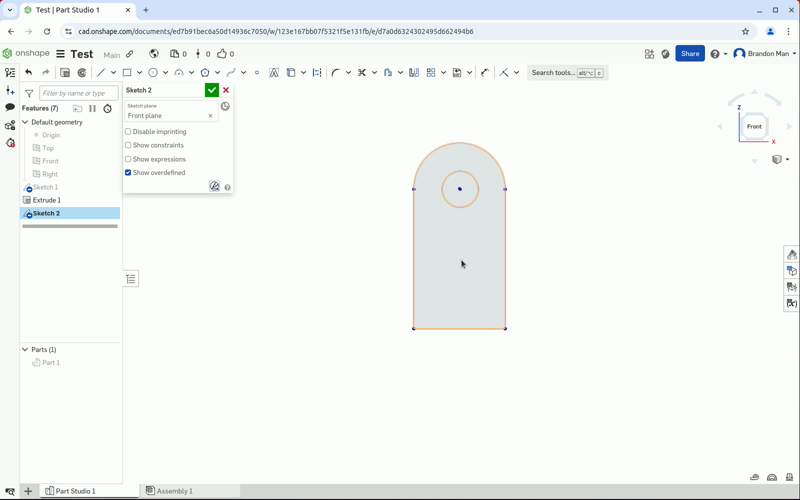
scroll(6)
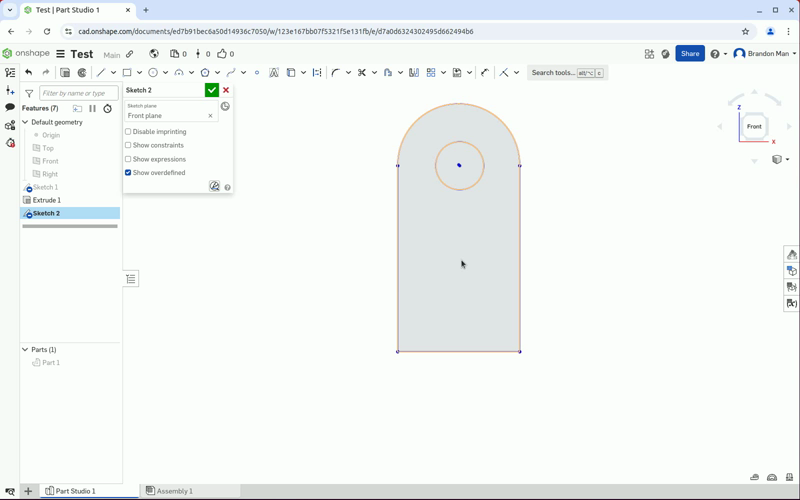
scroll(6)
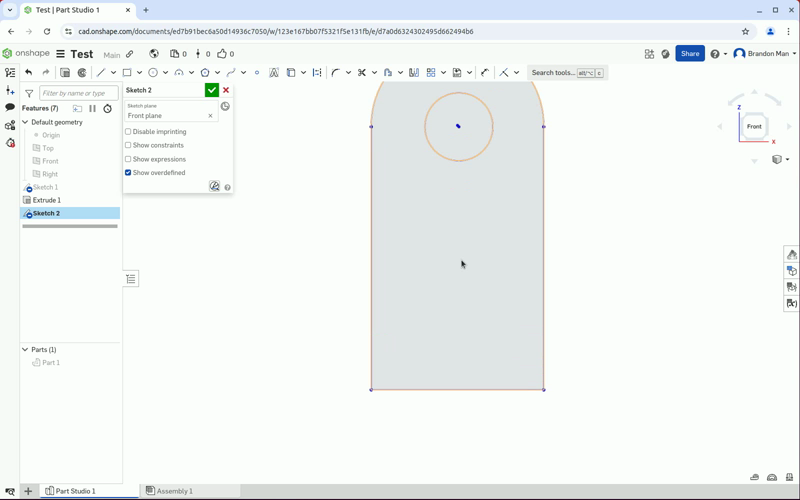
scroll(6)
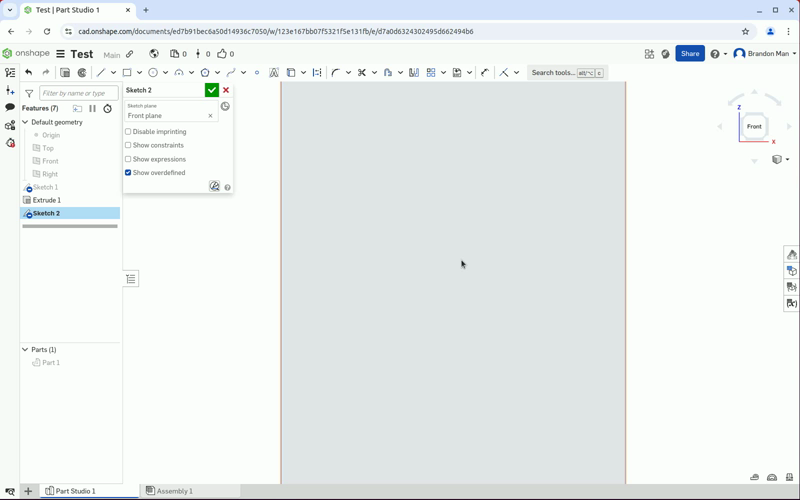
click(461, 259)
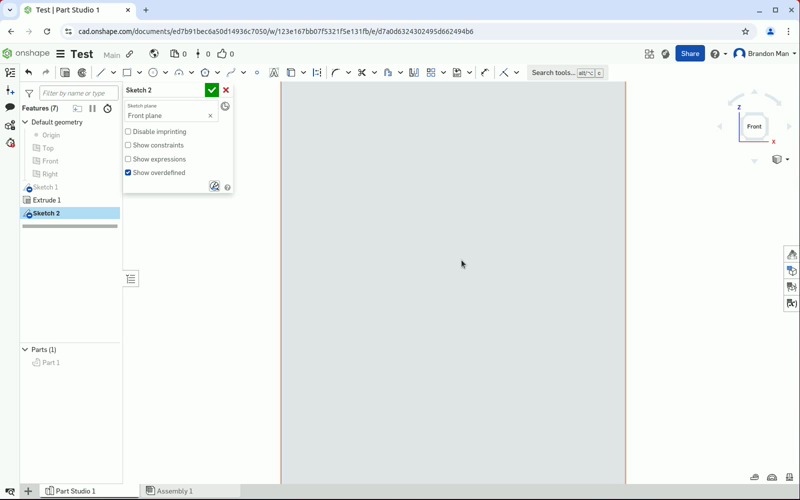
scroll(-6)
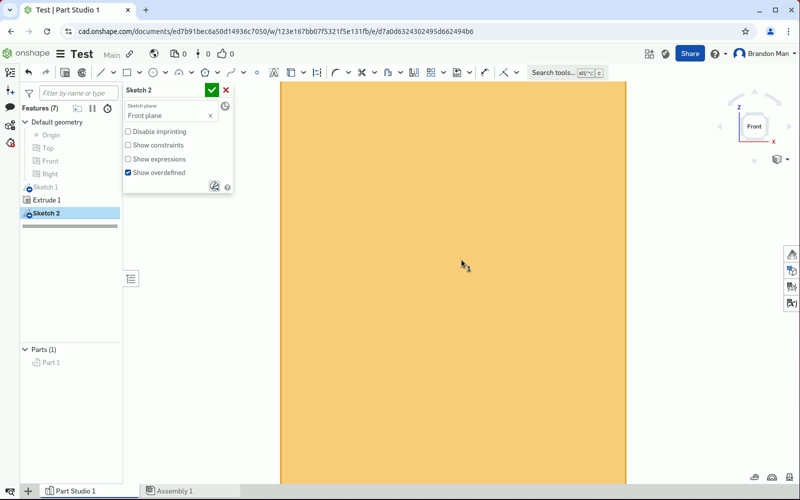
scroll(-6)
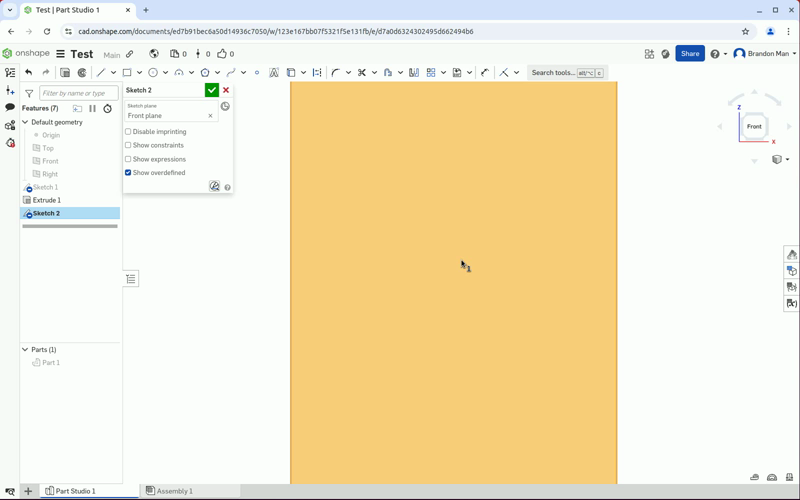
scroll(-6)
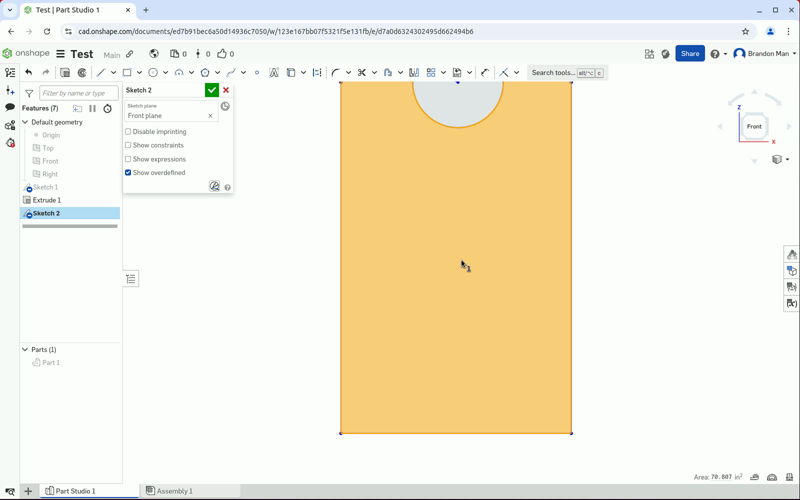
scroll(-6)
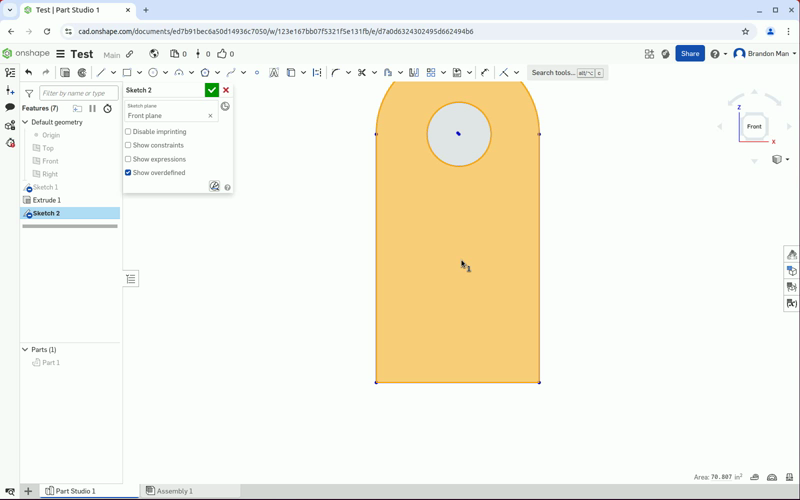
scroll(-6)
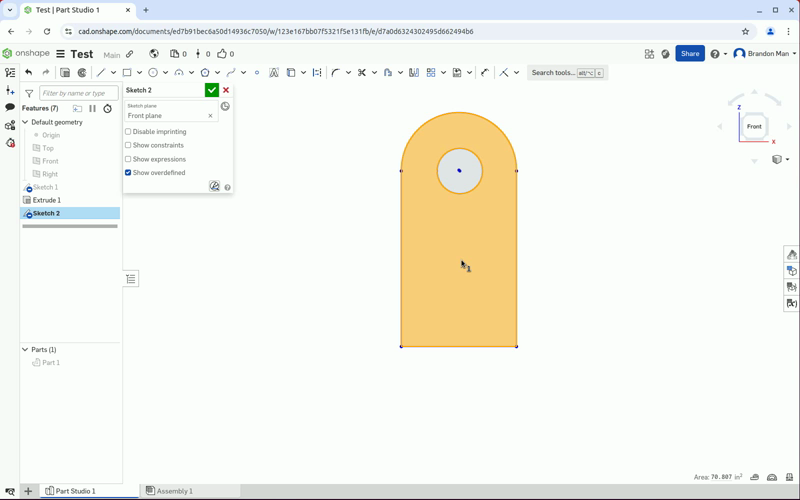
scroll(-6)
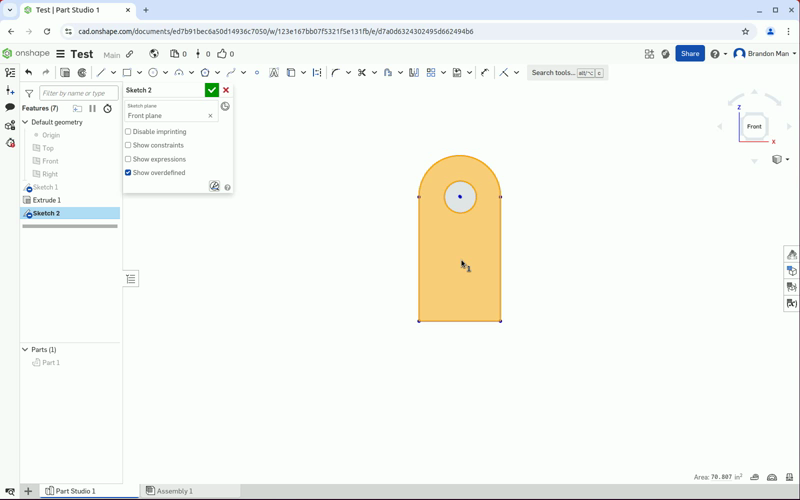
scroll(-6)
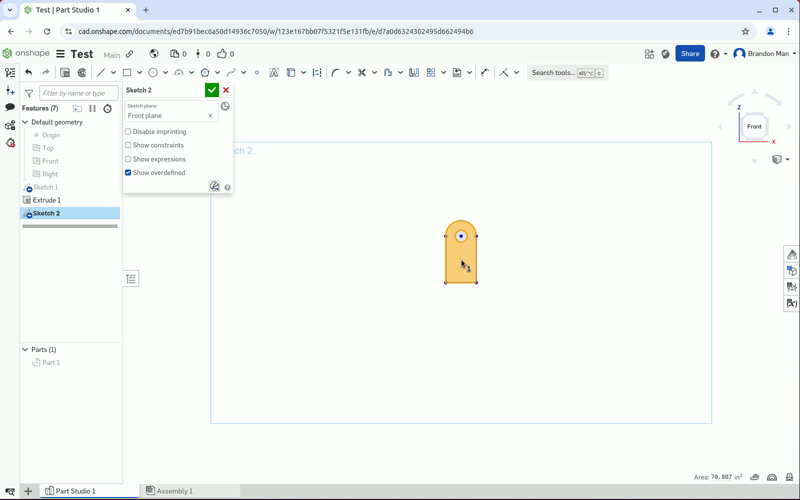
mouse_move(73, 352)
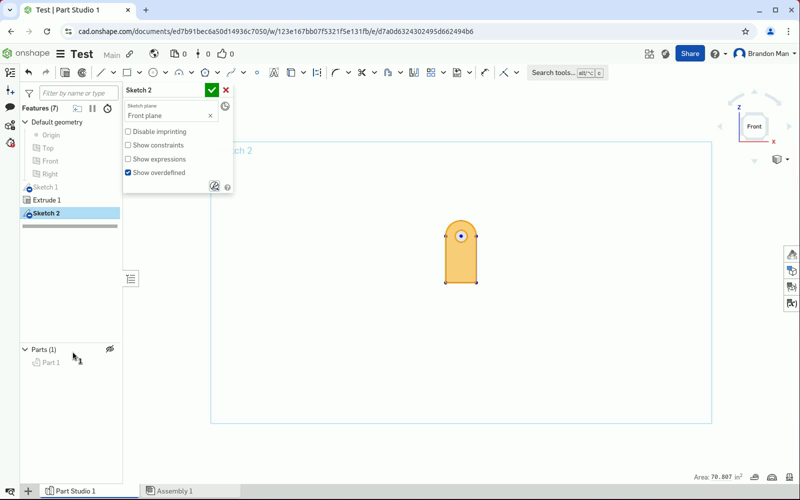
key(shift+y)
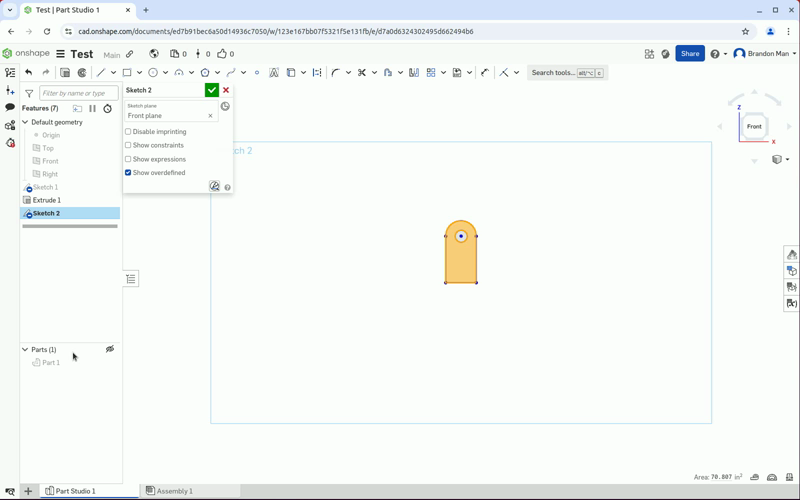
key(shift+e)
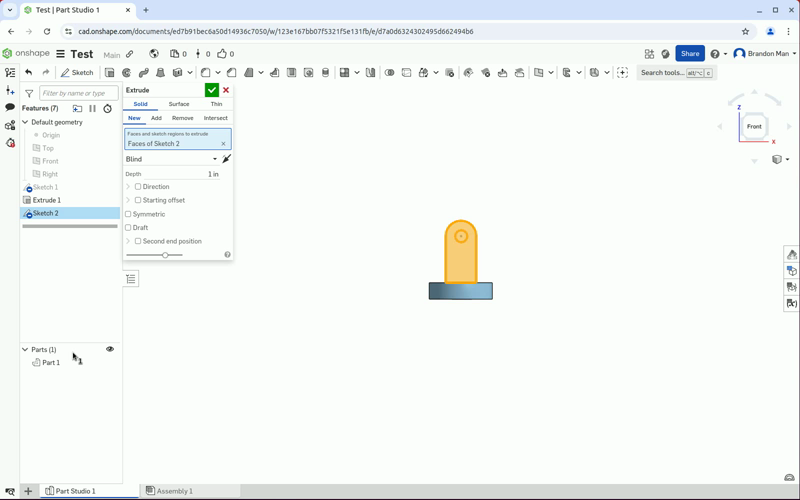
mouse_move(143, 106)
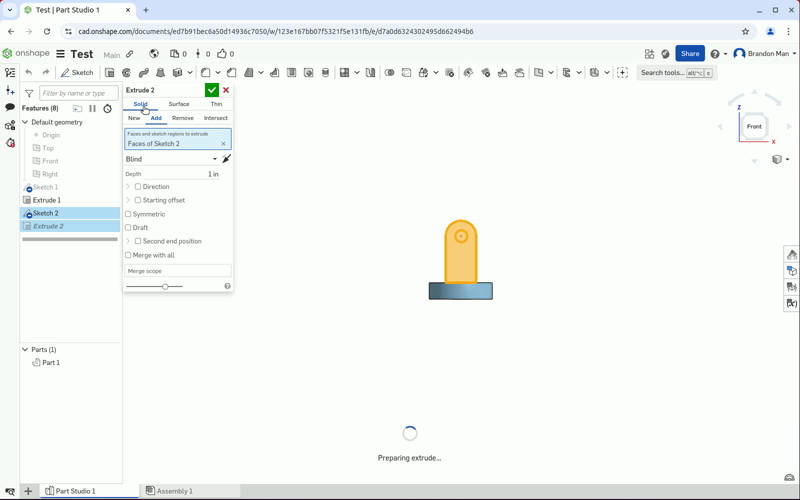
click(143, 106)
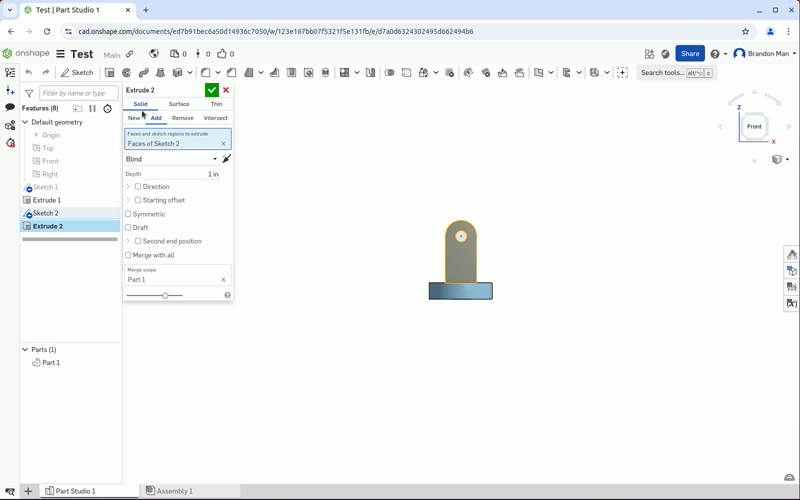
mouse_move(137, 120)
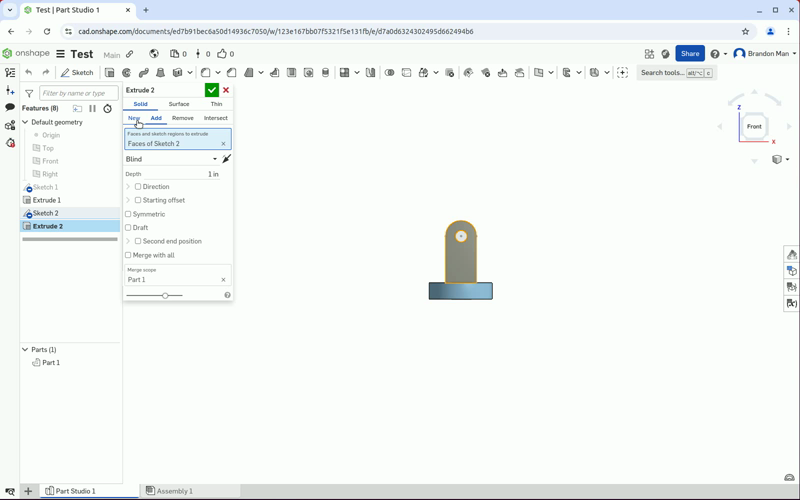
click(137, 120)
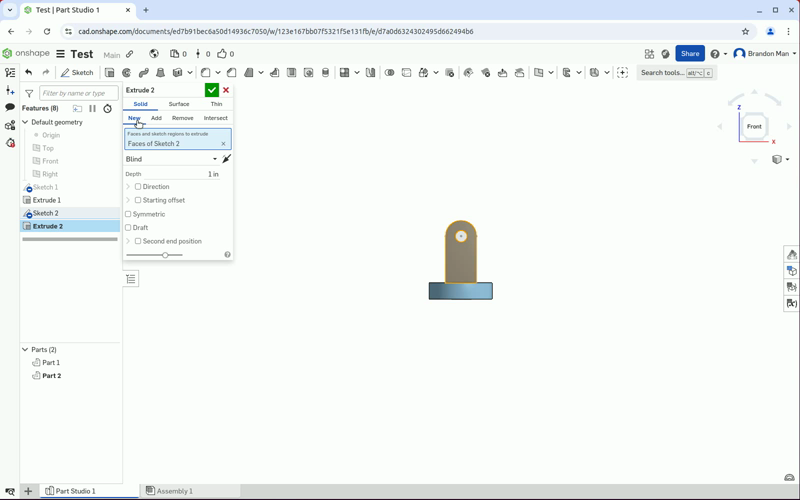
key(tab, 4)
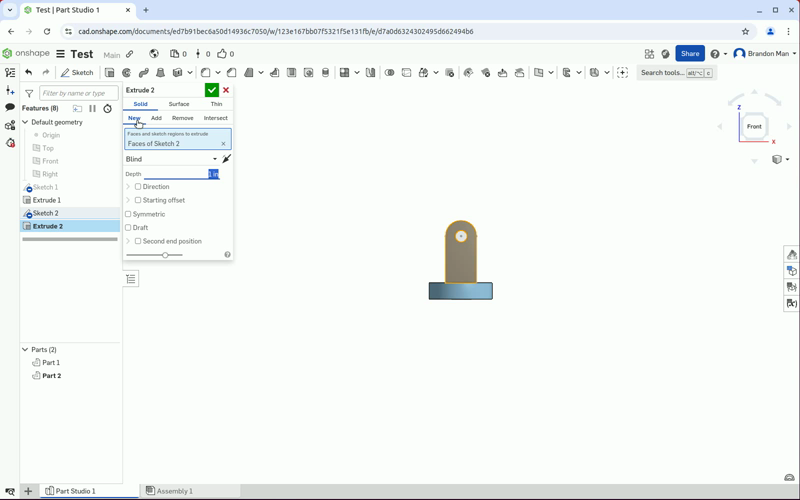
text(16.368)
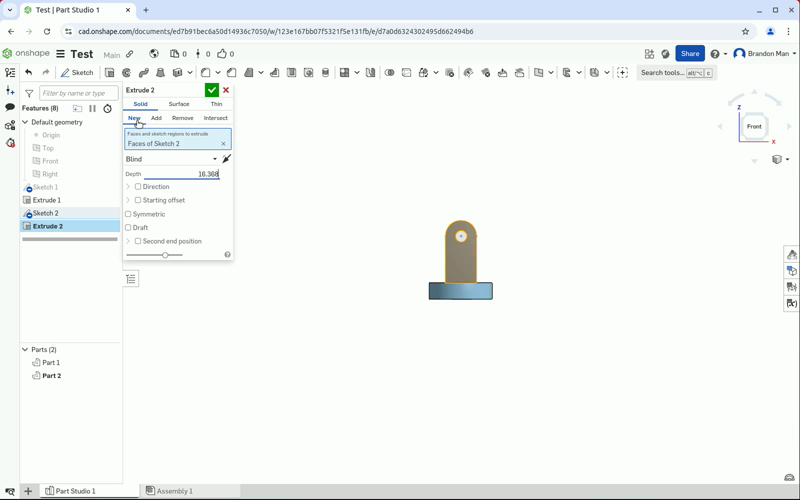
key(tab, 3)
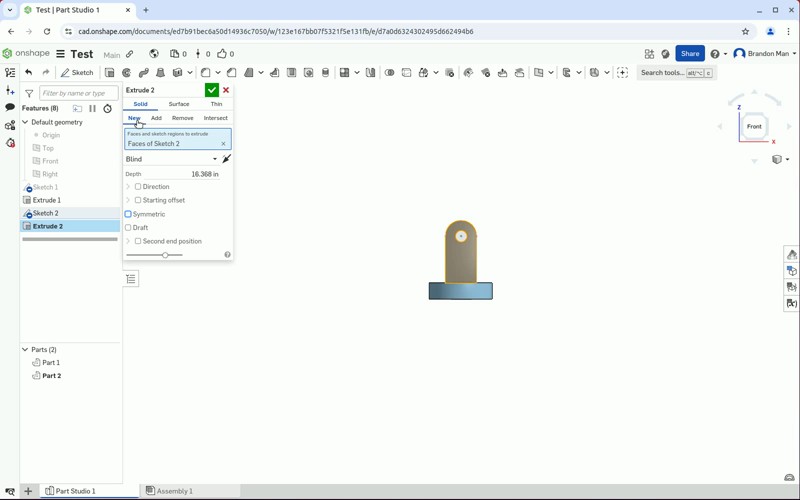
key(space)
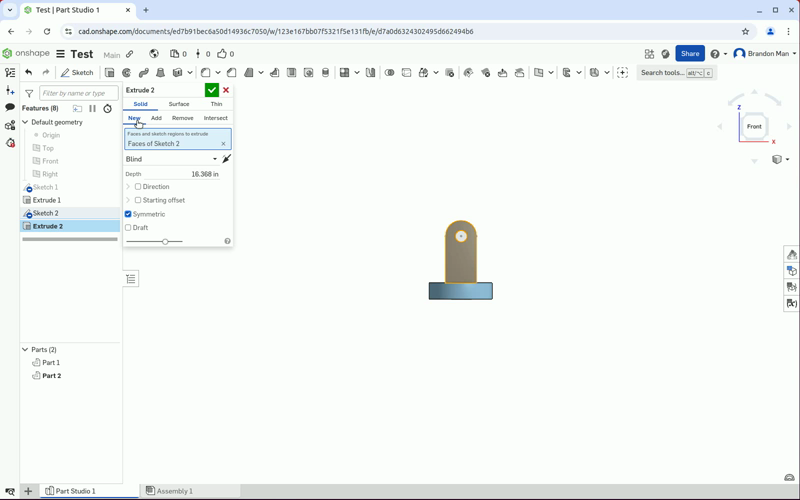
key(enter)
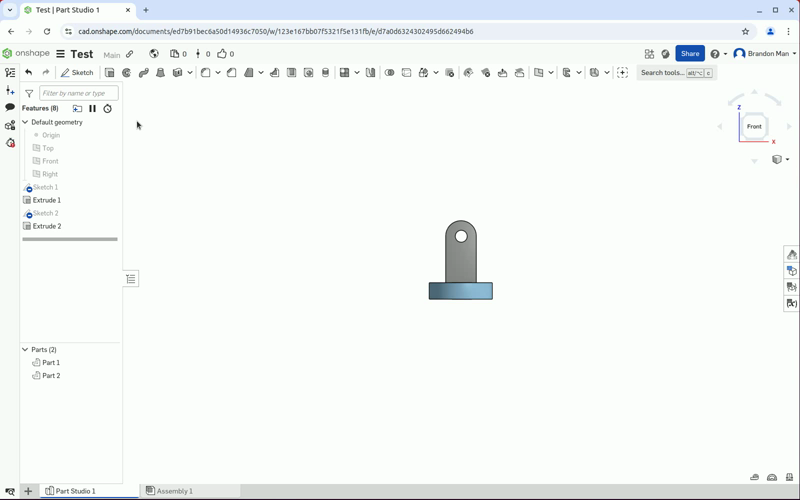
key(shift+h)
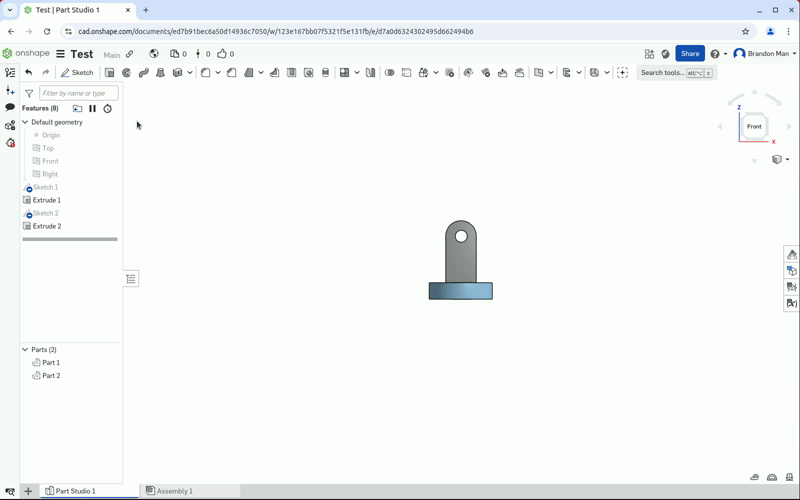
key(shift+h)
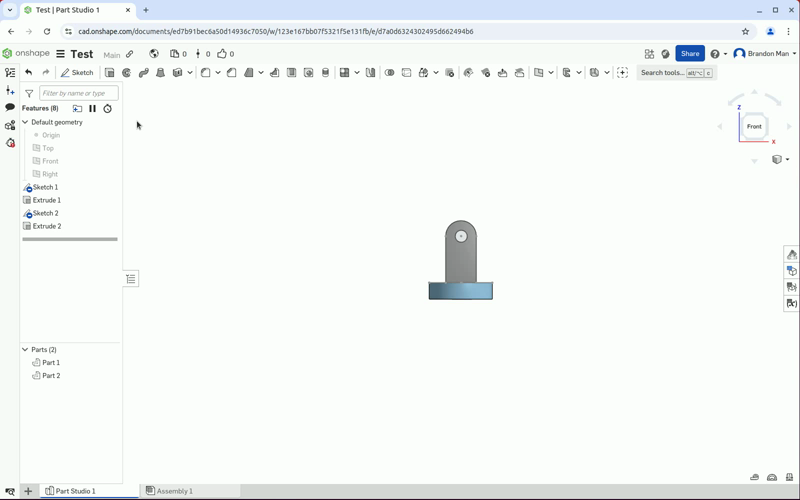
key(shift+7)
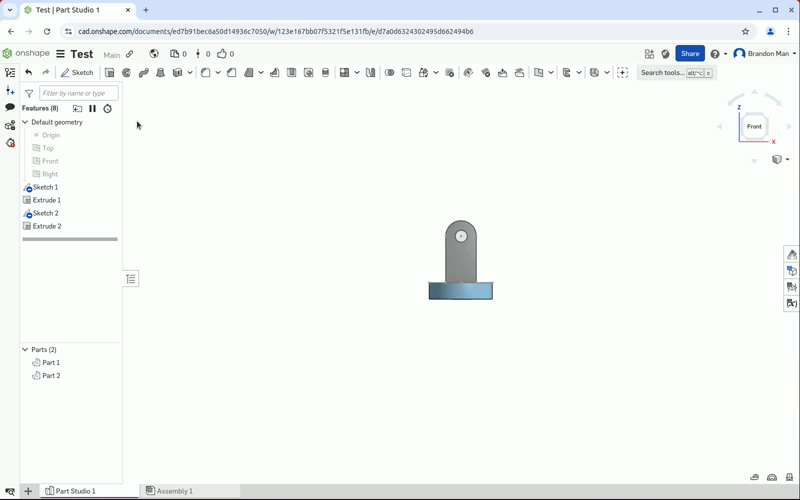
key(left, 2)
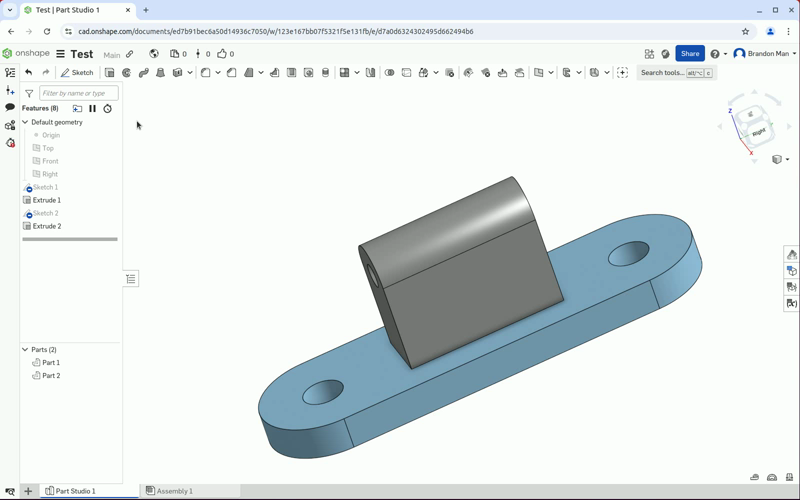
key(down, 2)
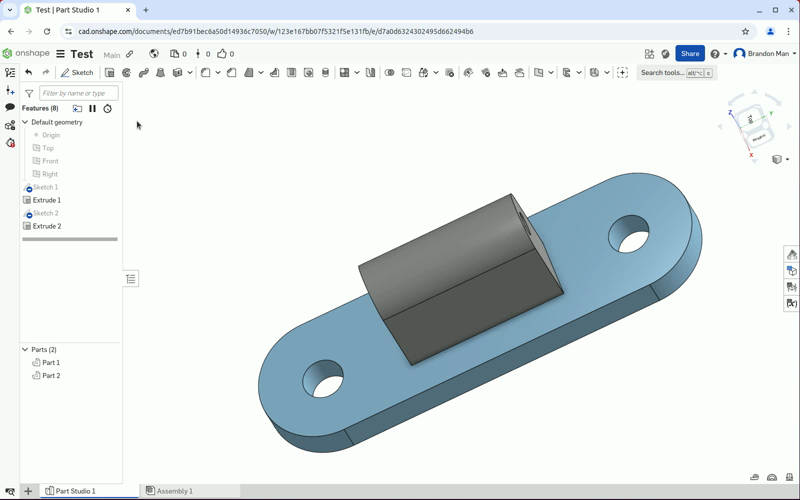
key(up, 2)
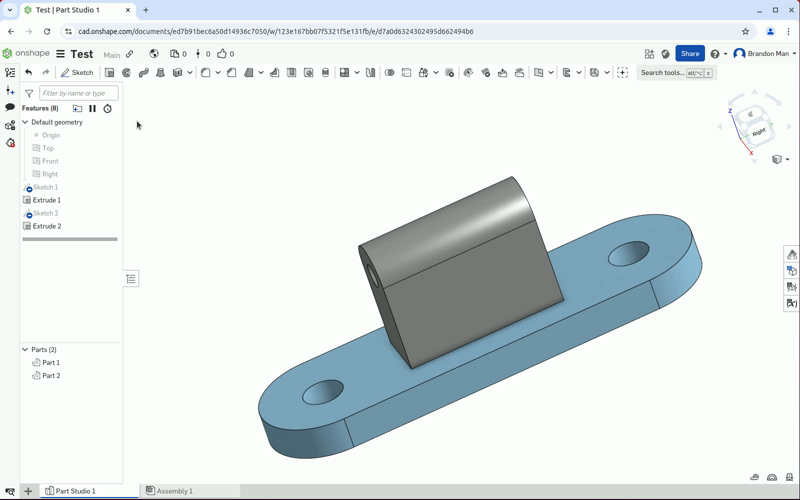
key(right, 2)
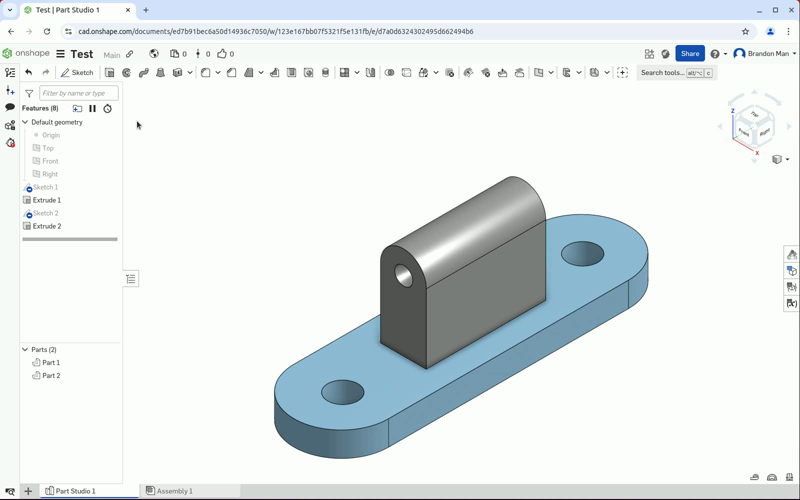
mouse_move(73, 189)
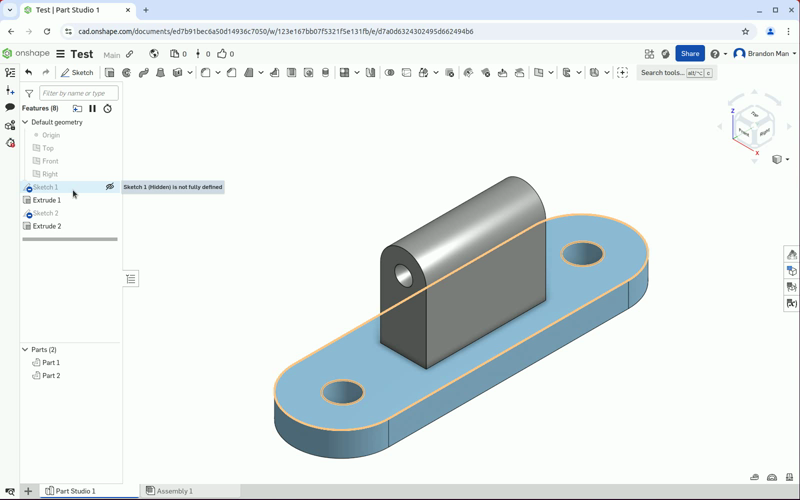
click(73, 189)